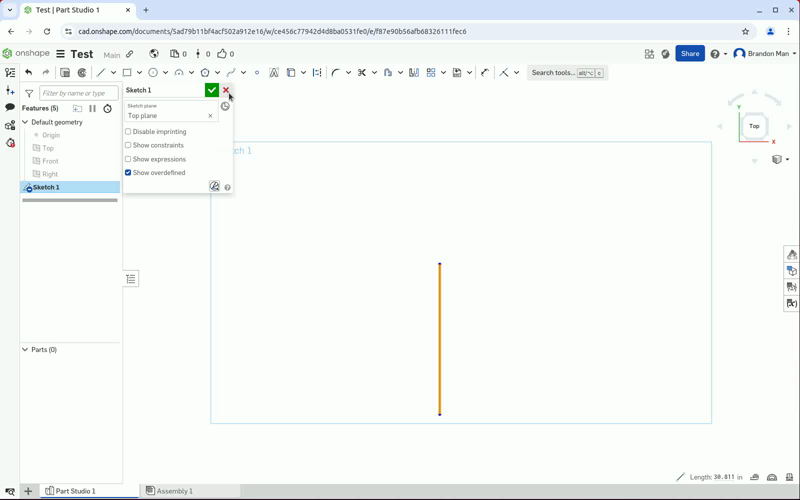
key(shift+h)
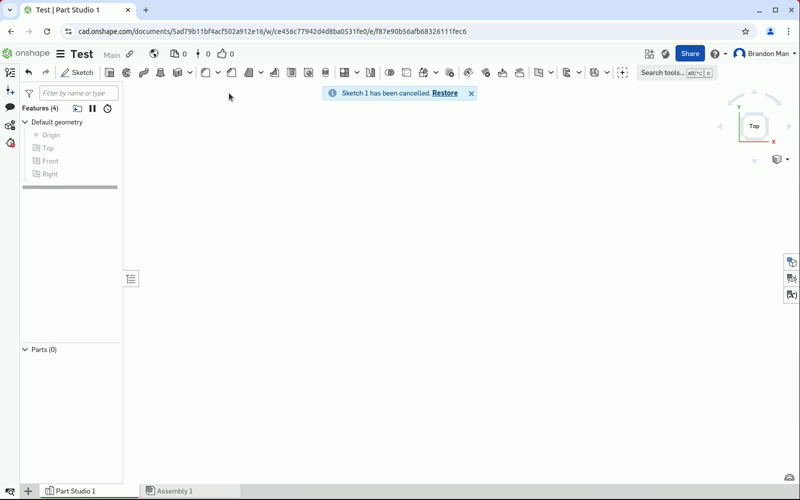
mouse_move(73, 352)
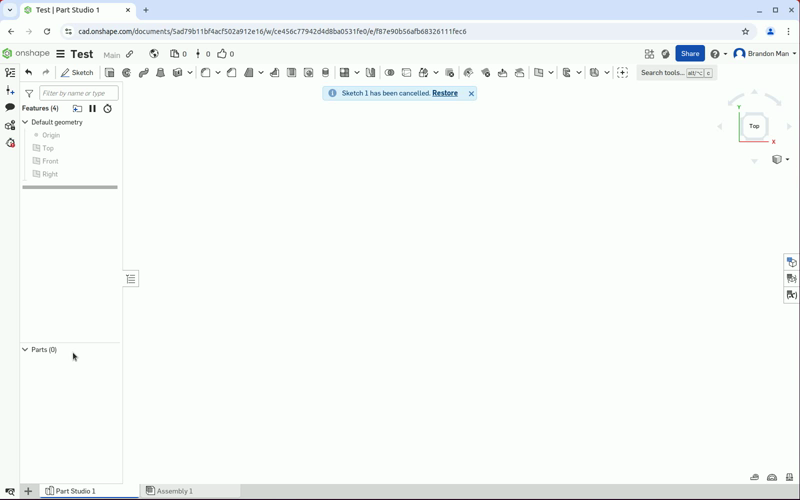
key(y)
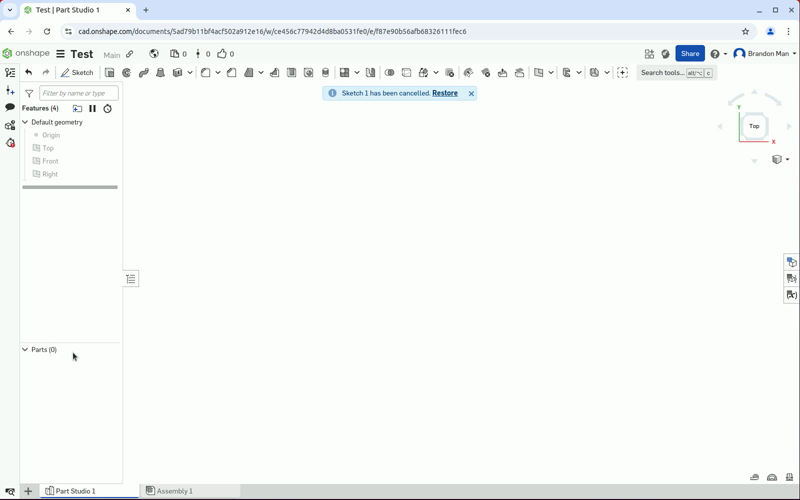
key(shift+p)
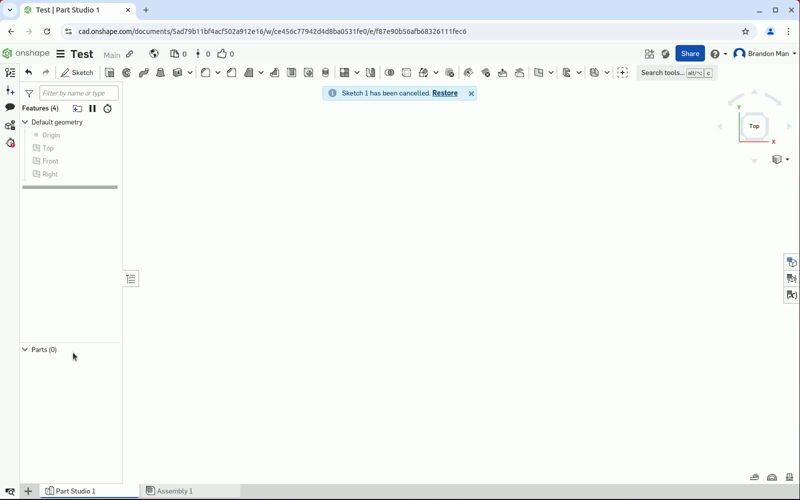
key(space)
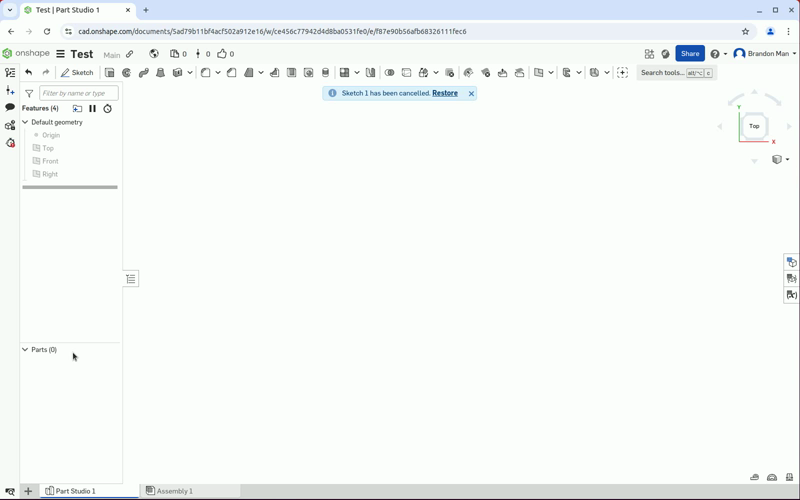
key_down(shift)
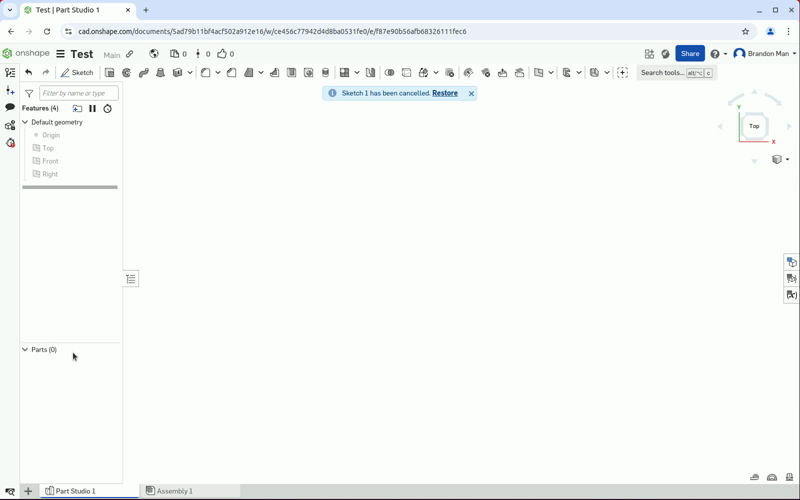
key(up)
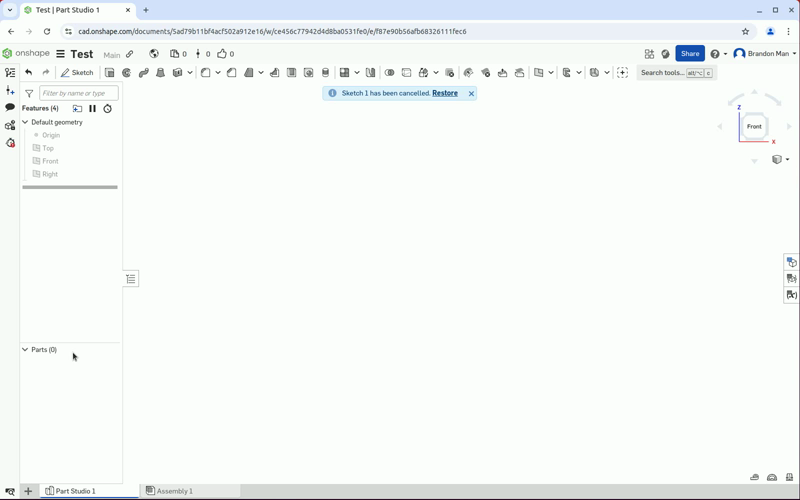
key_up(shift)
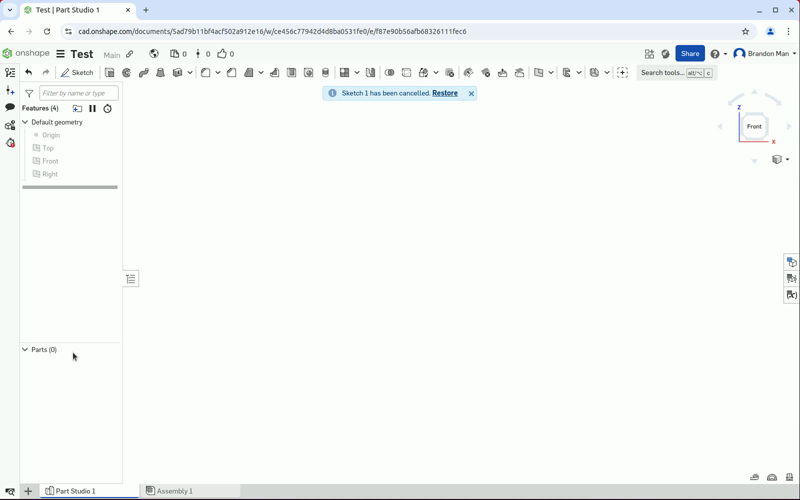
key(space)
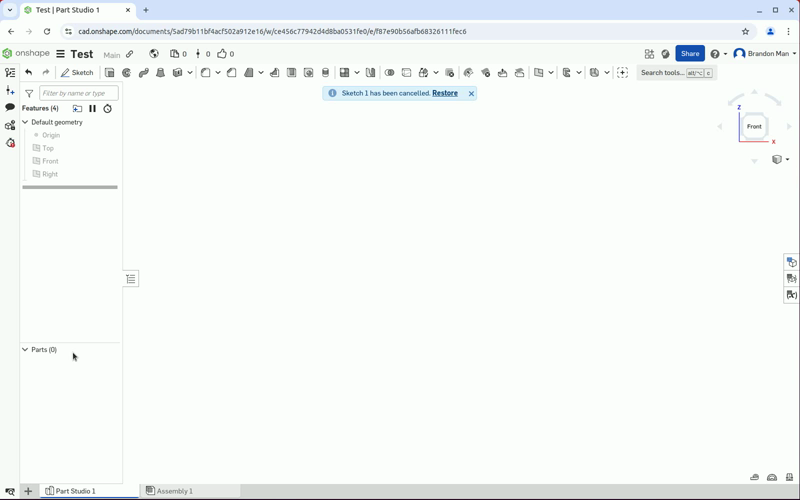
key_down(shift)
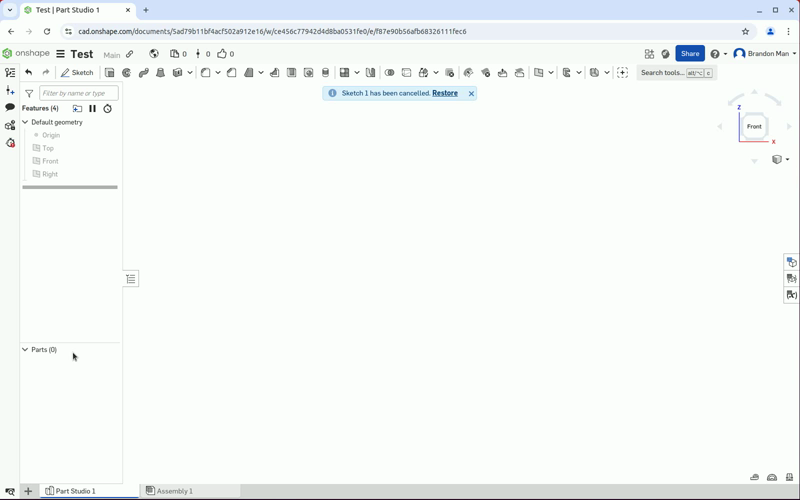
key(left)
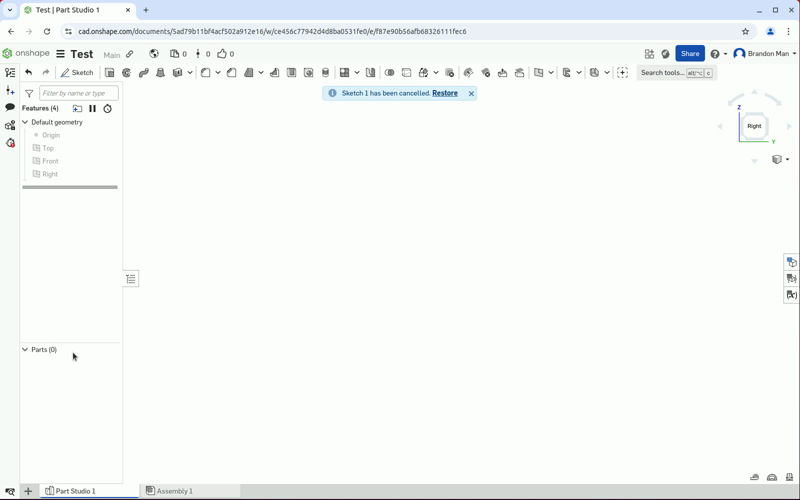
key_up(shift)
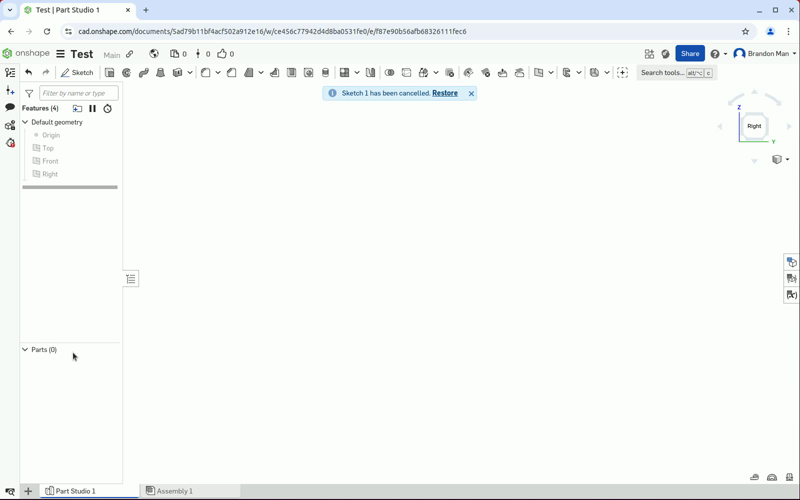
mouse_move(73, 352)
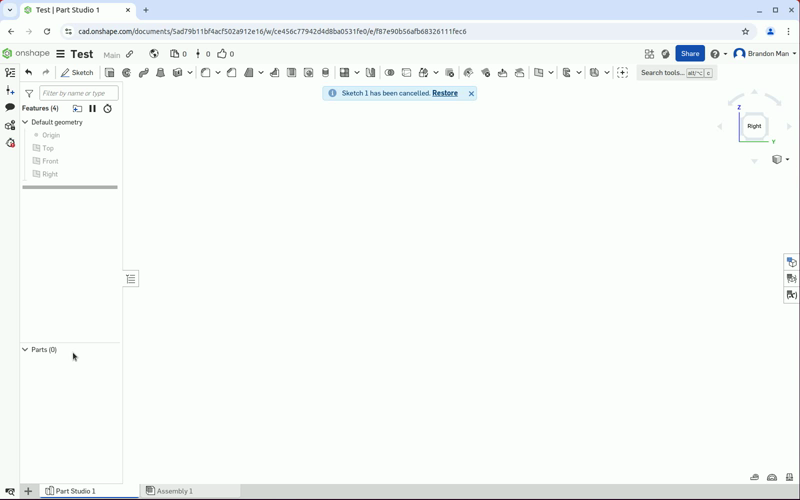
key(shift+y)
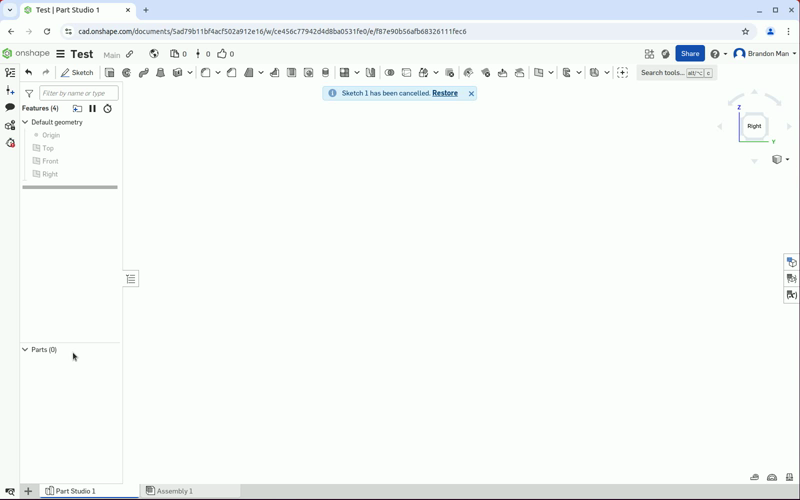
key(shift+s)
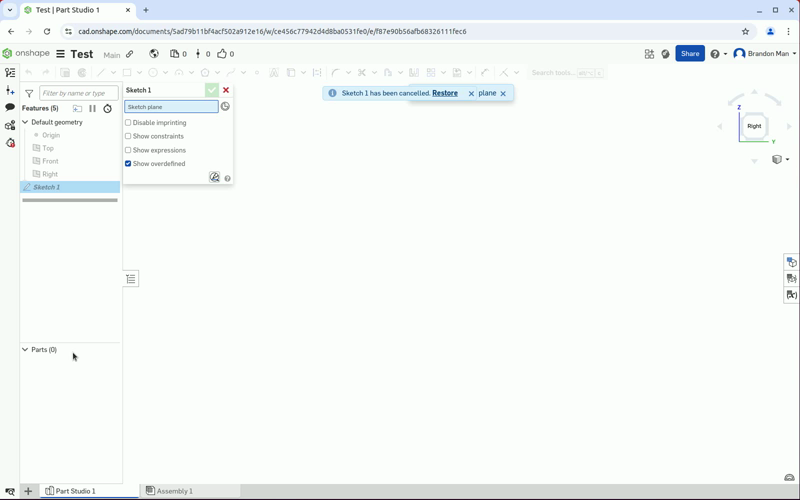
mouse_move(73, 176)
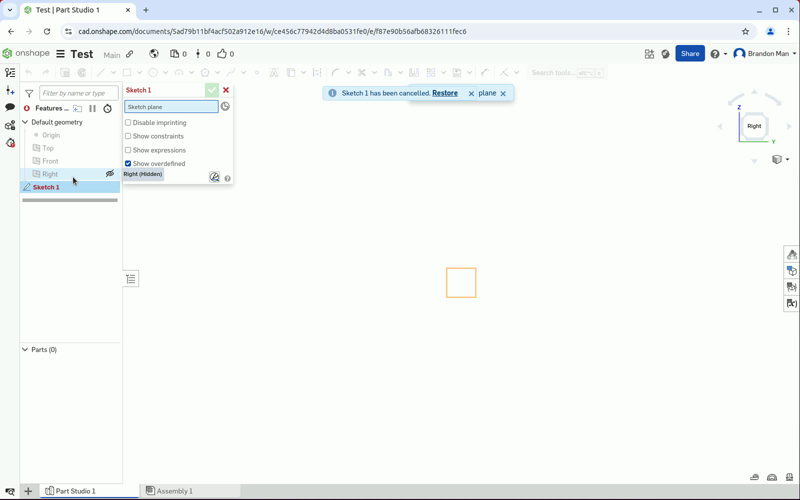
click(73, 176)
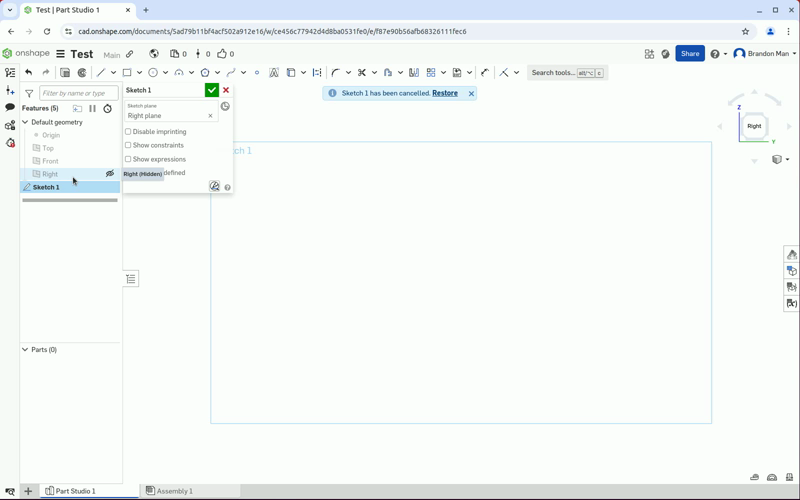
mouse_move(73, 352)
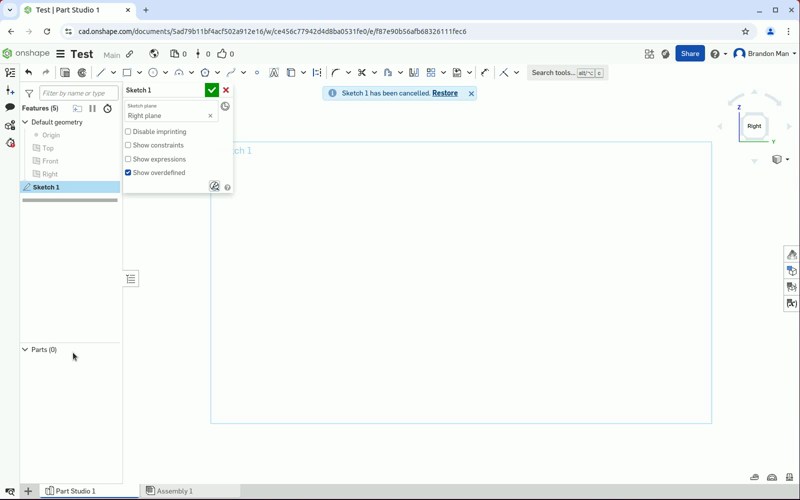
key(y)
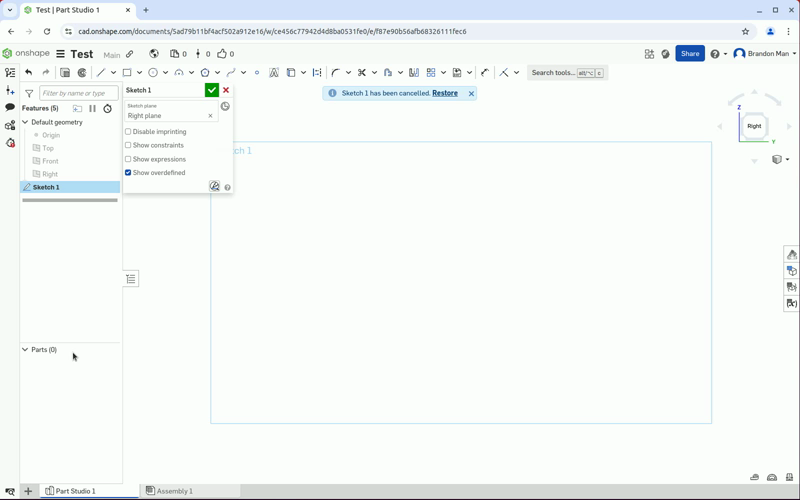
key(c)
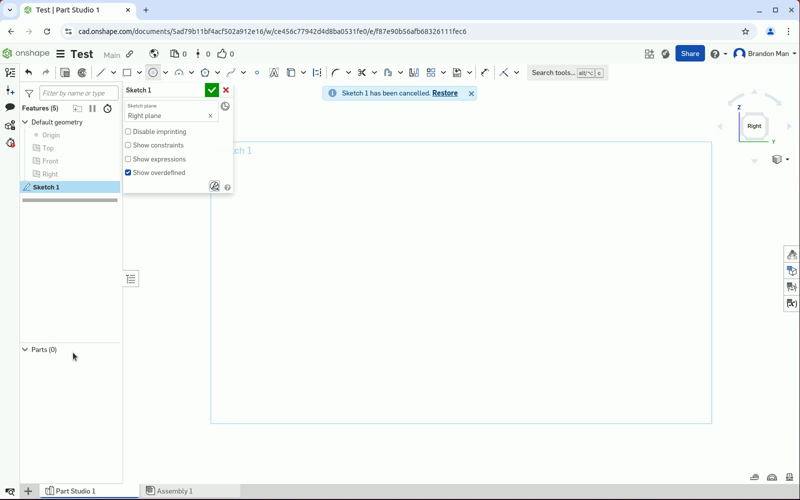
key_down(shift)
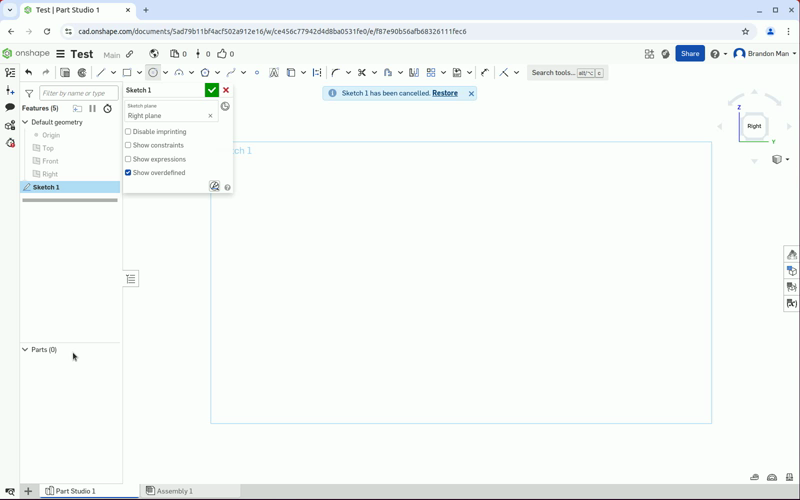
mouse_move(440, 282)
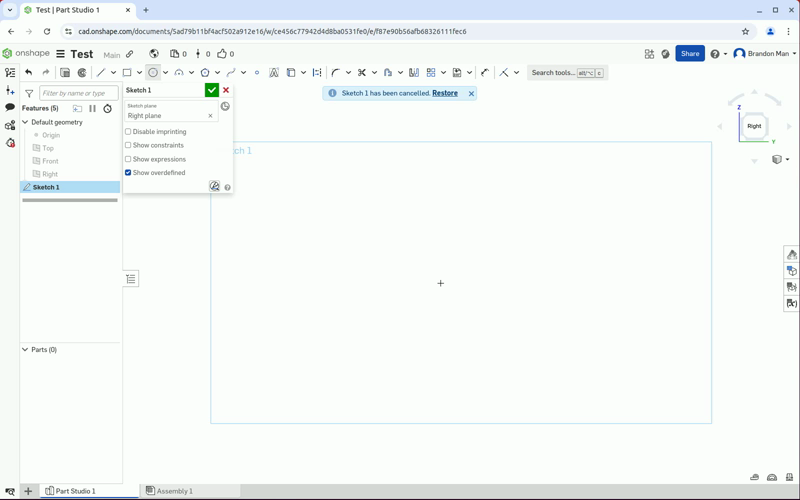
click(440, 282)
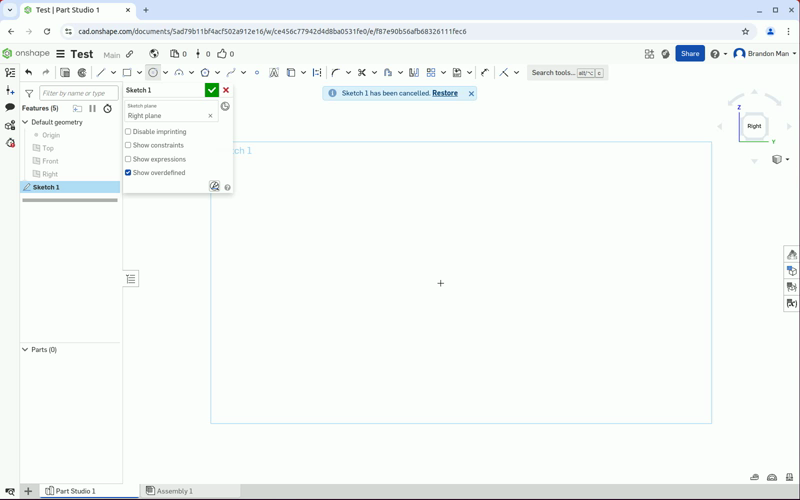
key_up(shift)
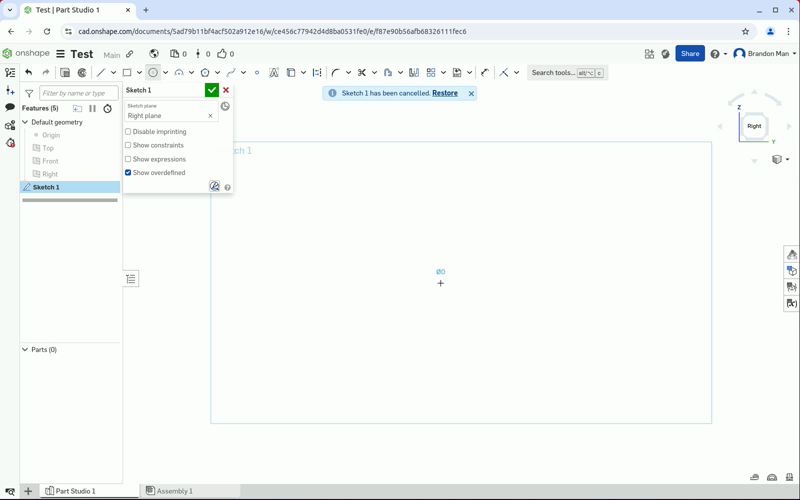
mouse_move(445, 282)
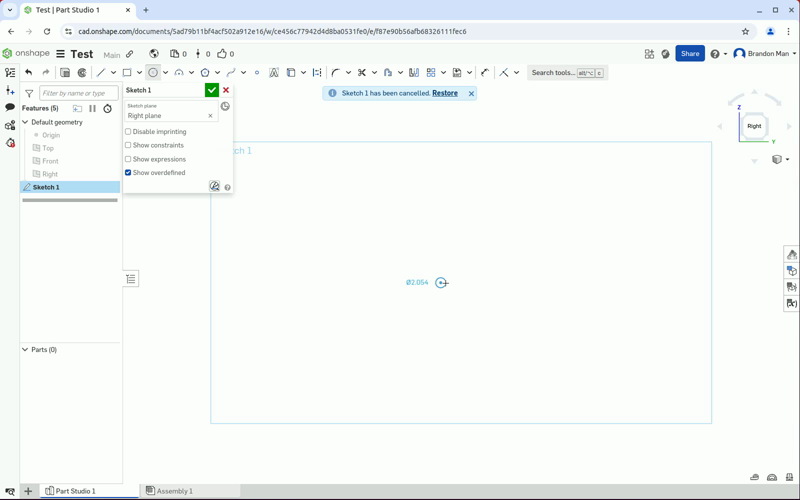
click(445, 282)
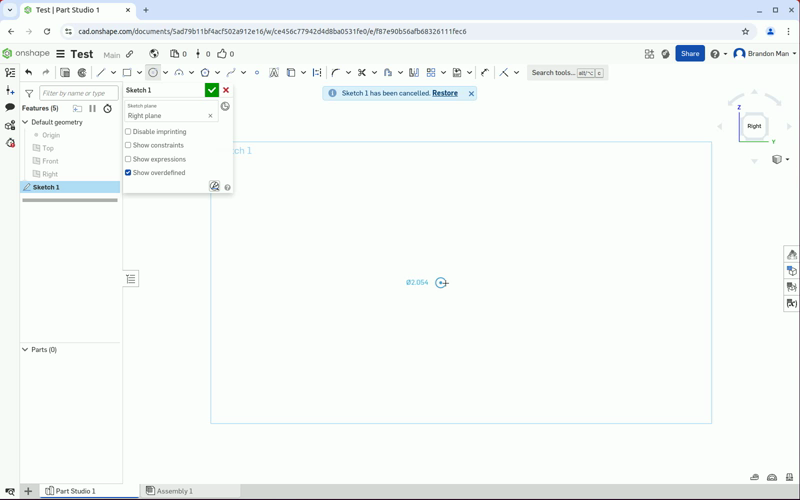
key(esc)
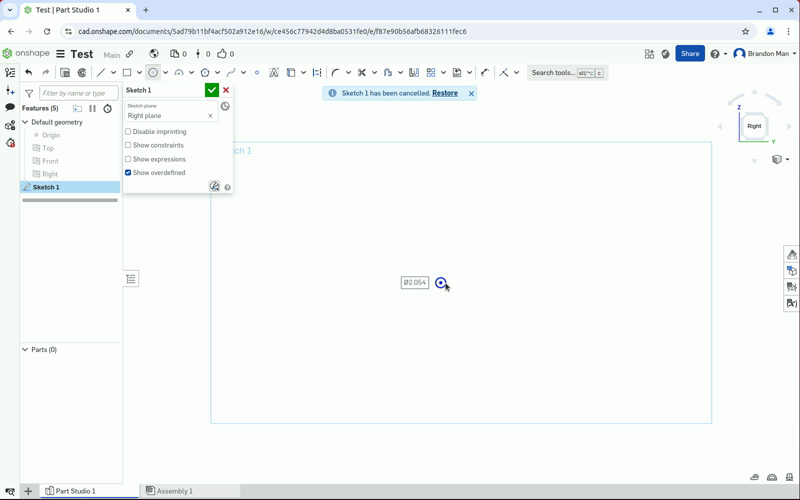
mouse_move(437, 282)
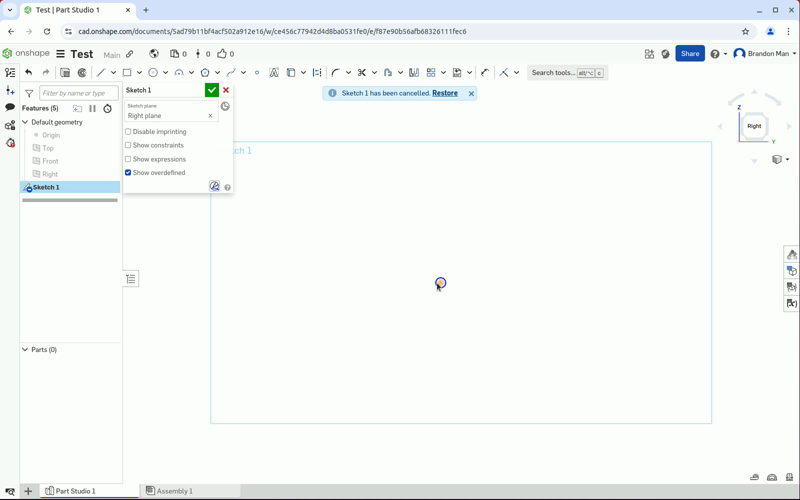
scroll(6)
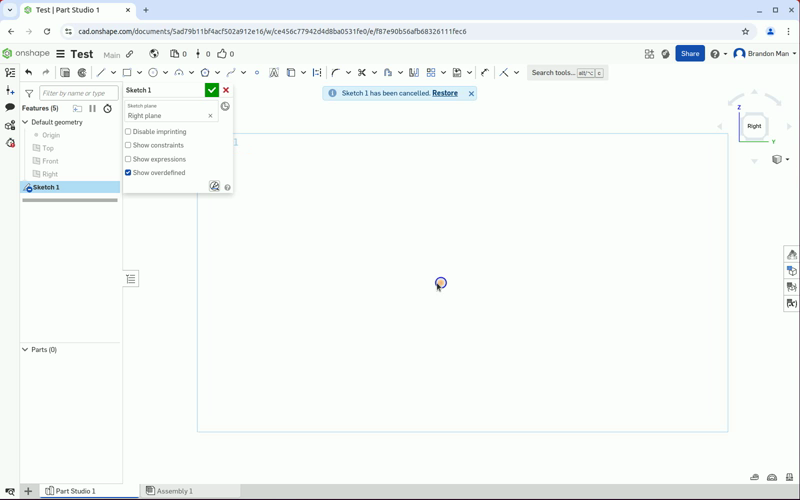
scroll(6)
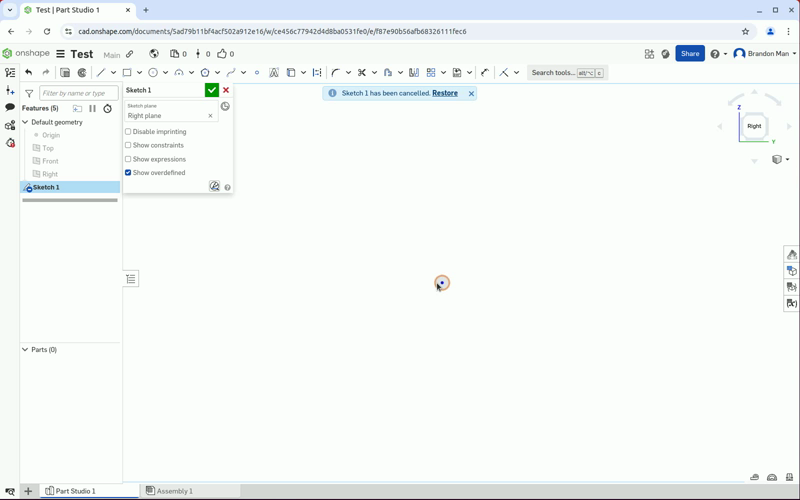
scroll(6)
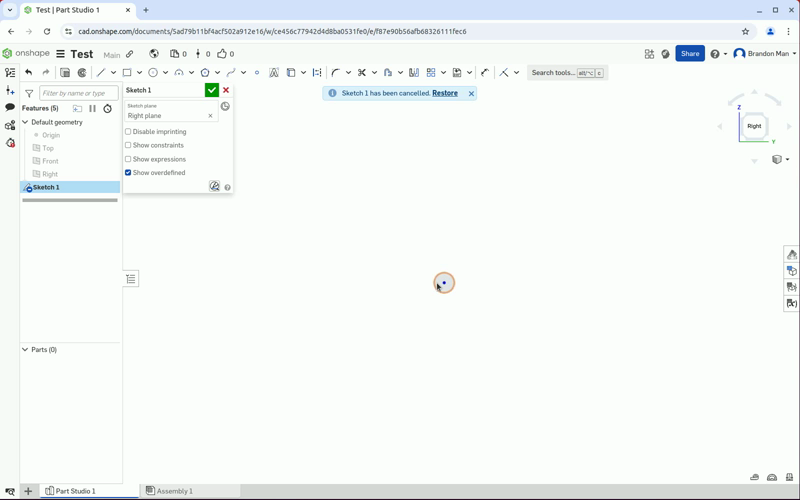
scroll(6)
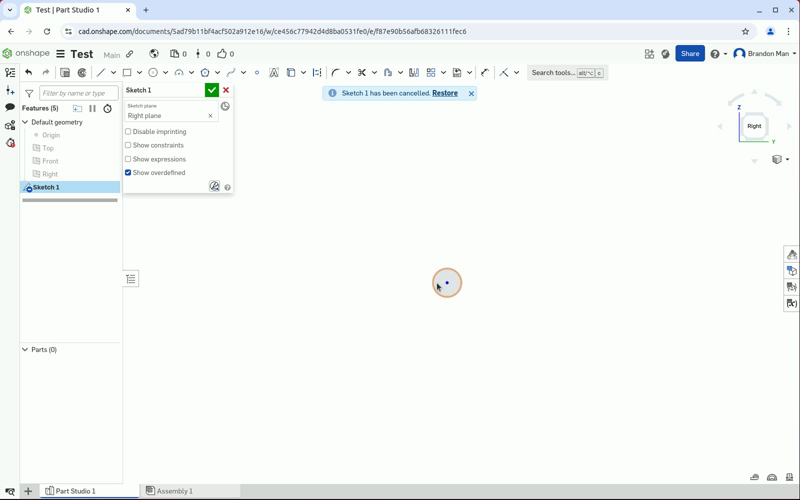
scroll(6)
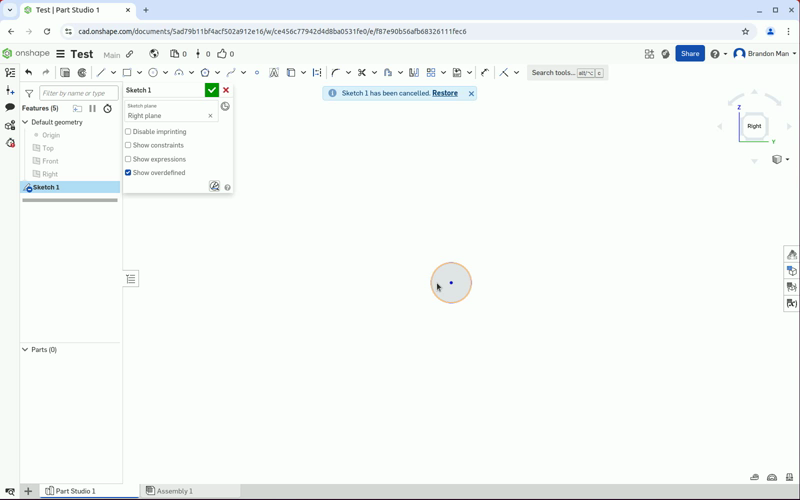
scroll(6)
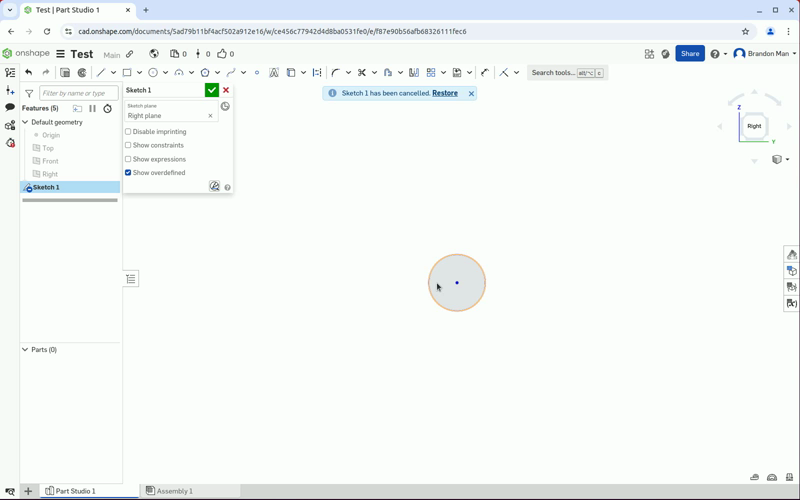
scroll(6)
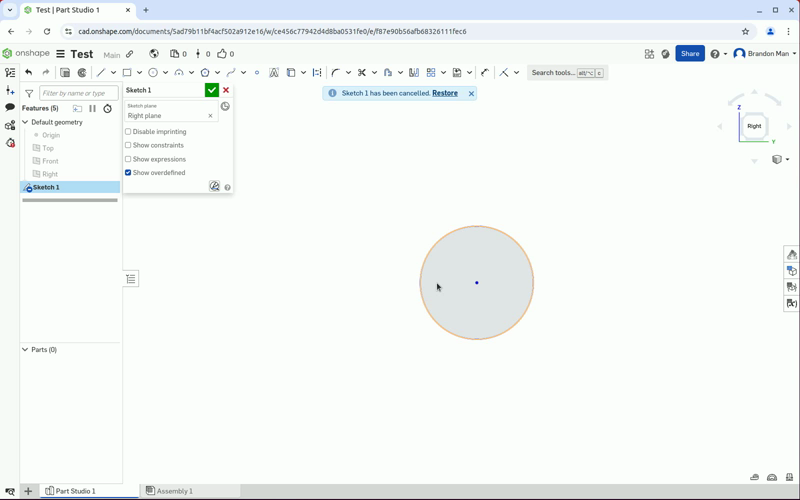
click(437, 282)
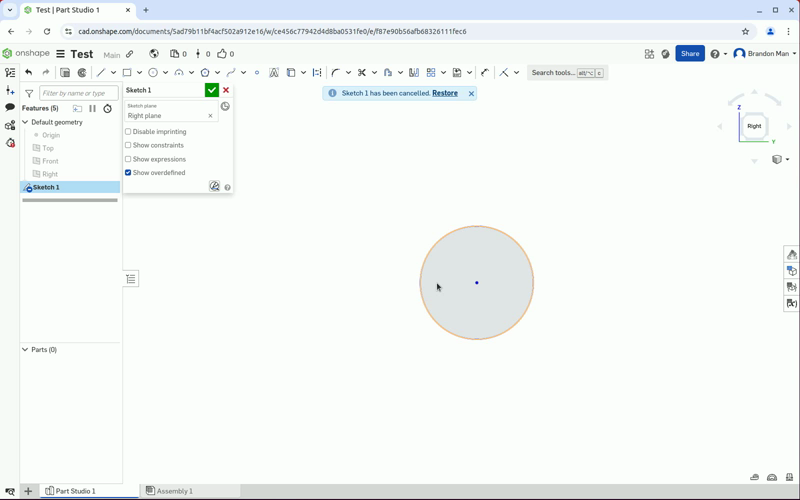
scroll(-6)
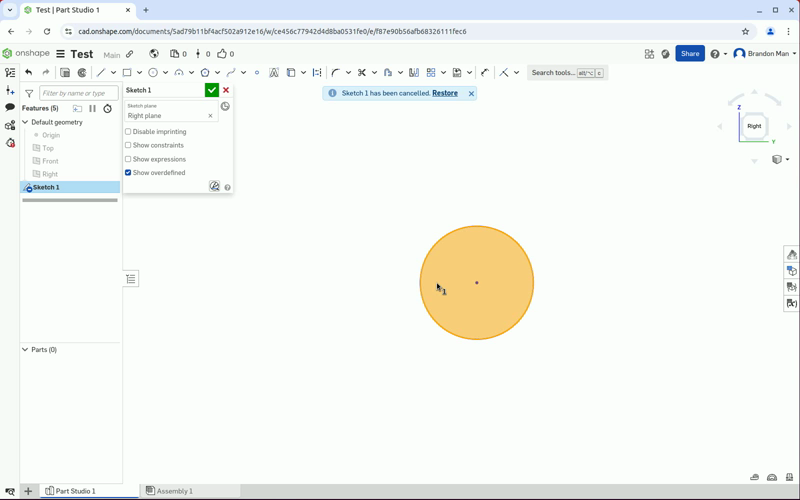
scroll(-6)
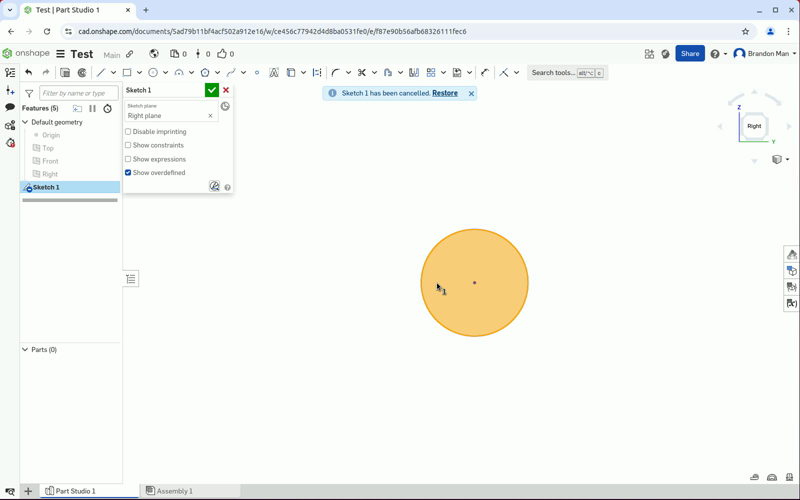
scroll(-6)
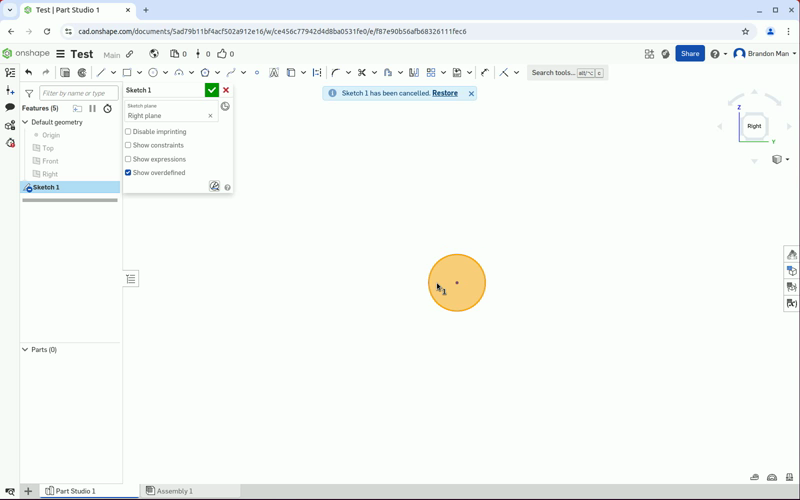
scroll(-6)
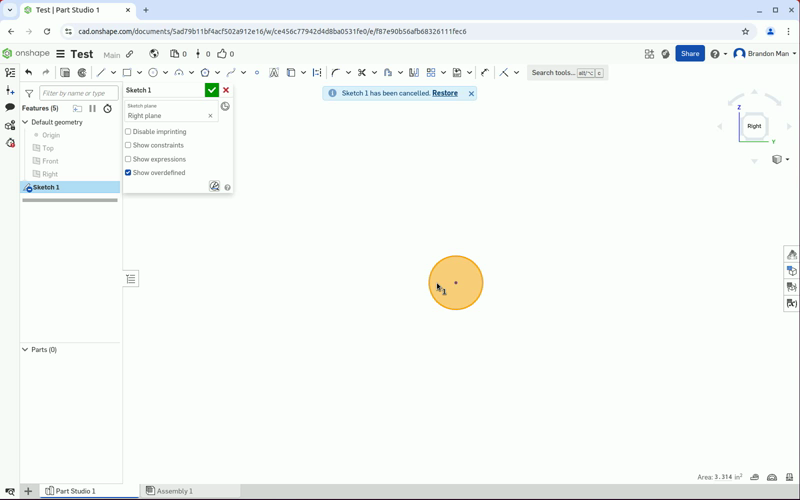
scroll(-6)
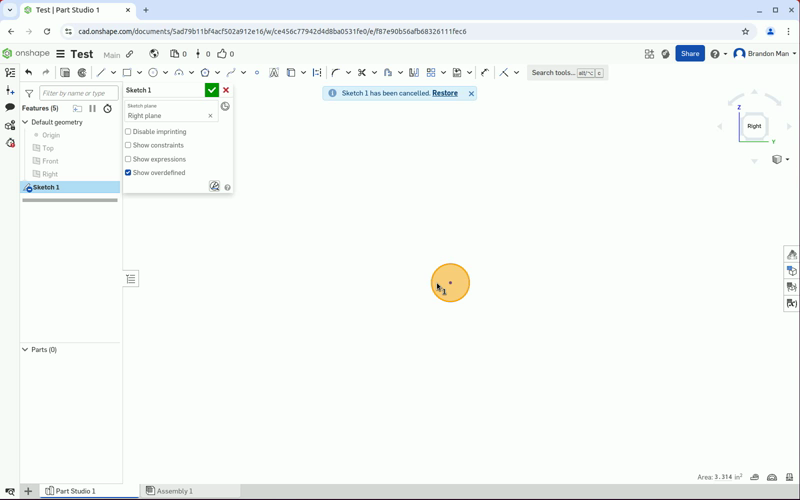
scroll(-6)
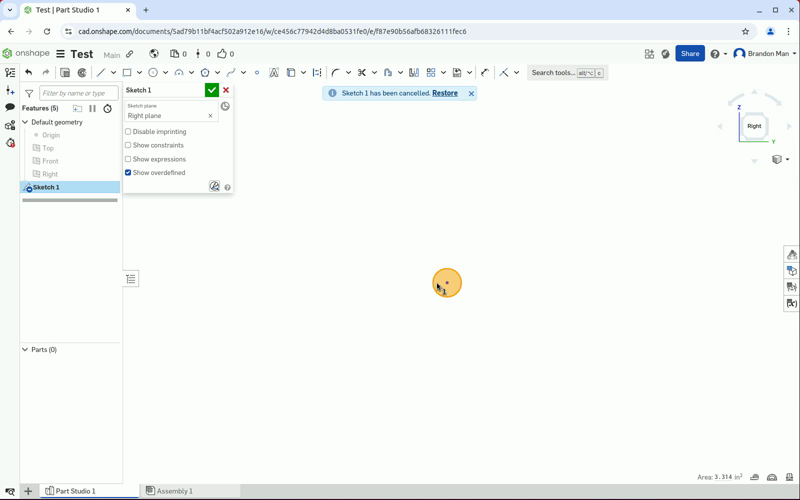
scroll(-6)
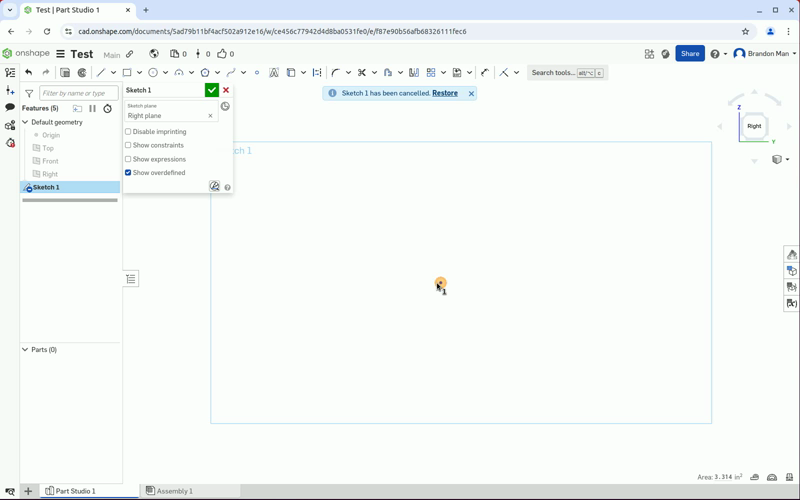
mouse_move(73, 352)
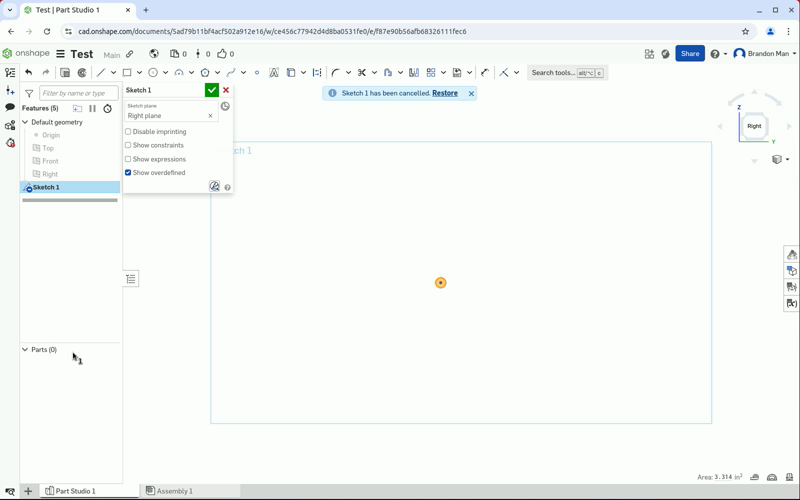
key(shift+y)
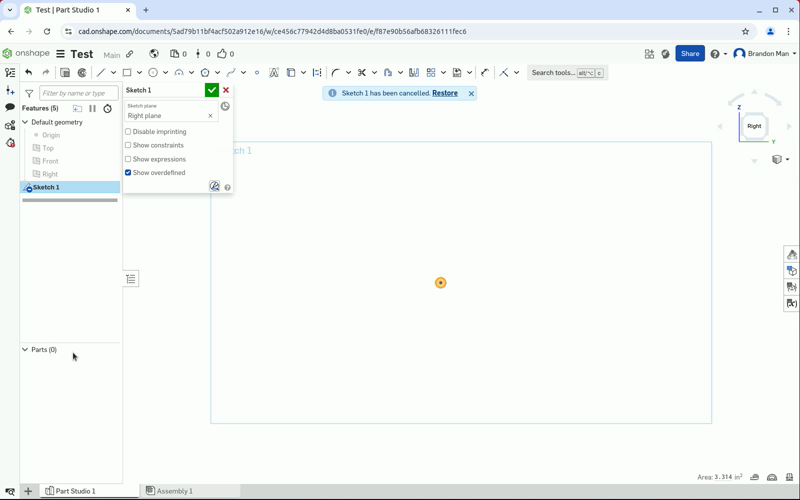
key(shift+e)
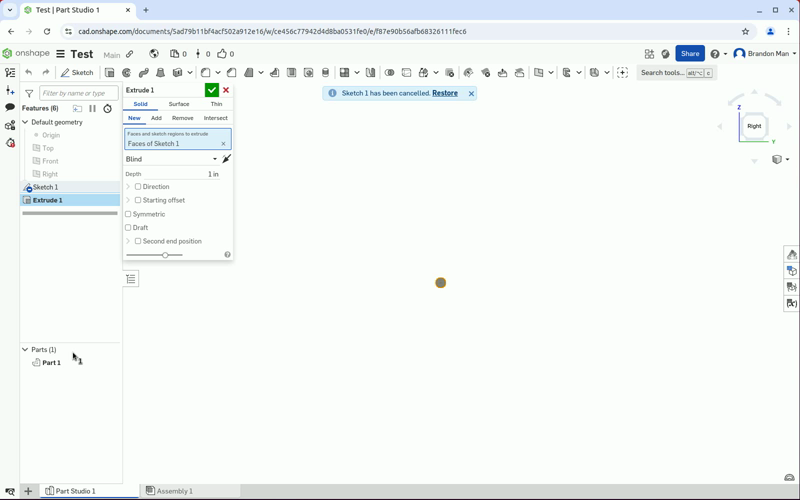
mouse_move(143, 106)
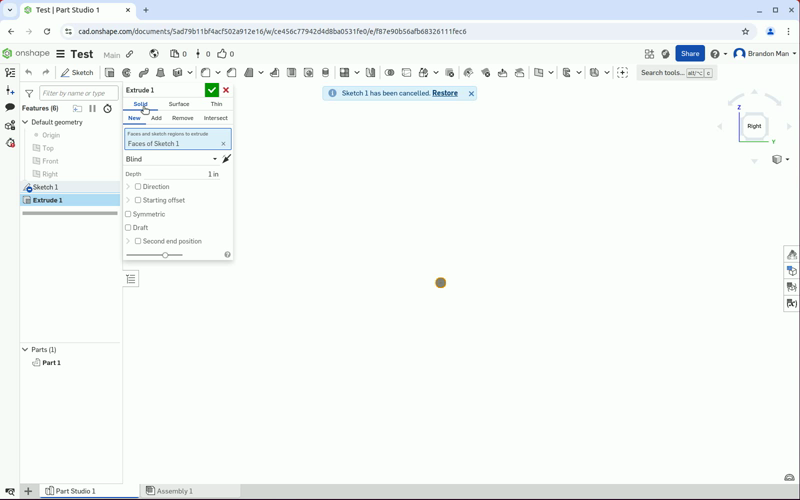
click(143, 106)
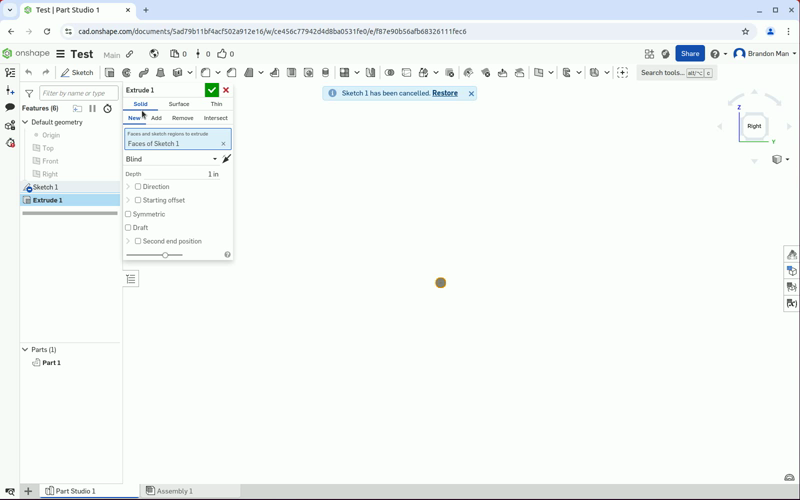
mouse_move(137, 120)
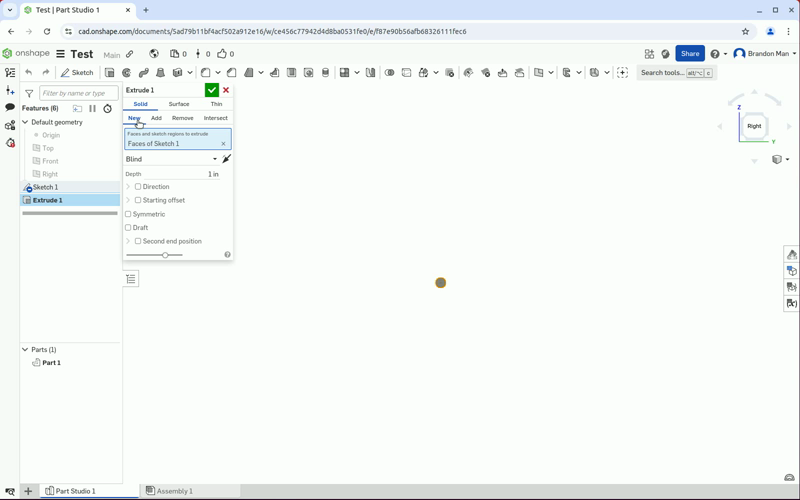
click(137, 120)
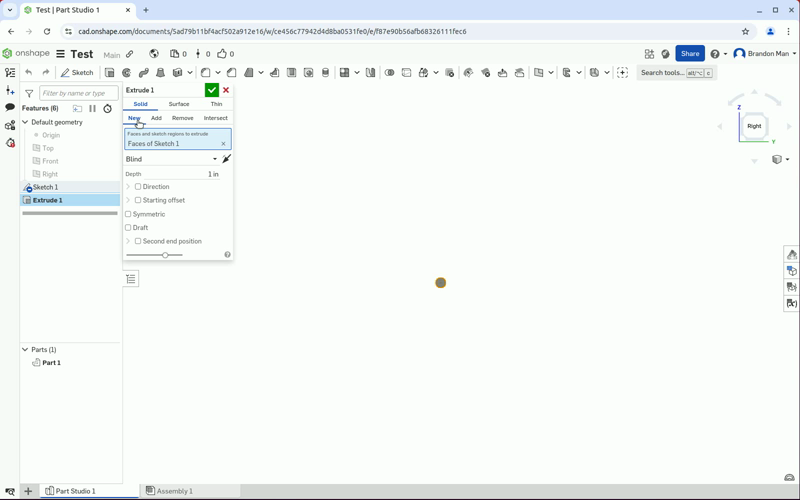
key(tab, 4)
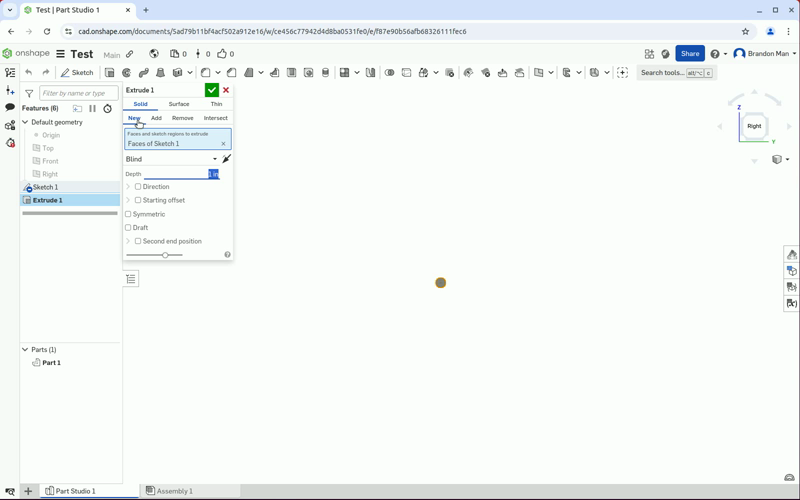
text(-23.108)
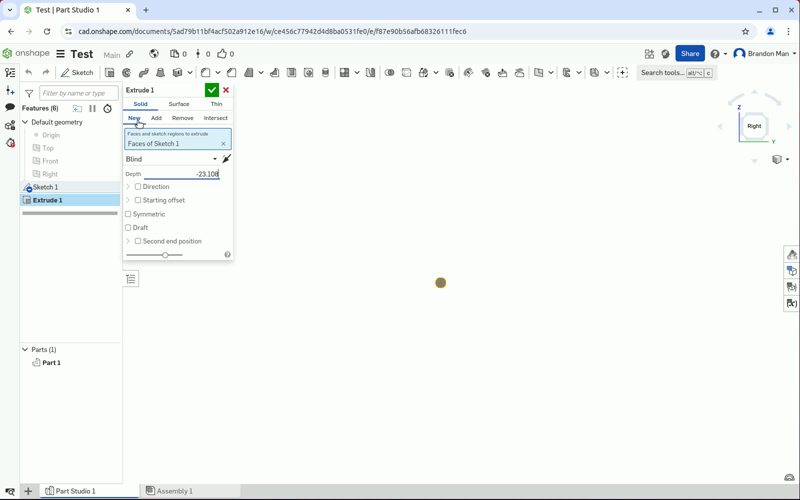
key(enter)
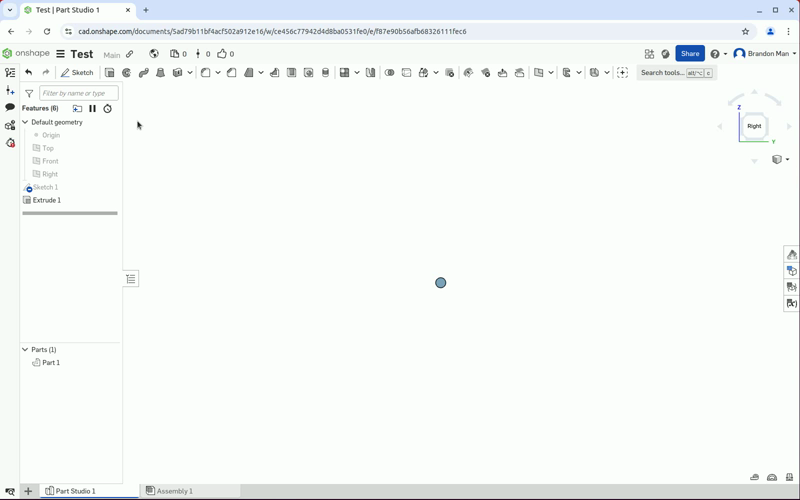
key(shift+h)
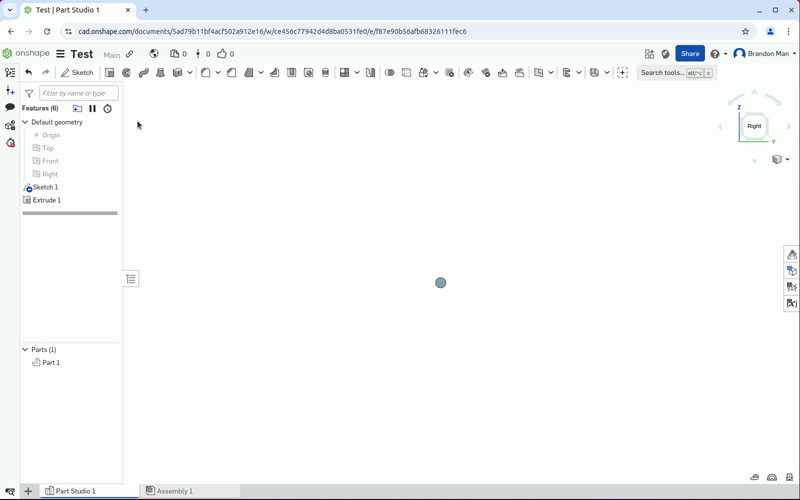
key(shift+h)
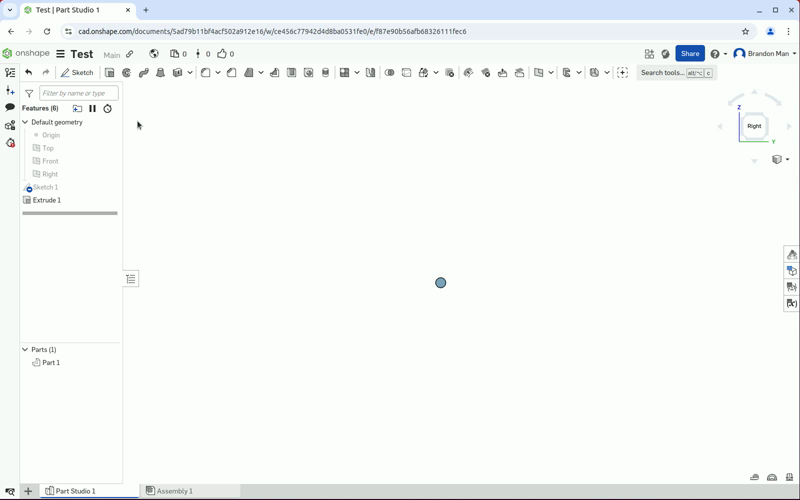
mouse_move(73, 189)
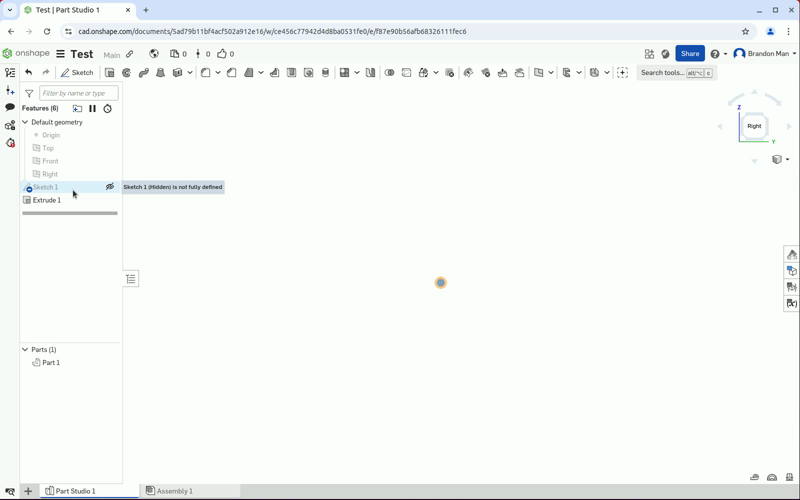
click(73, 189)
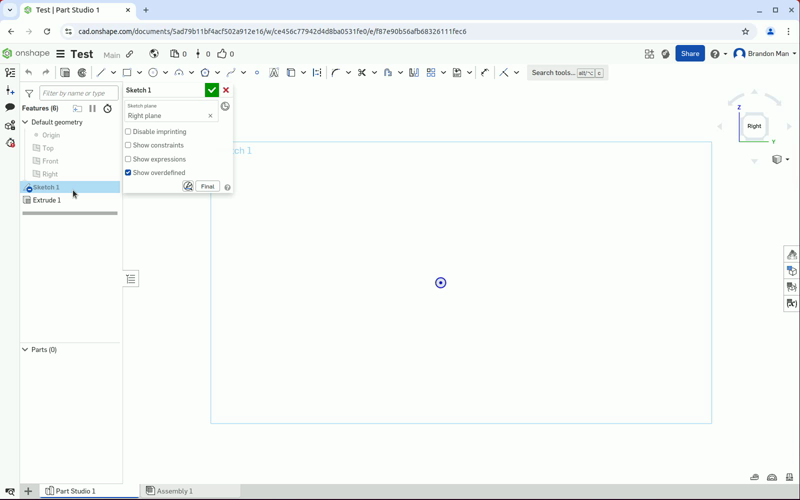
mouse_move(229, 92)
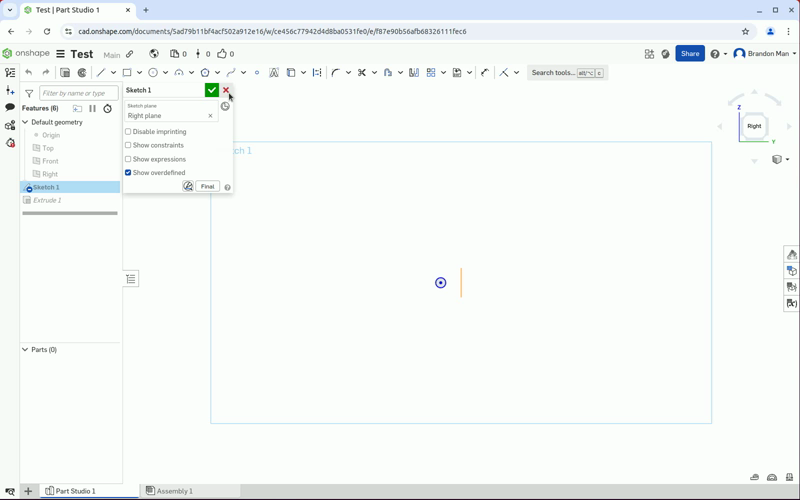
click(229, 92)
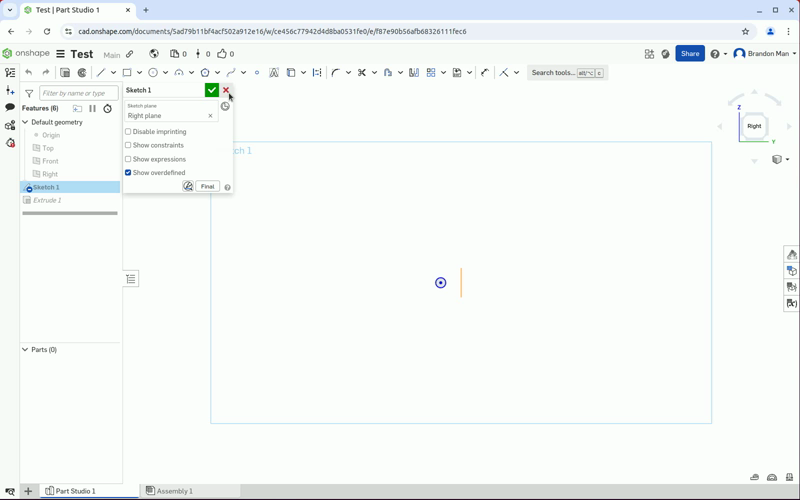
key(shift+s)
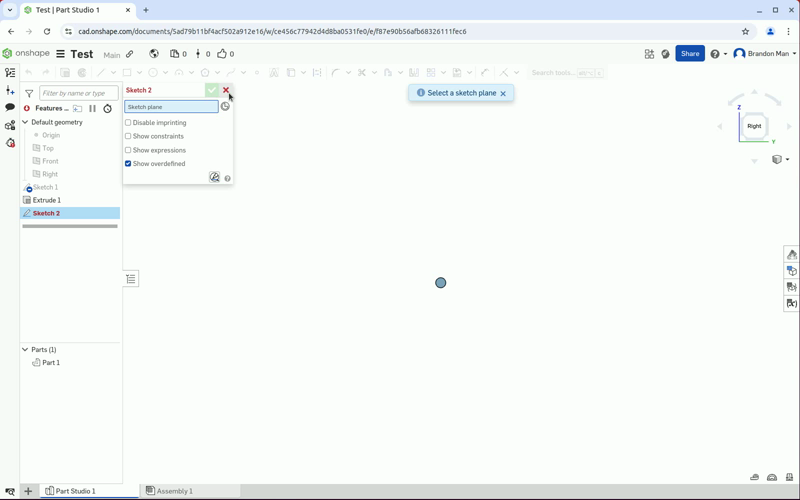
mouse_move(73, 176)
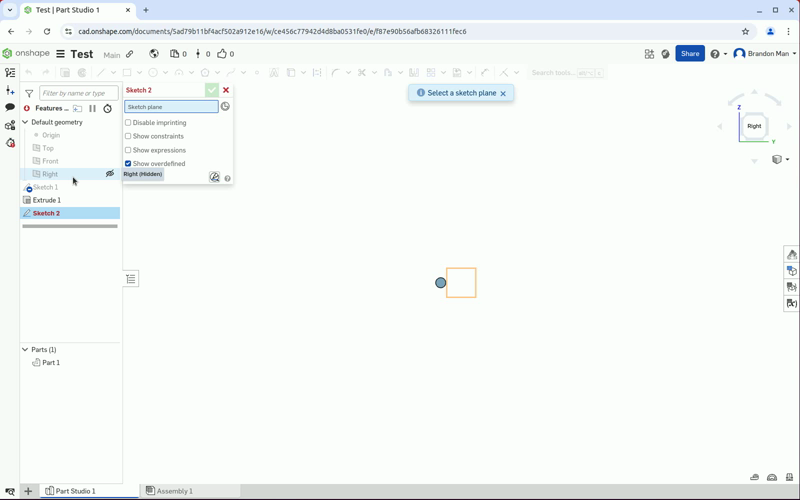
click(73, 176)
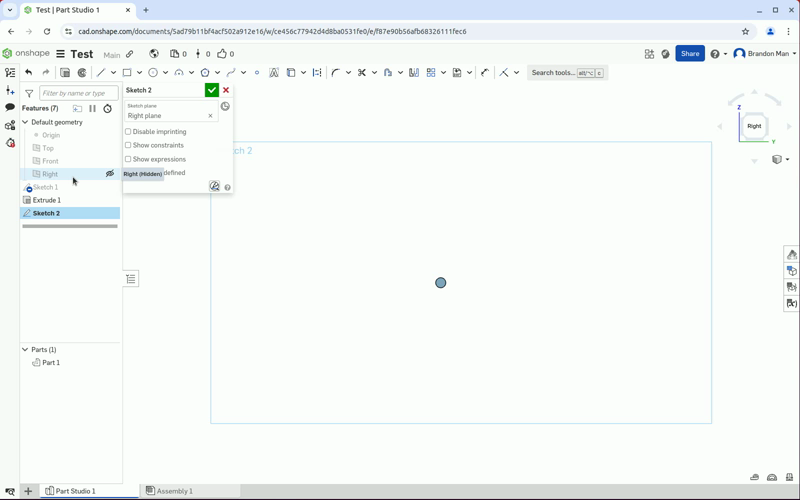
mouse_move(73, 352)
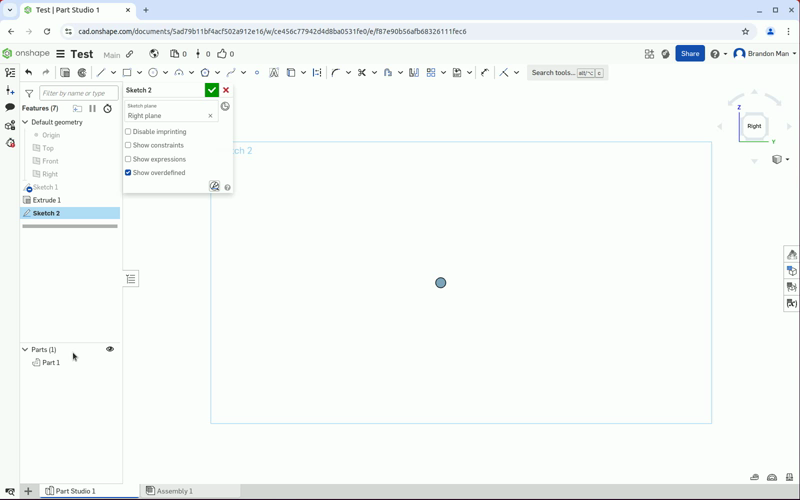
key(y)
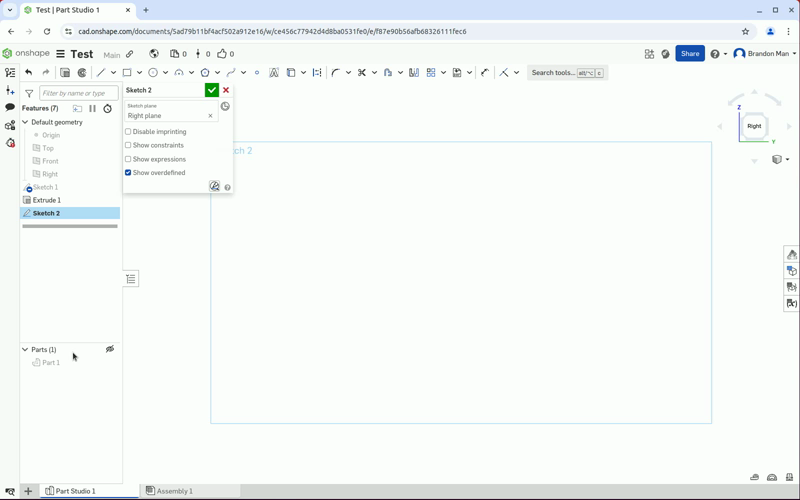
key(c)
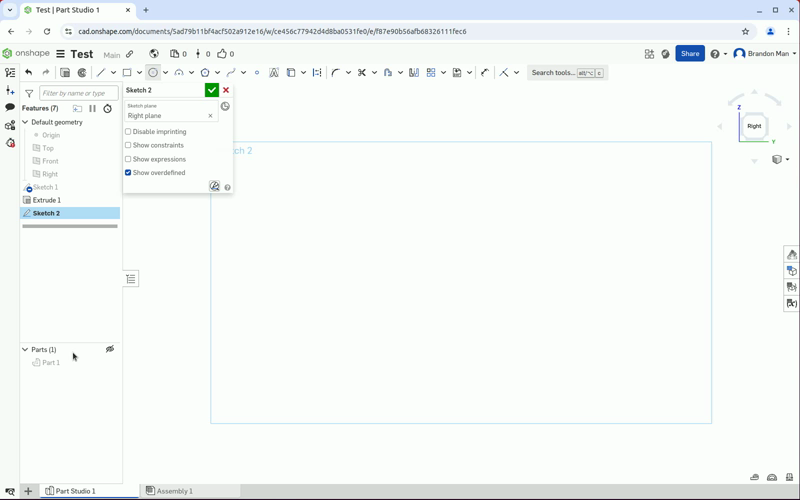
key_down(shift)
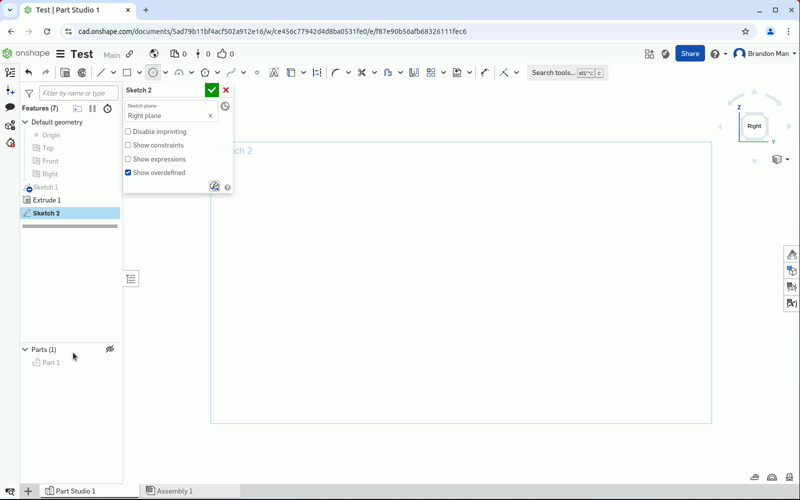
mouse_move(459, 282)
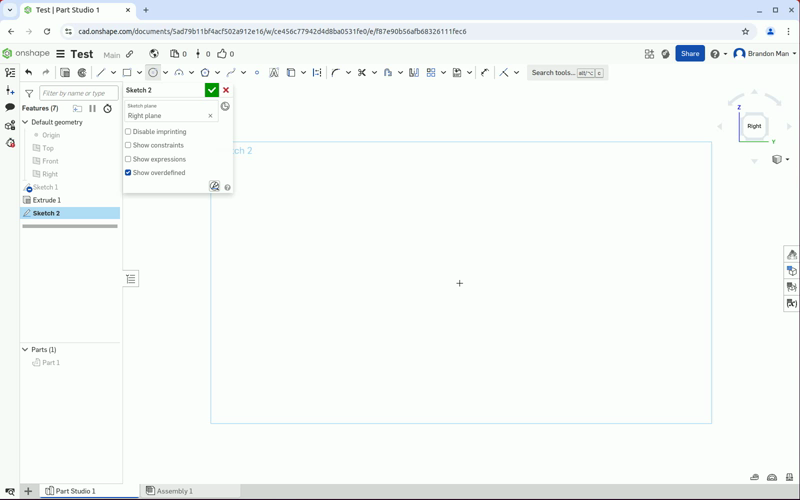
click(459, 282)
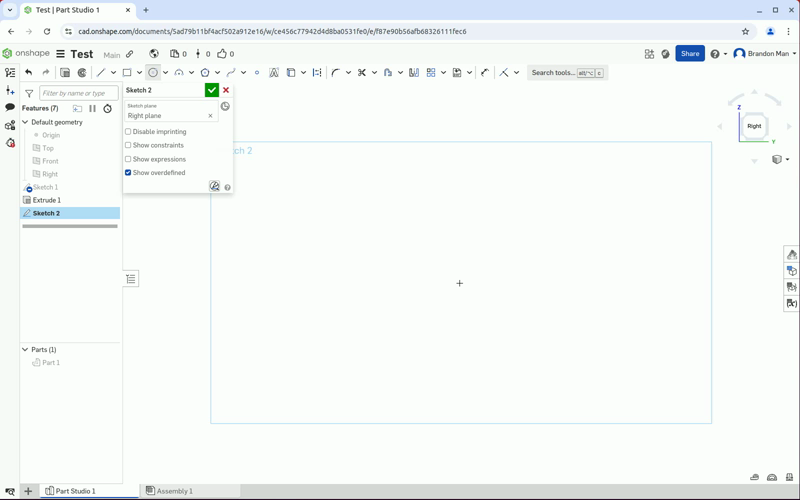
key_up(shift)
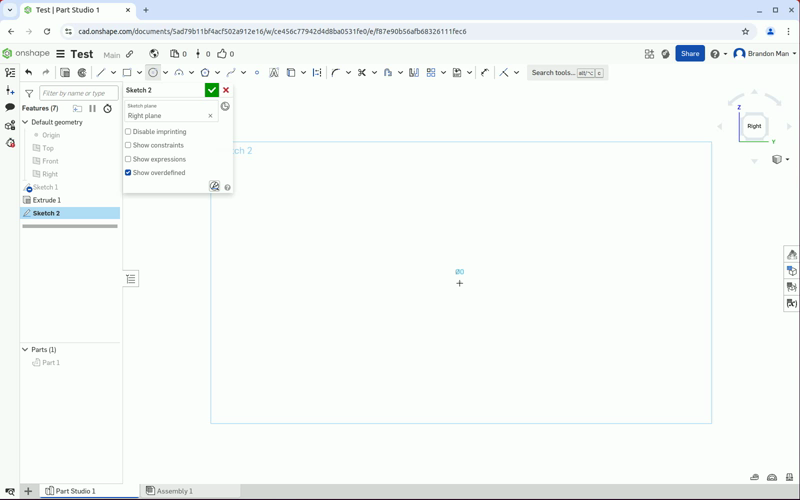
mouse_move(464, 282)
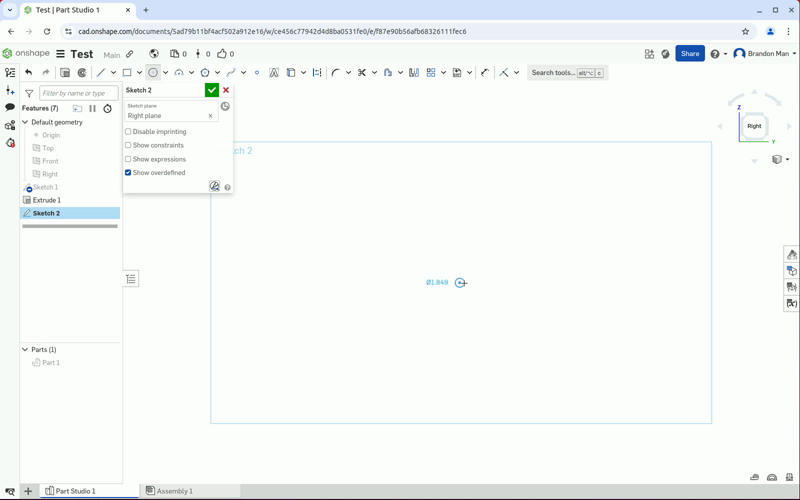
click(464, 282)
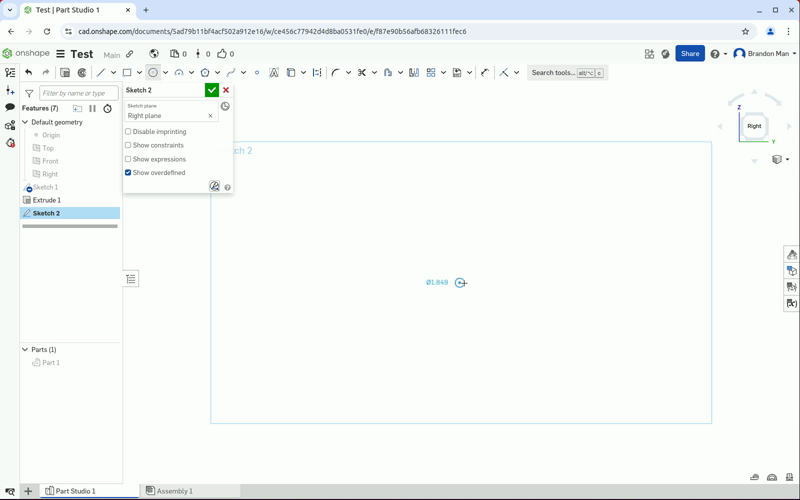
key(esc)
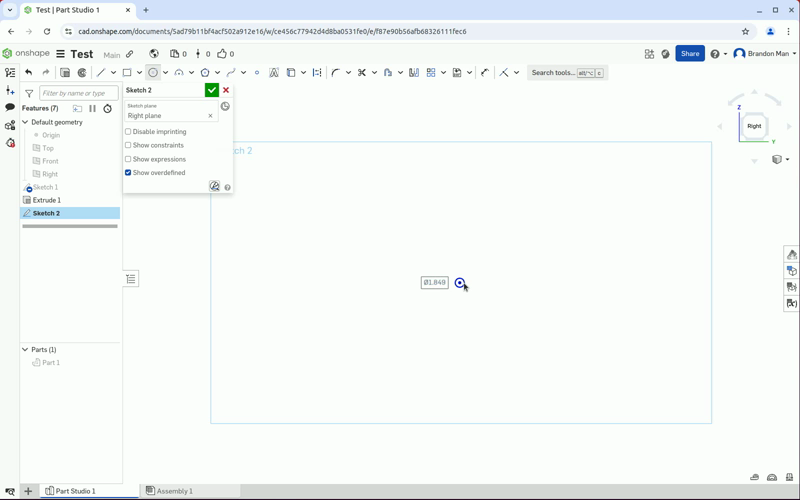
mouse_move(456, 282)
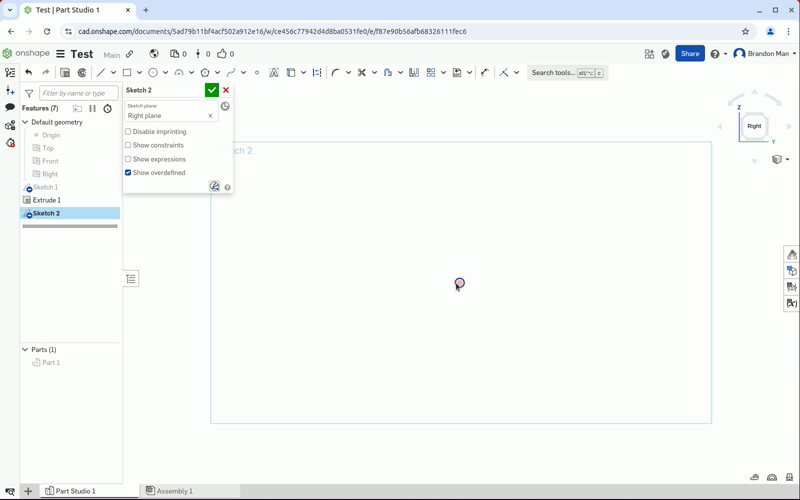
scroll(6)
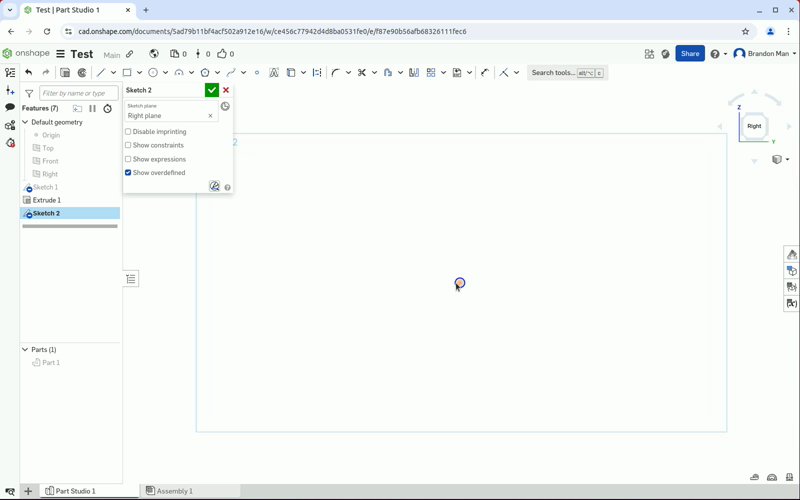
scroll(6)
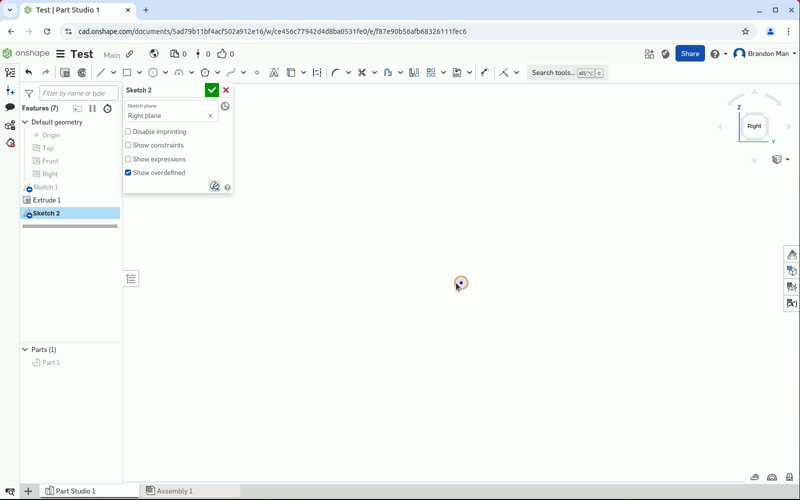
scroll(6)
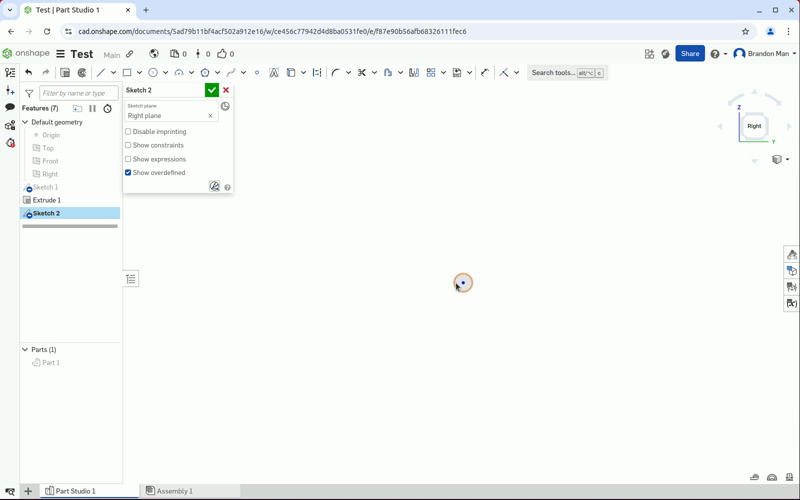
scroll(6)
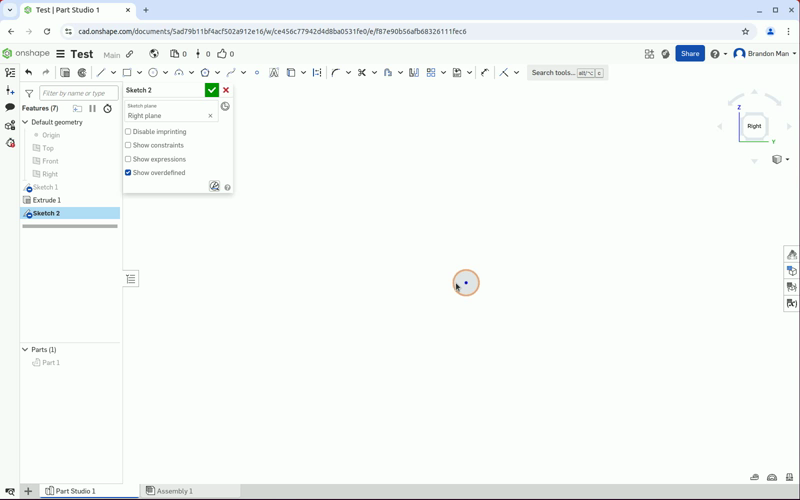
scroll(6)
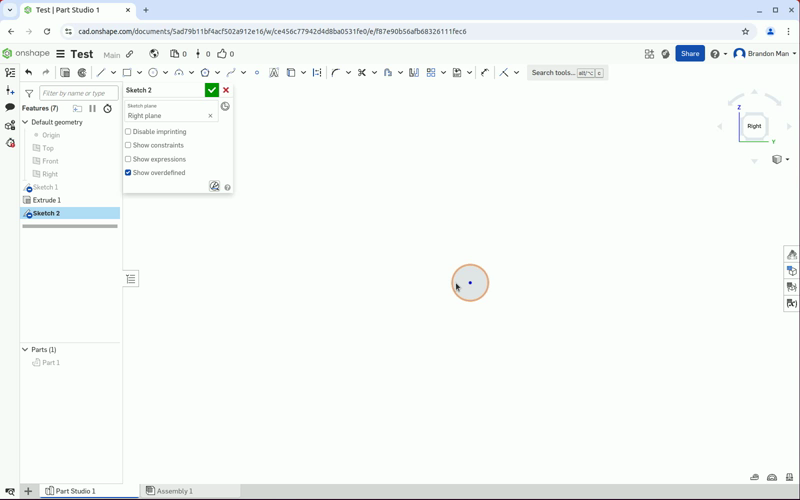
scroll(6)
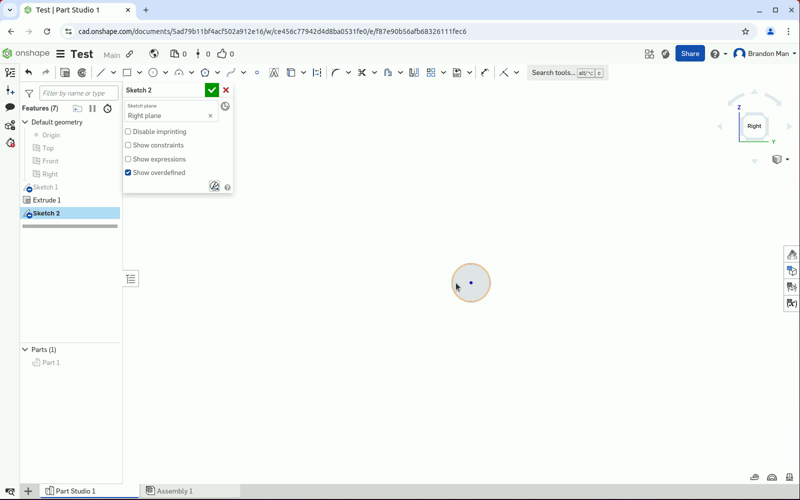
scroll(6)
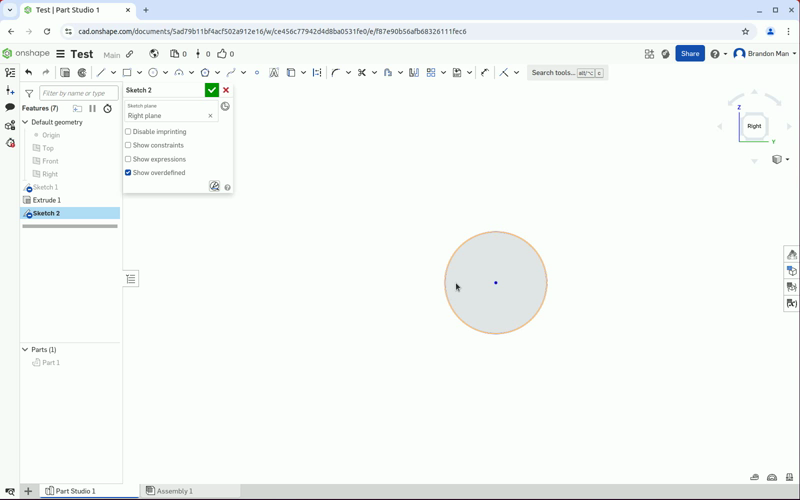
click(456, 282)
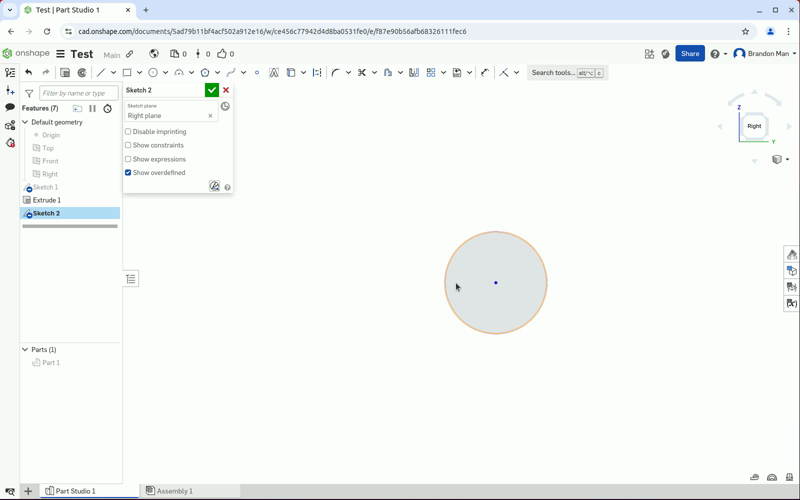
scroll(-6)
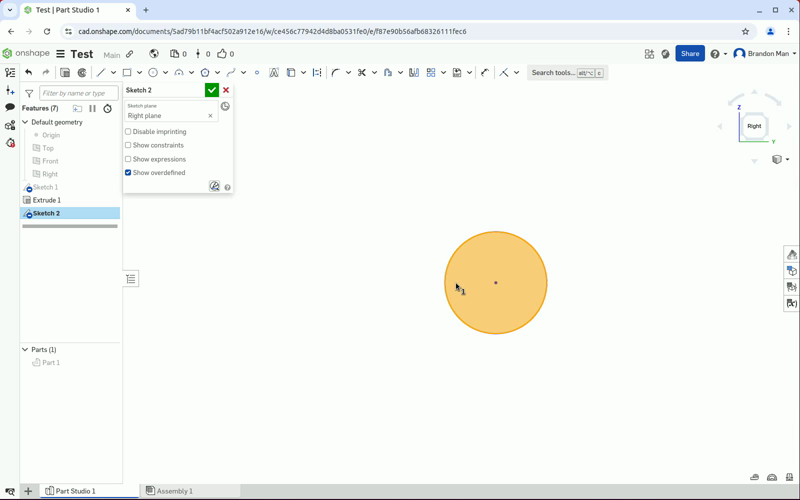
scroll(-6)
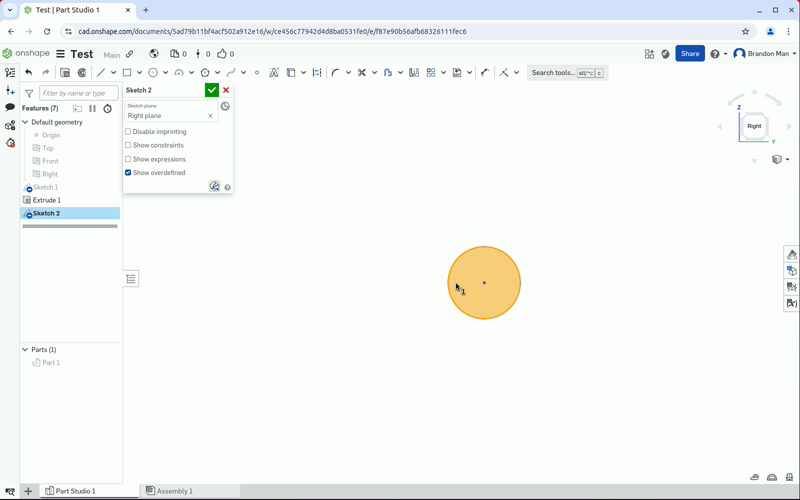
scroll(-6)
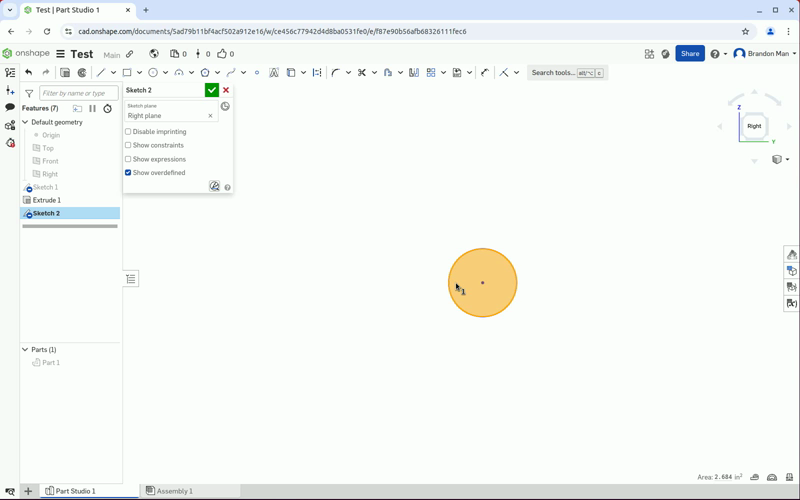
scroll(-6)
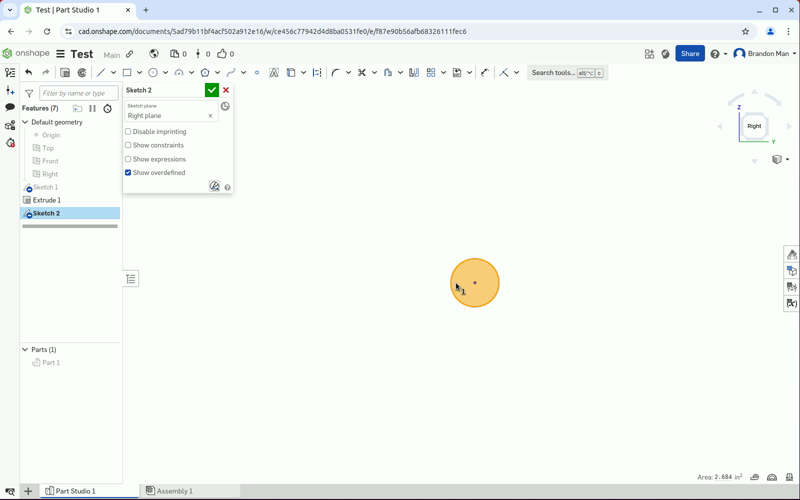
scroll(-6)
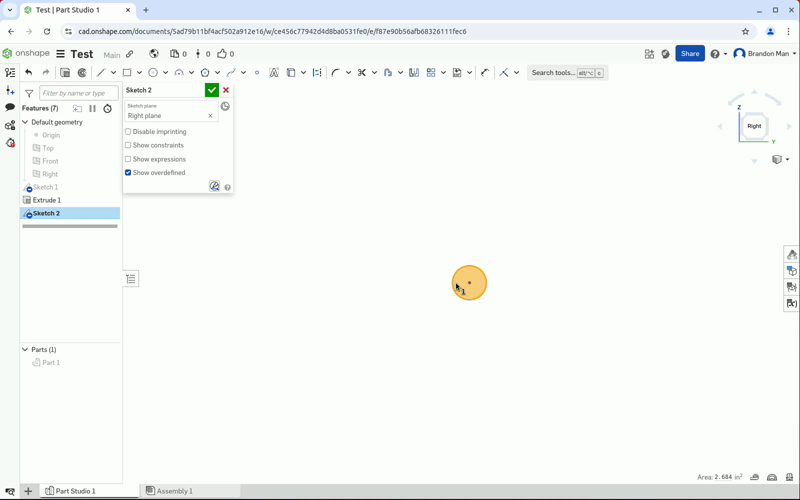
scroll(-6)
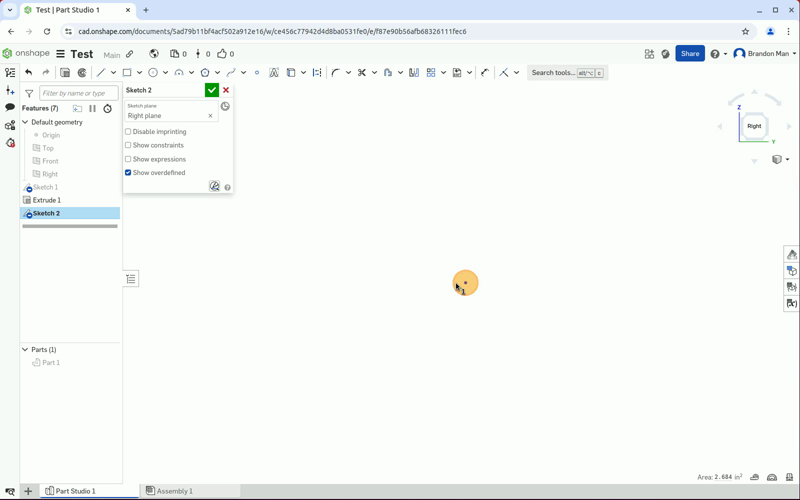
scroll(-6)
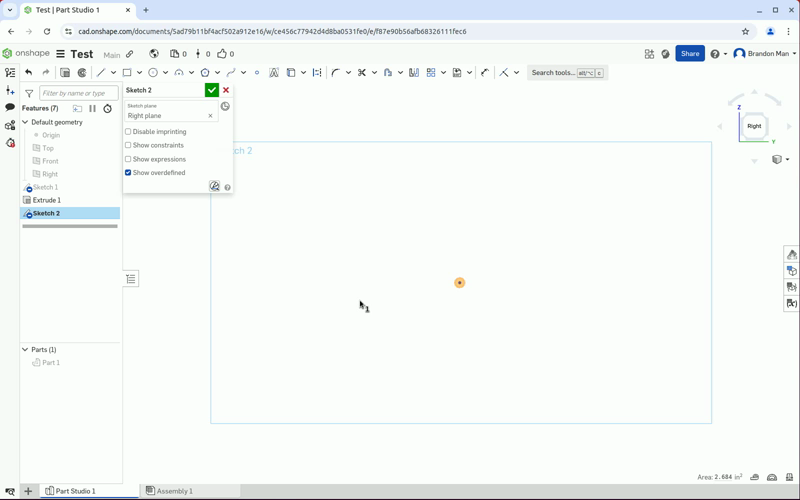
mouse_move(73, 352)
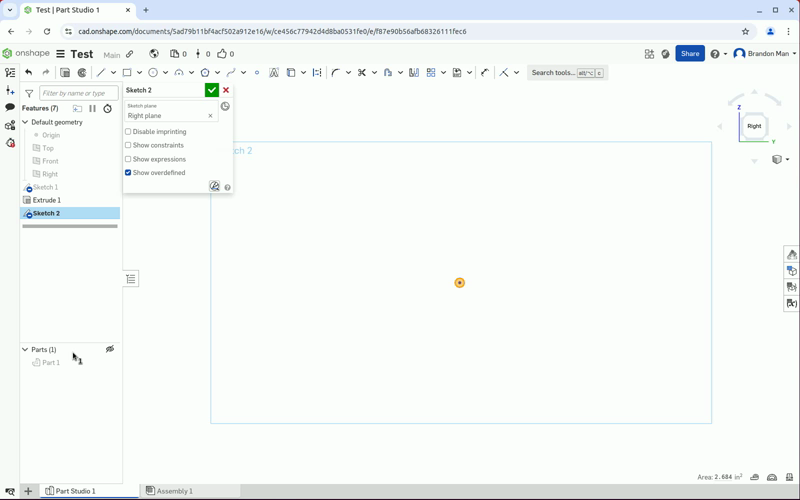
key(shift+y)
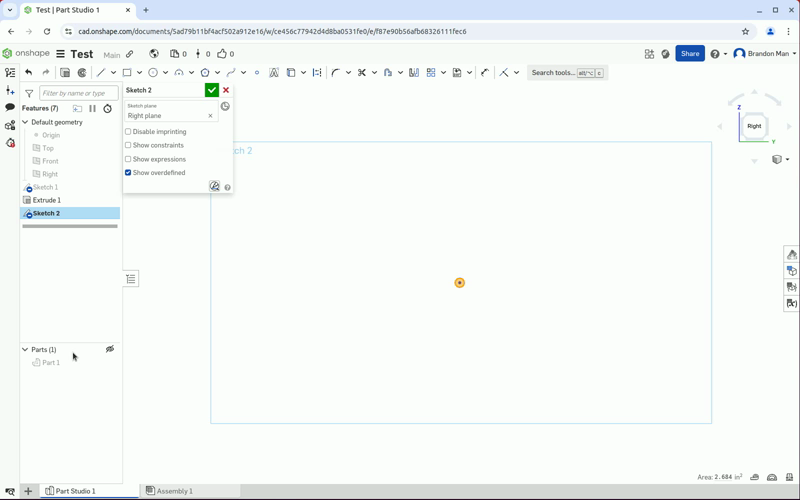
key(shift+e)
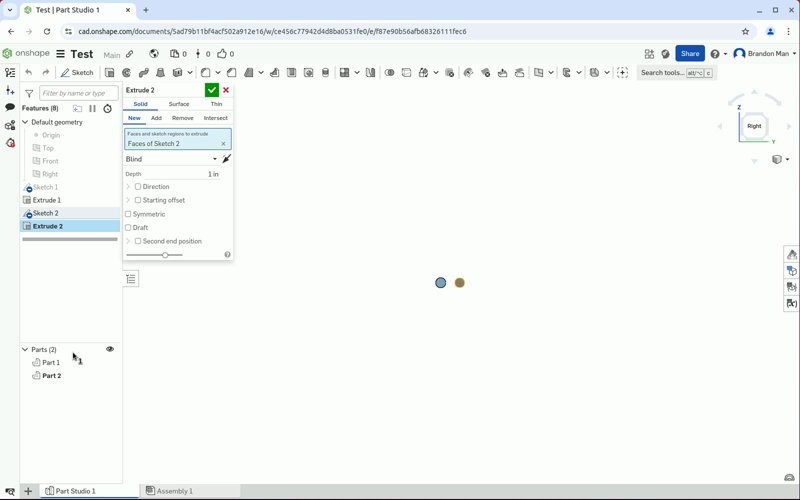
mouse_move(143, 106)
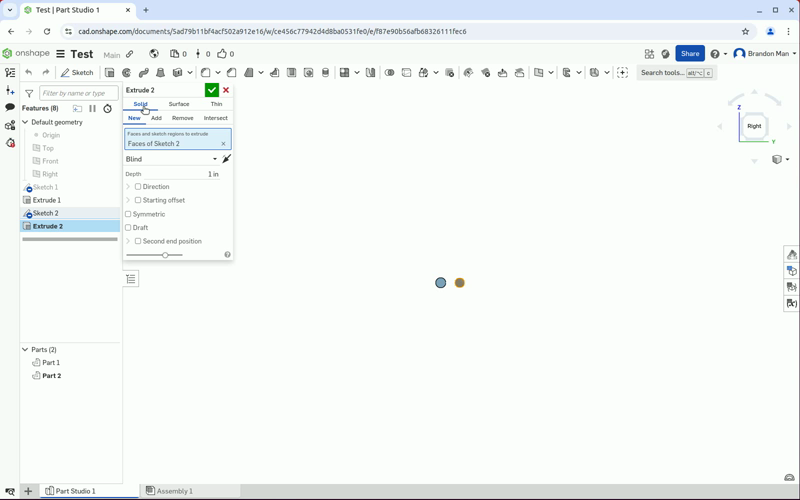
click(143, 106)
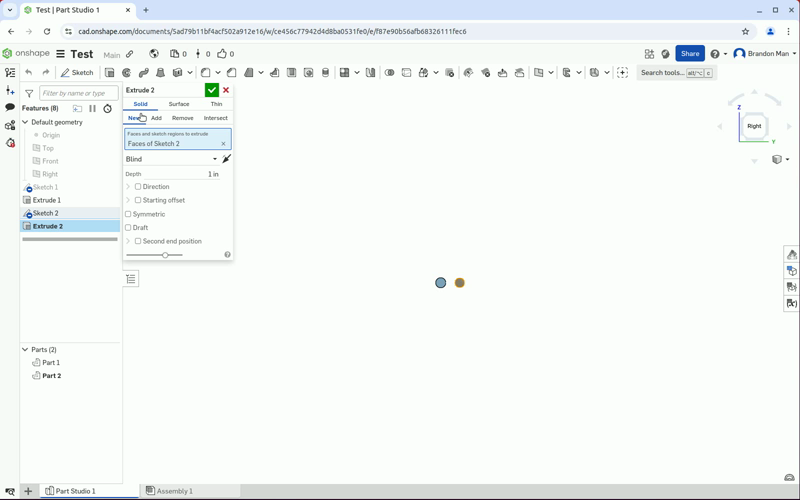
mouse_move(137, 120)
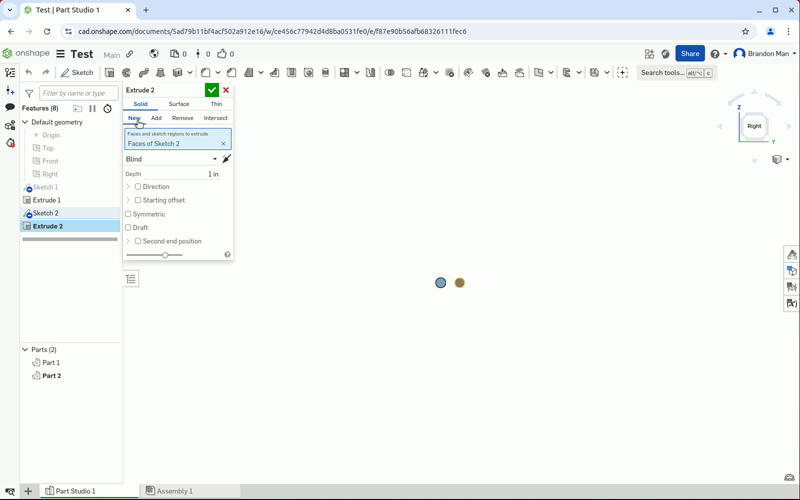
click(137, 120)
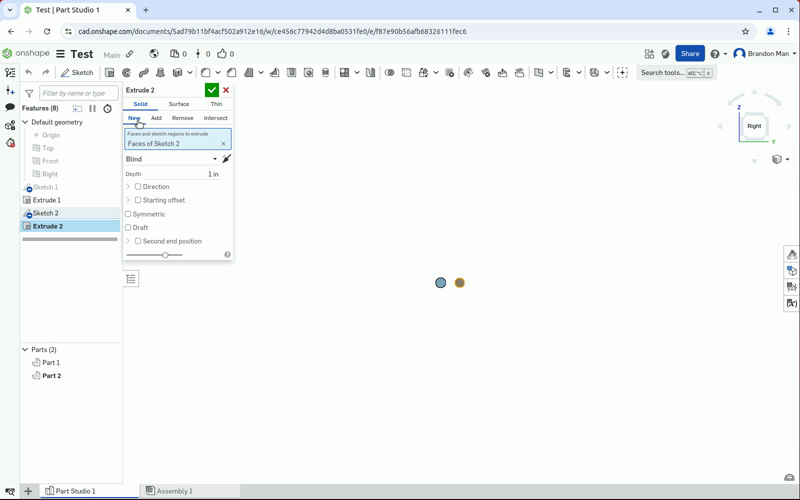
key(tab, 4)
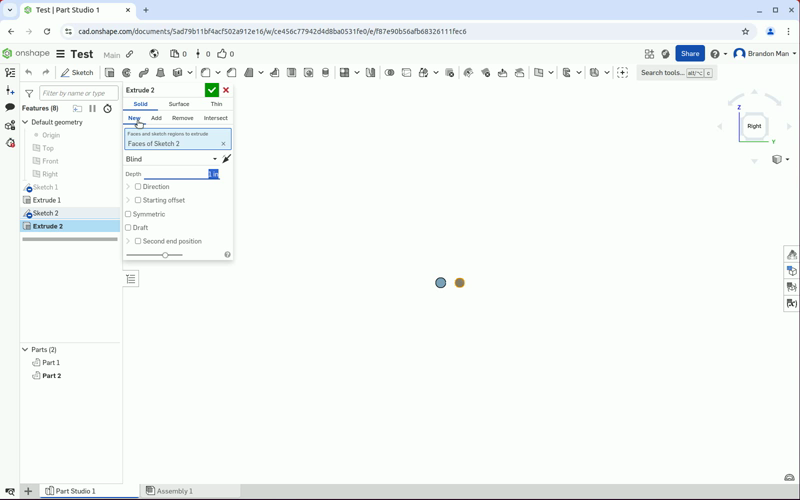
text(-23.108)
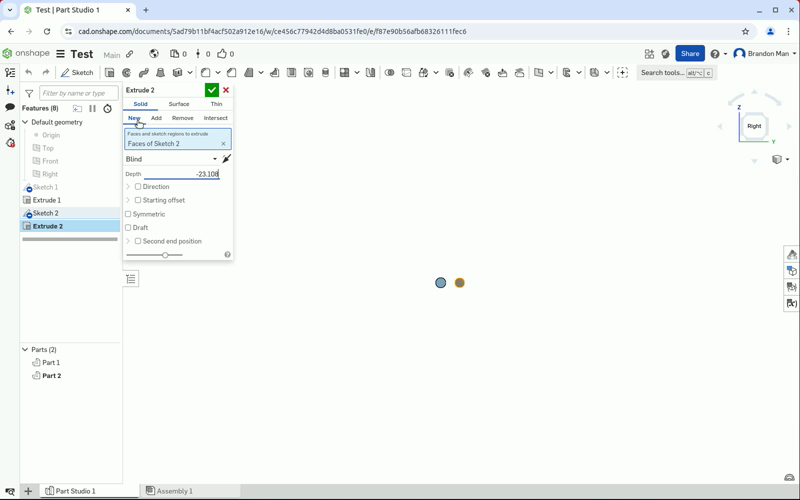
key(enter)
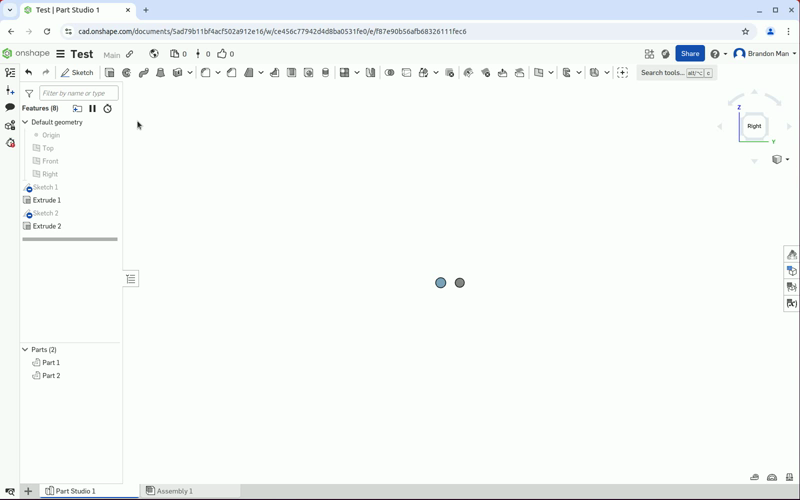
key(shift+h)
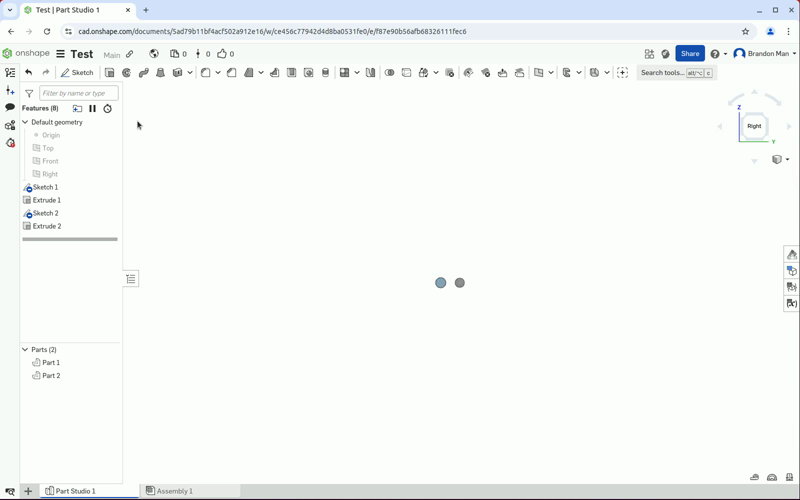
key(shift+h)
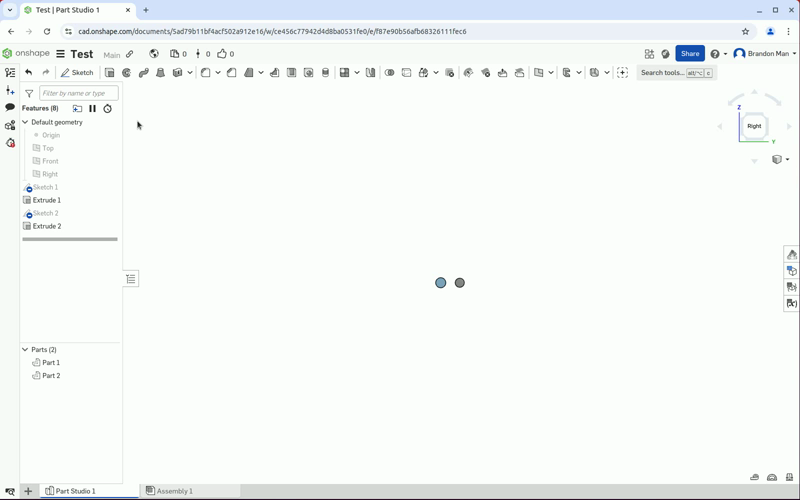
mouse_move(73, 189)
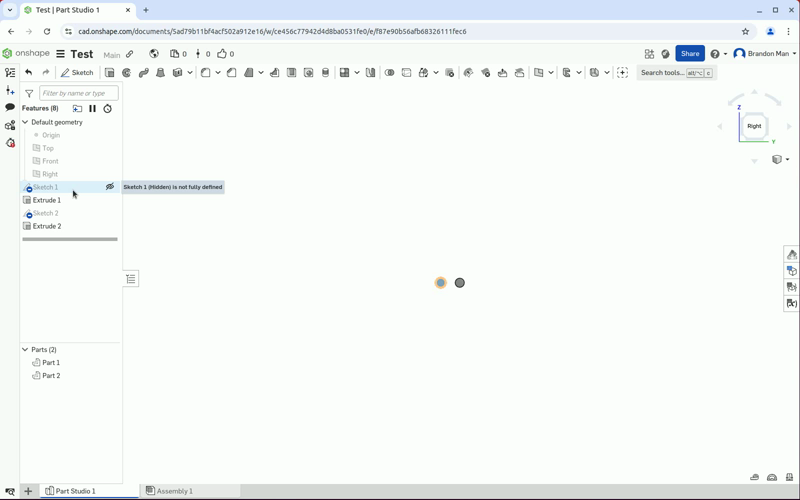
click(73, 189)
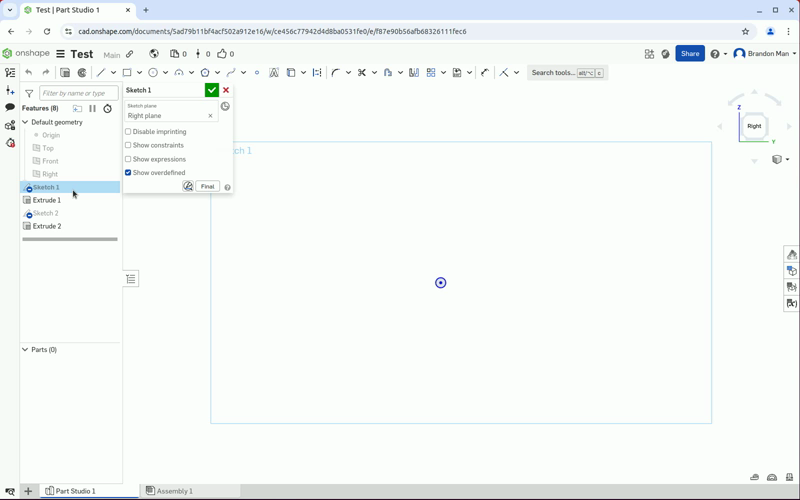
mouse_move(229, 92)
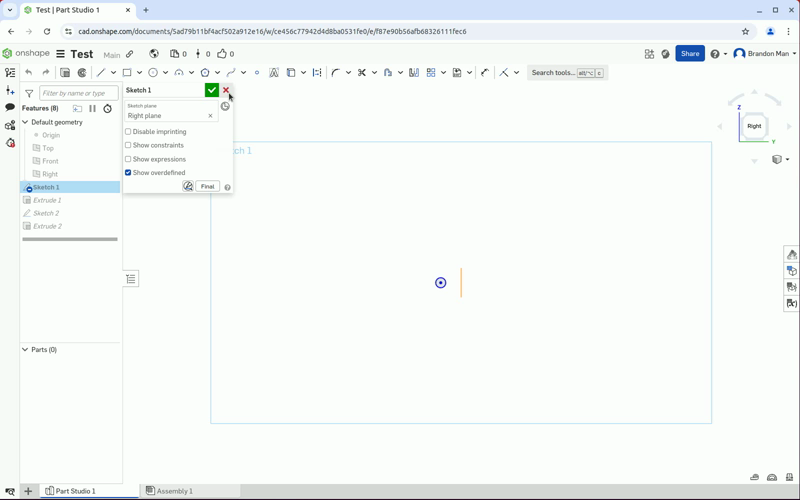
click(229, 92)
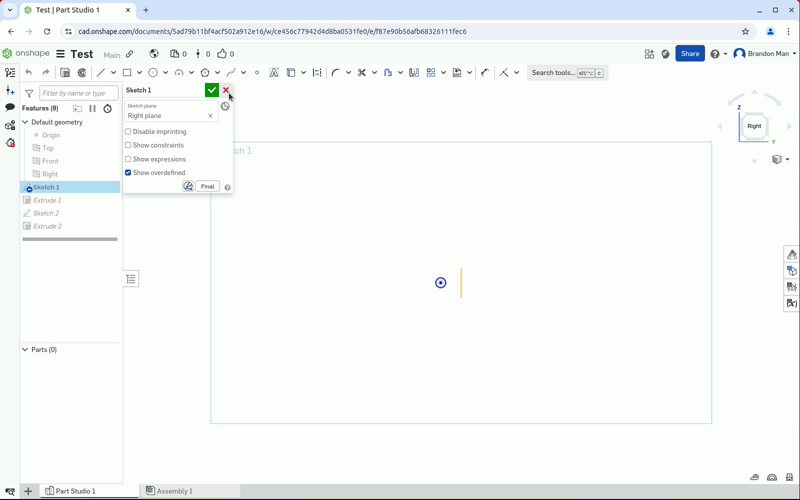
key(shift+s)
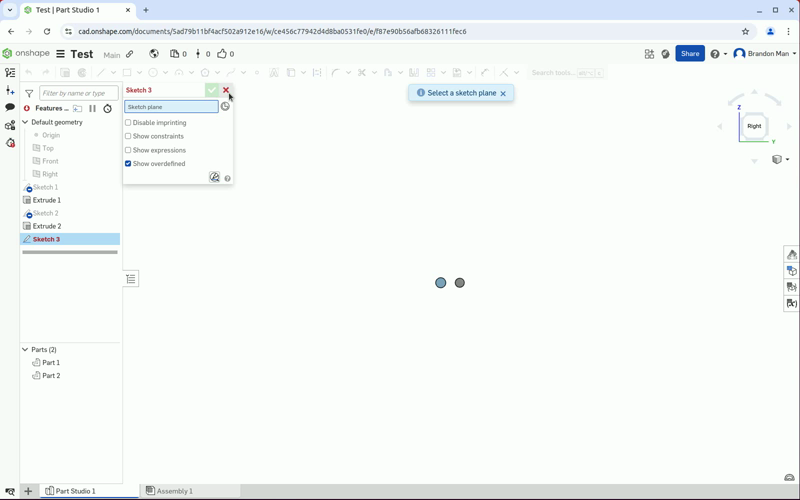
mouse_move(73, 176)
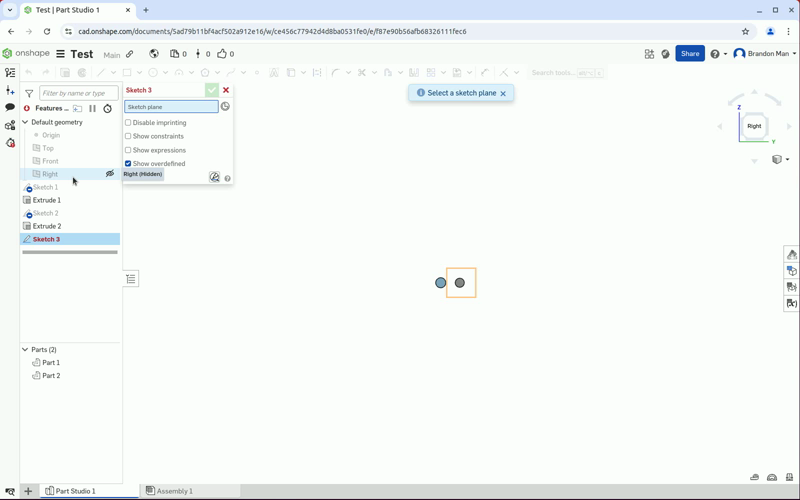
click(73, 176)
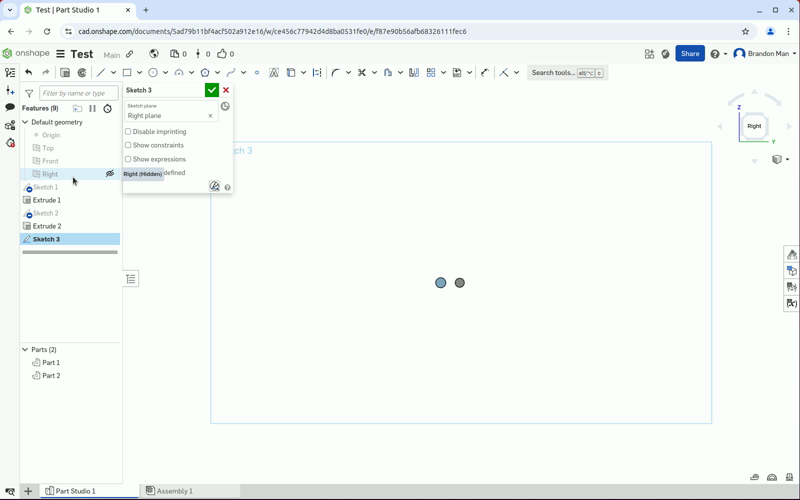
mouse_move(73, 352)
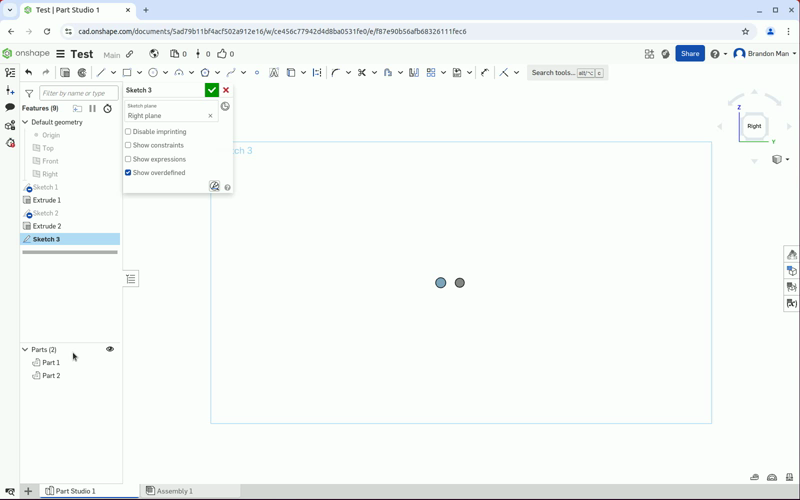
key(y)
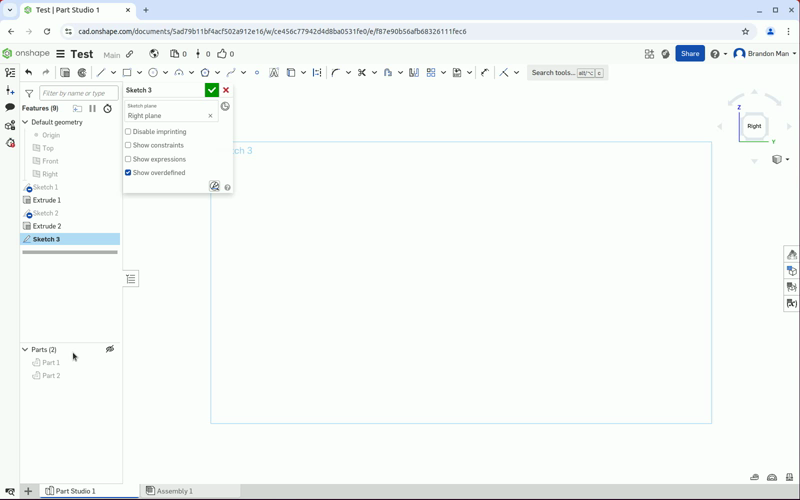
key(l)
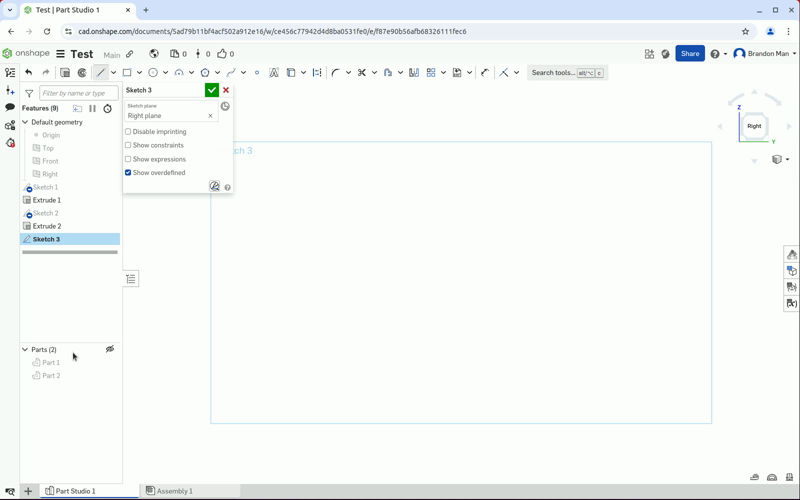
key_down(shift)
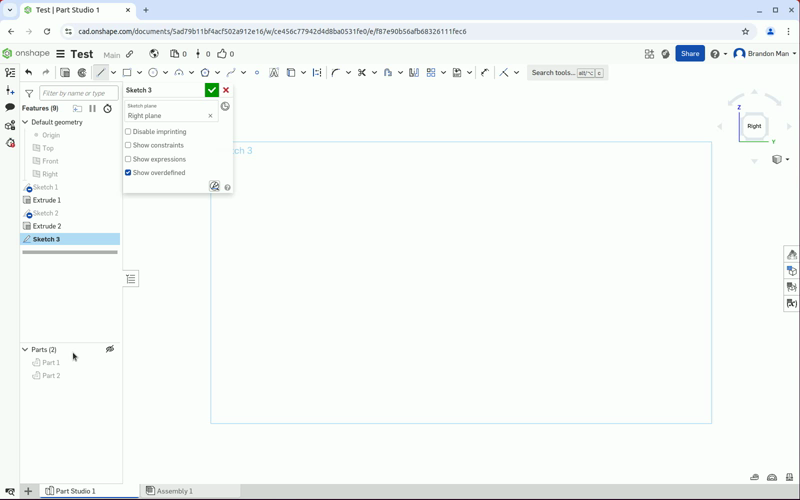
mouse_move(391, 303)
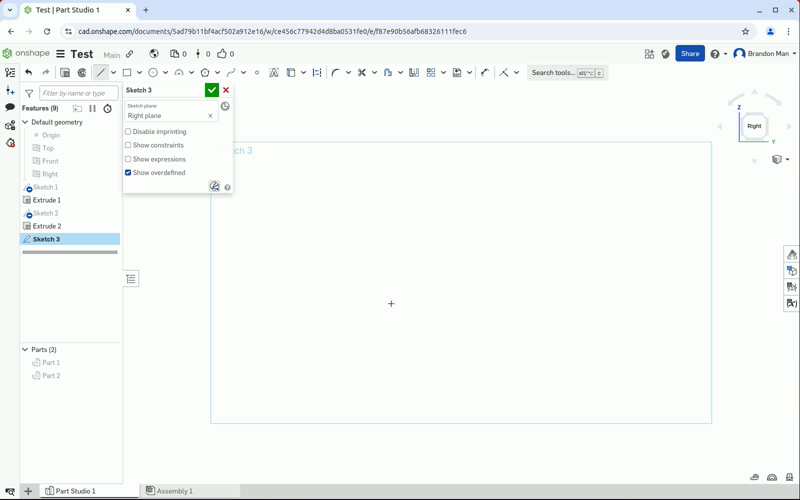
click(391, 303)
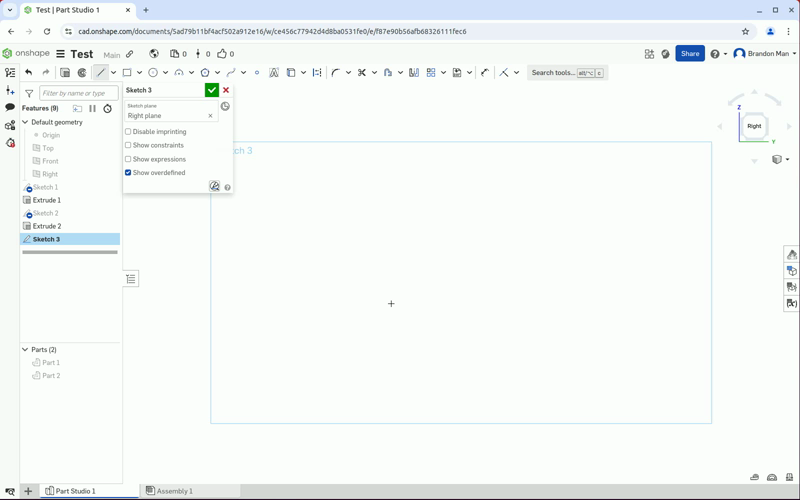
key_up(shift)
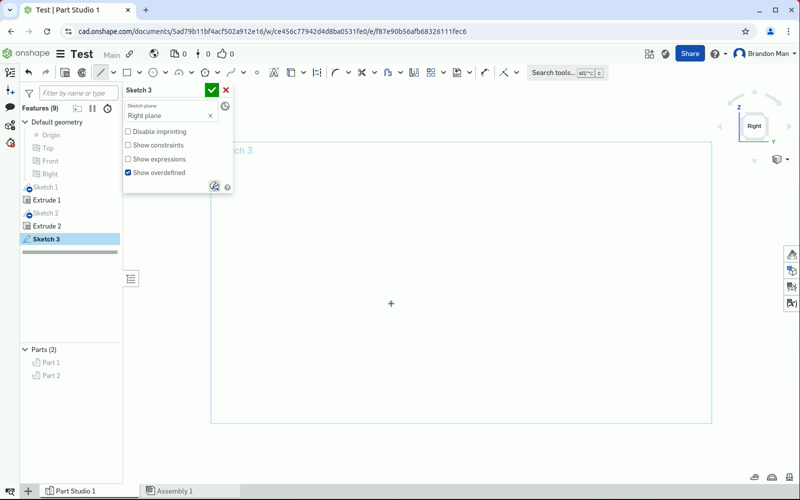
key_down(shift)
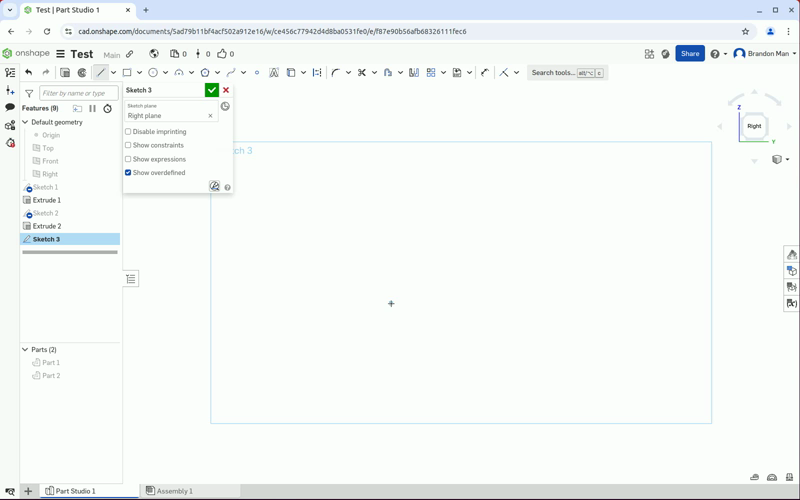
mouse_move(507, 303)
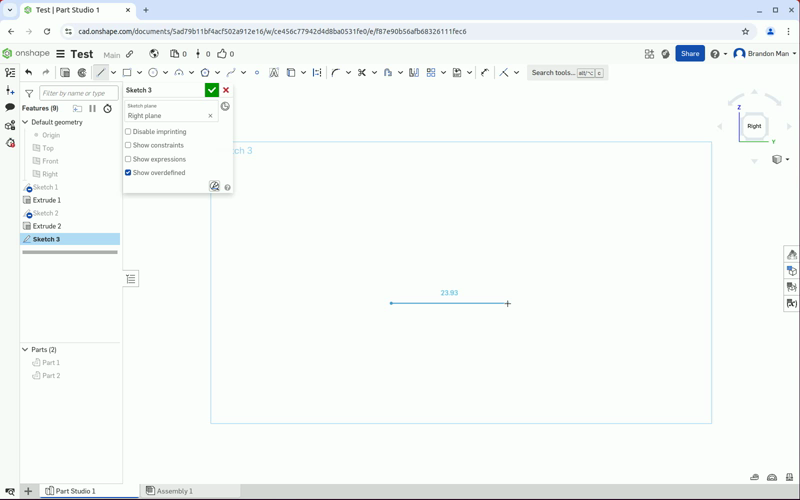
click(507, 303)
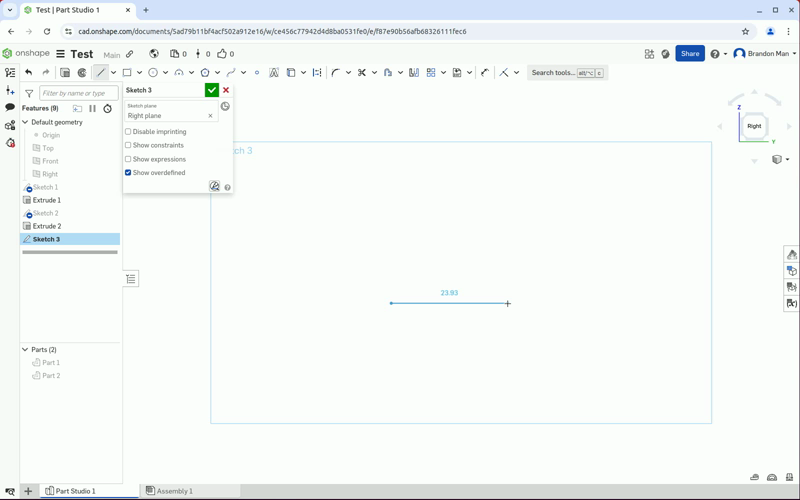
key_up(shift)
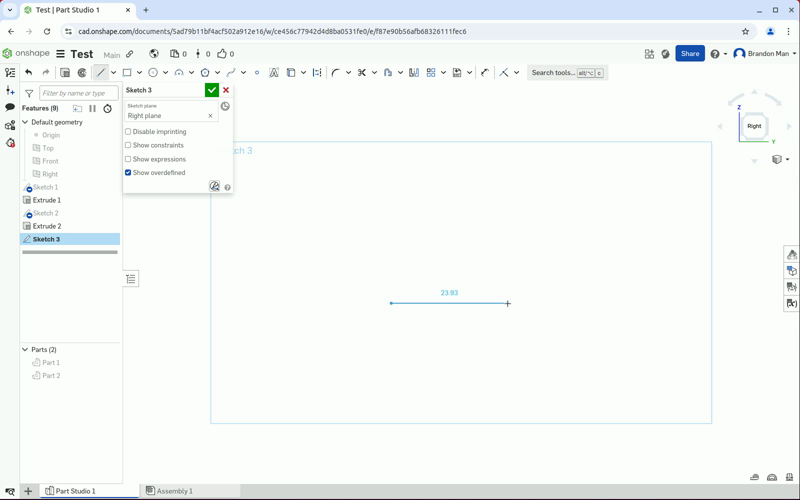
key_down(shift)
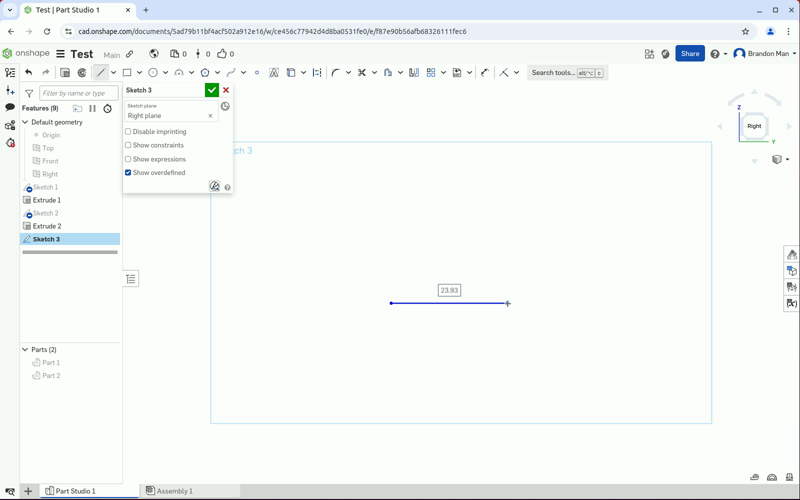
mouse_move(537, 303)
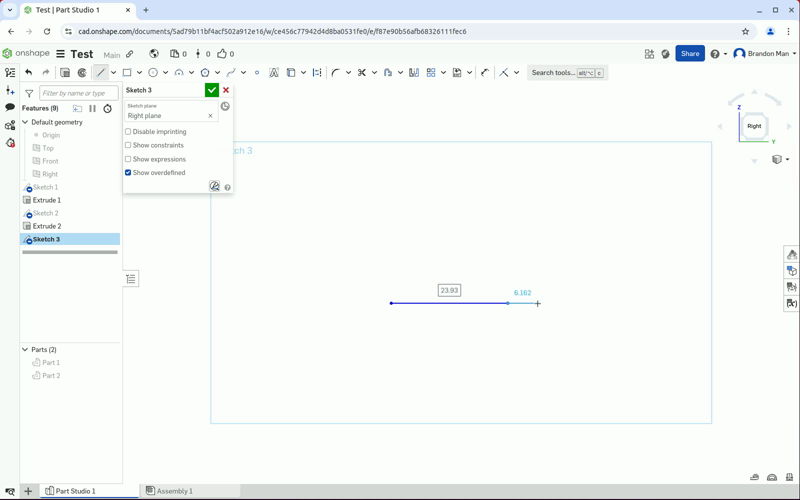
mouse_move(507, 262)
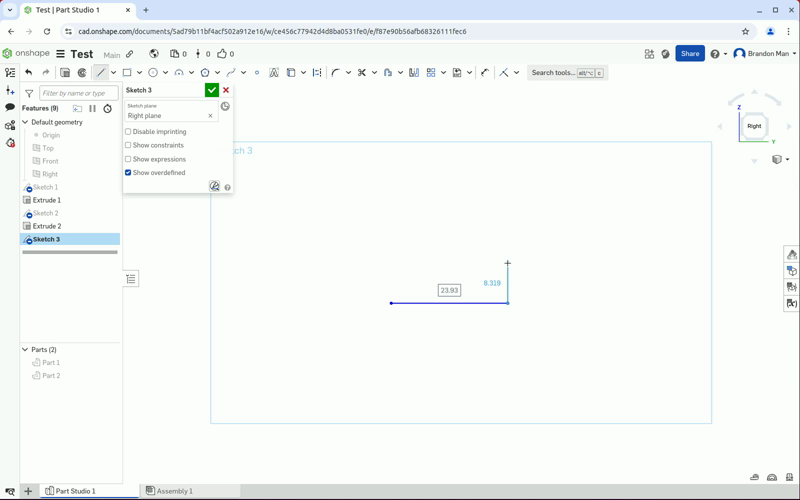
click(507, 262)
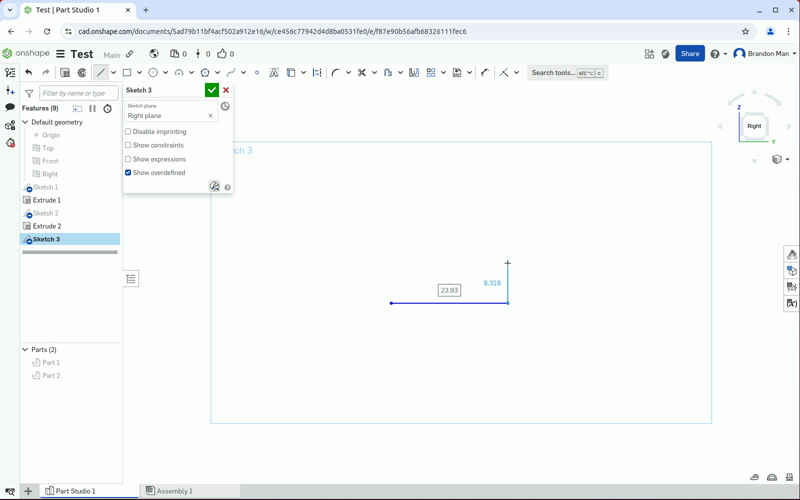
key_up(shift)
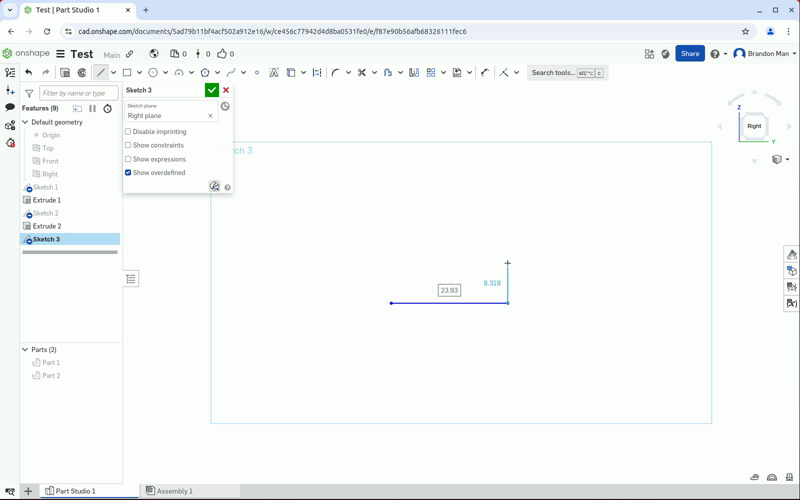
key_down(shift)
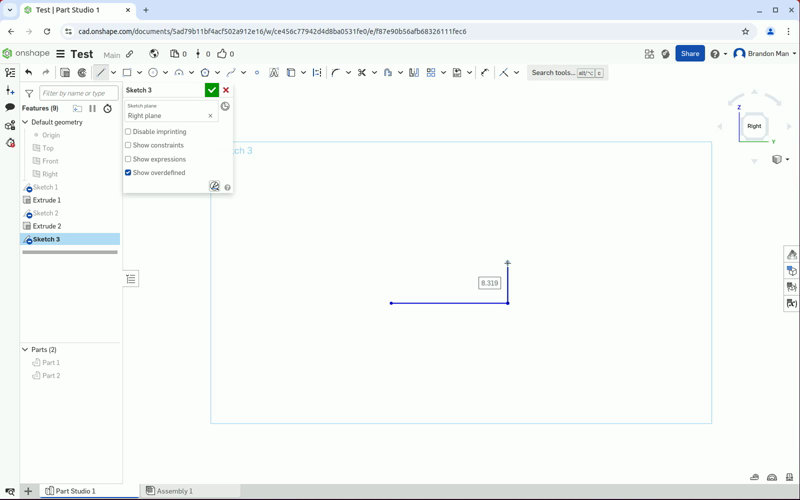
mouse_move(391, 262)
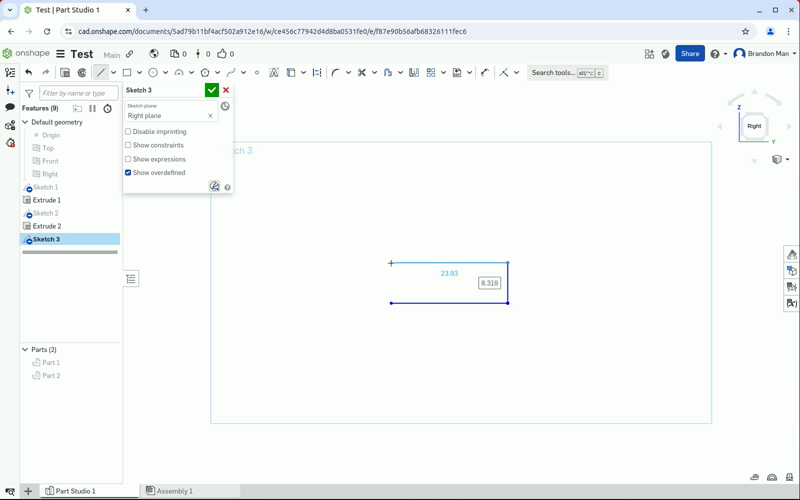
click(391, 262)
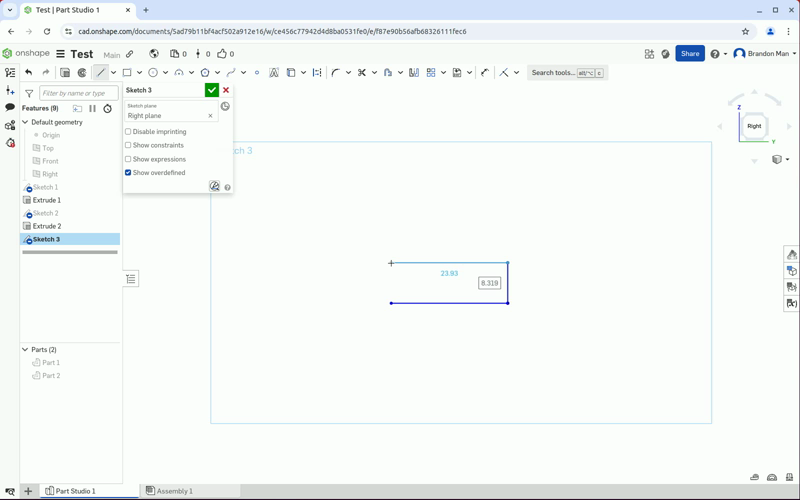
key_up(shift)
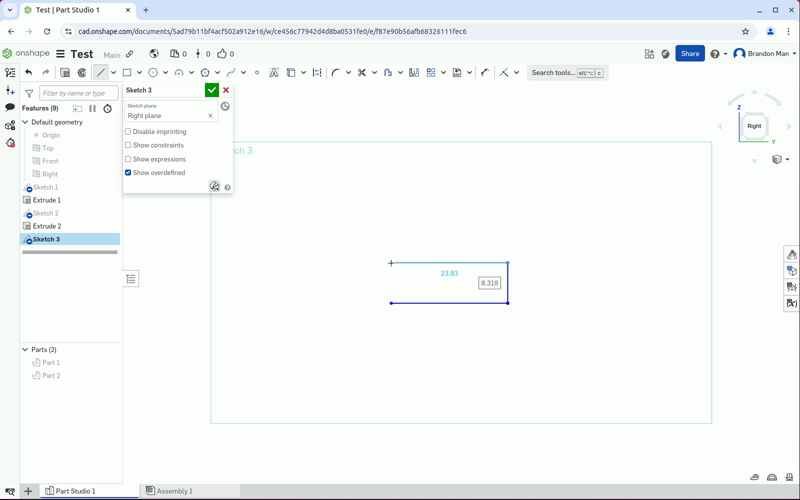
mouse_move(421, 262)
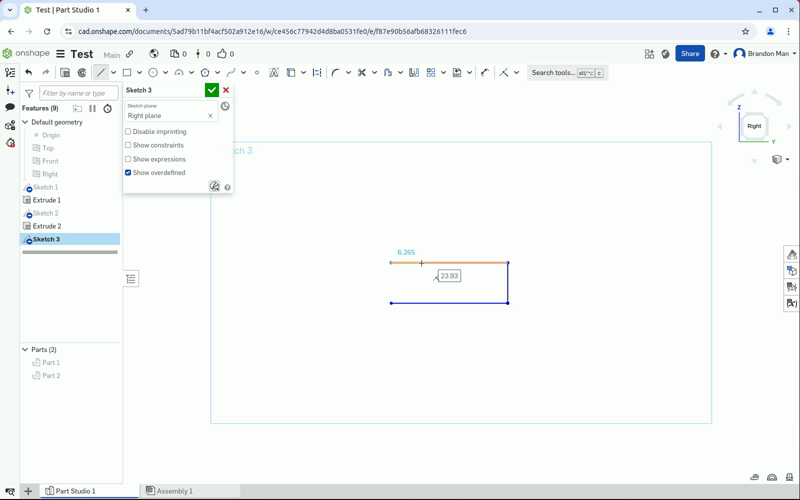
key_down(shift)
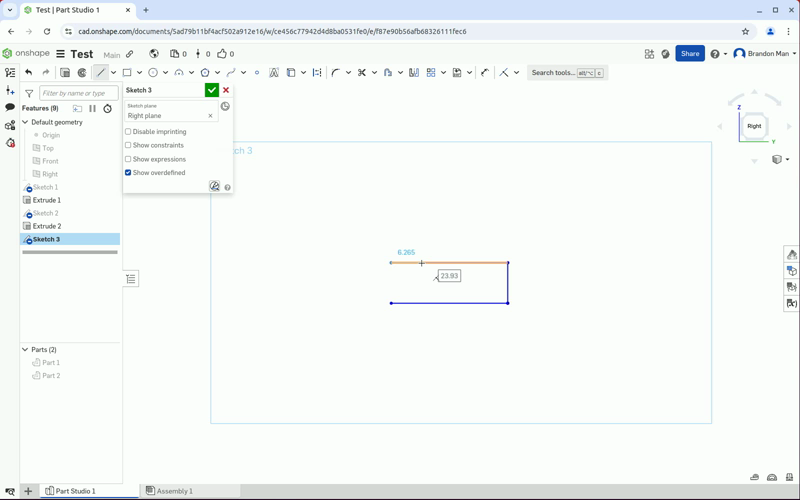
mouse_move(391, 303)
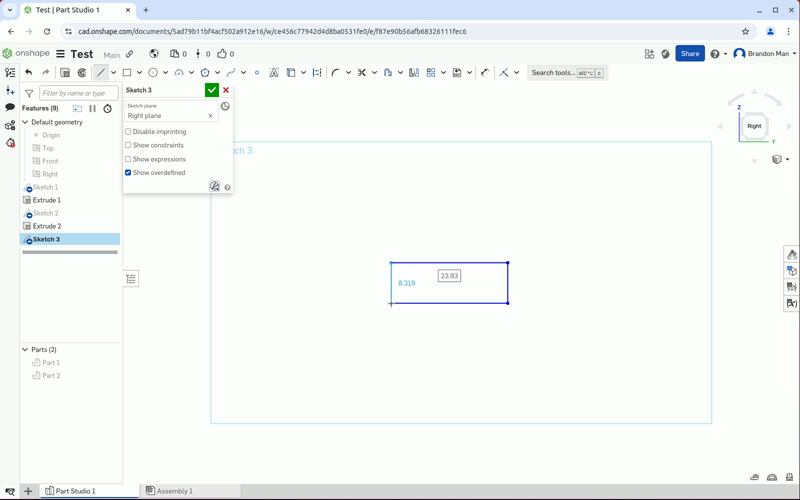
key_up(shift)
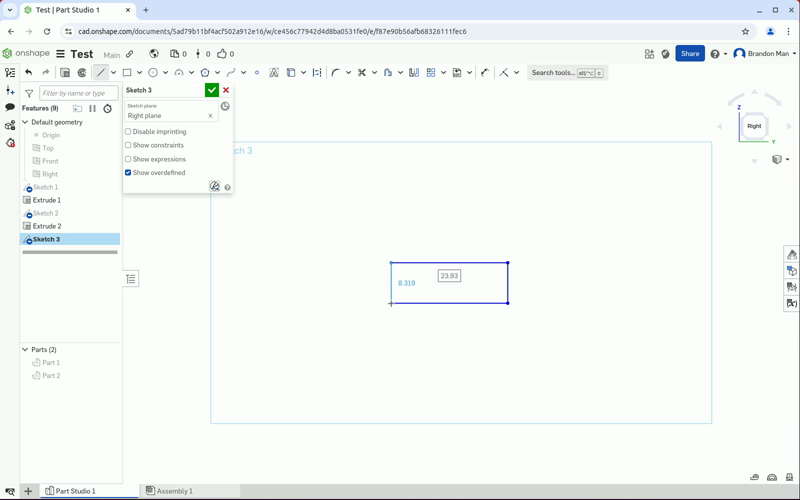
click(391, 303)
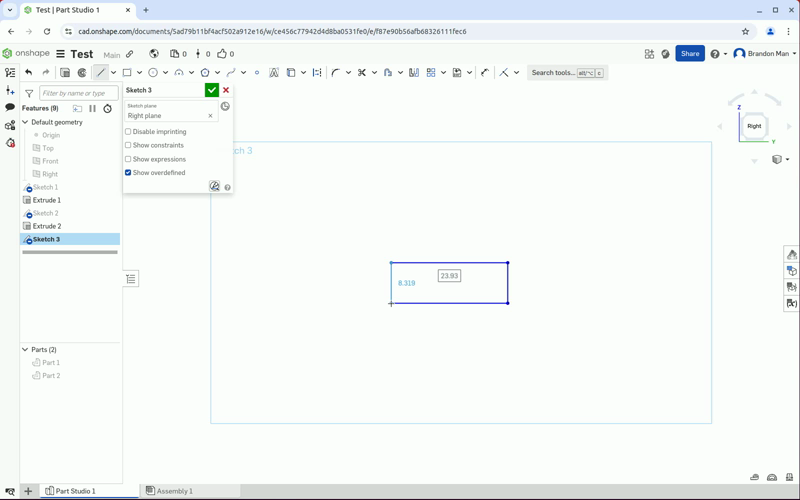
key(esc)
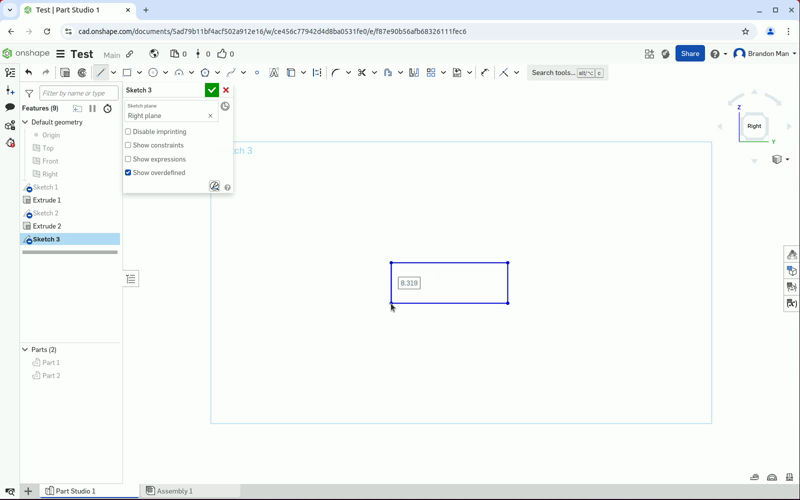
mouse_move(407, 281)
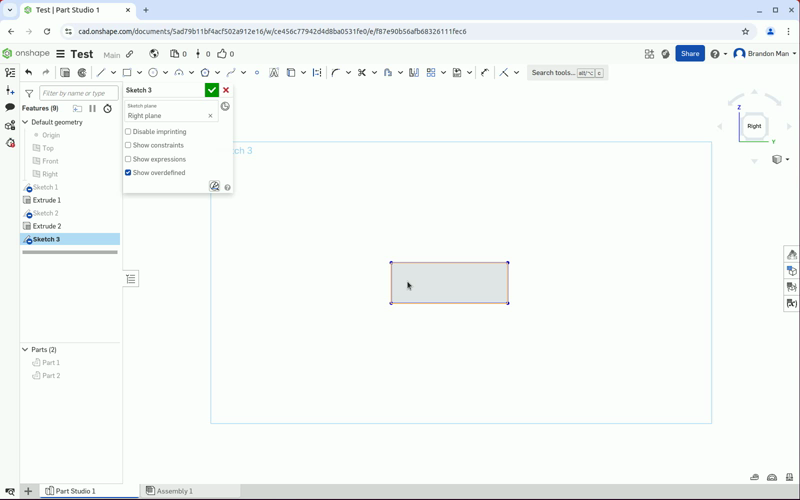
click(407, 281)
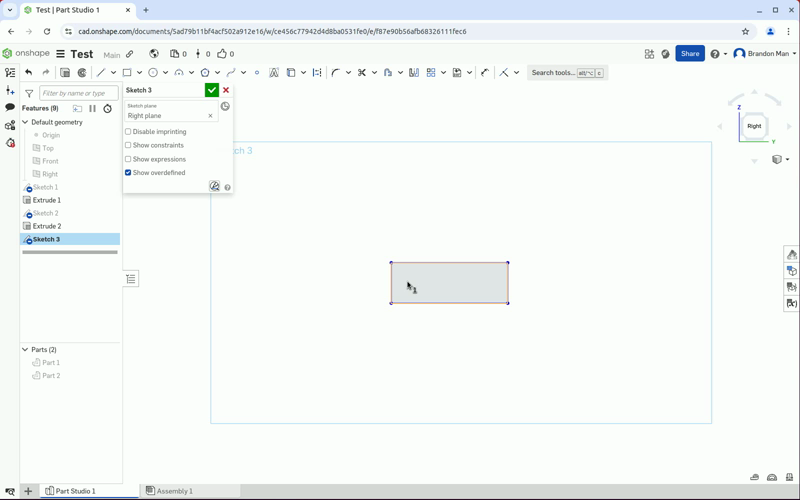
mouse_move(73, 352)
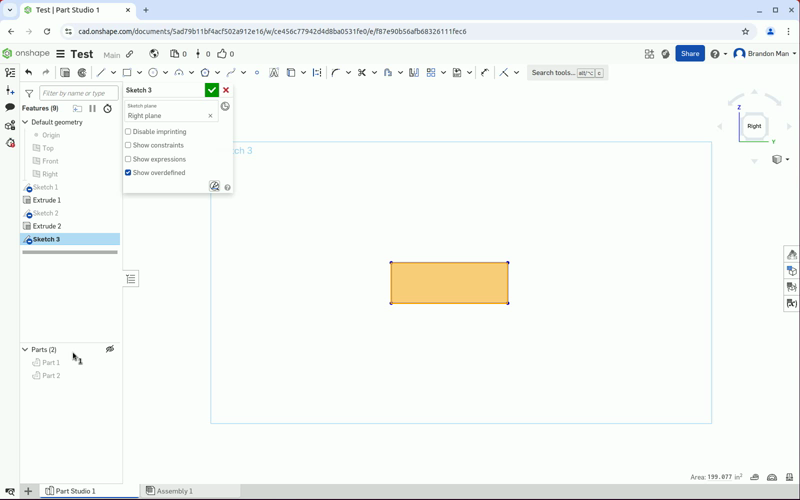
key(shift+y)
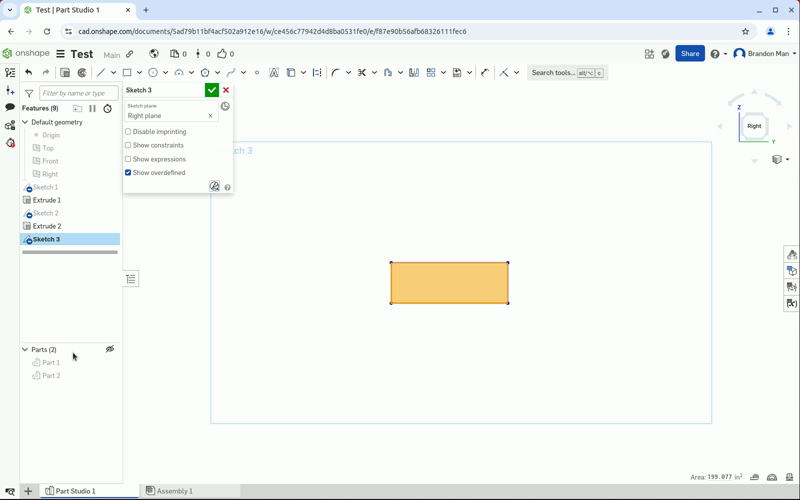
key(shift+e)
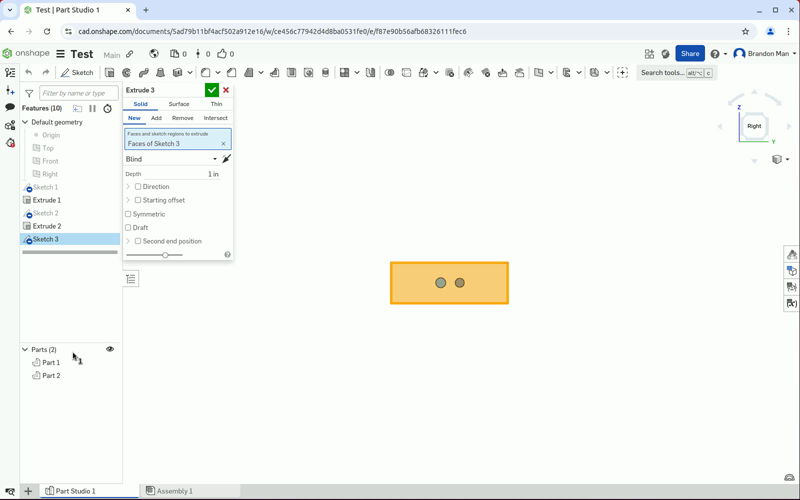
mouse_move(143, 106)
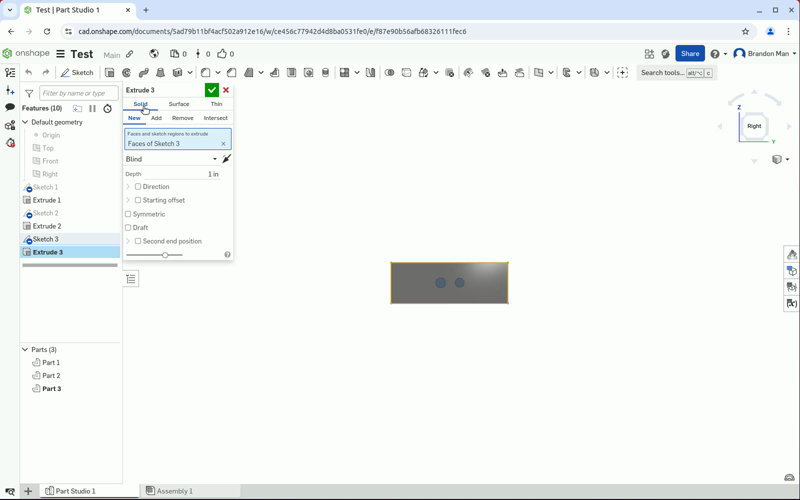
click(143, 106)
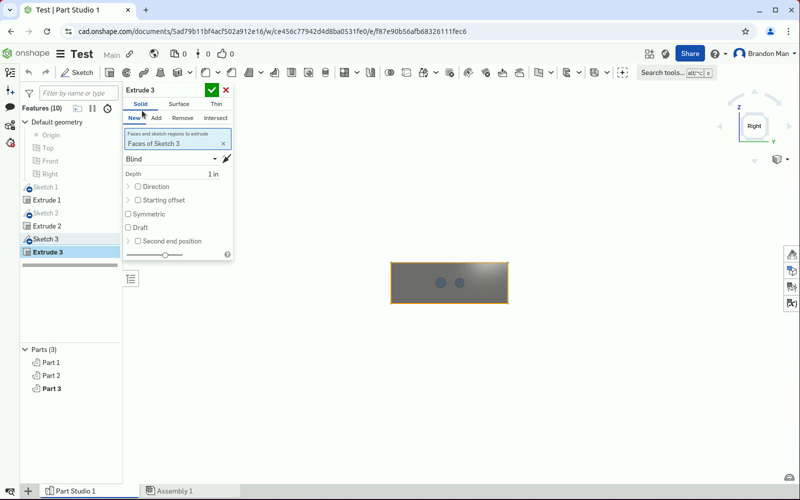
mouse_move(137, 120)
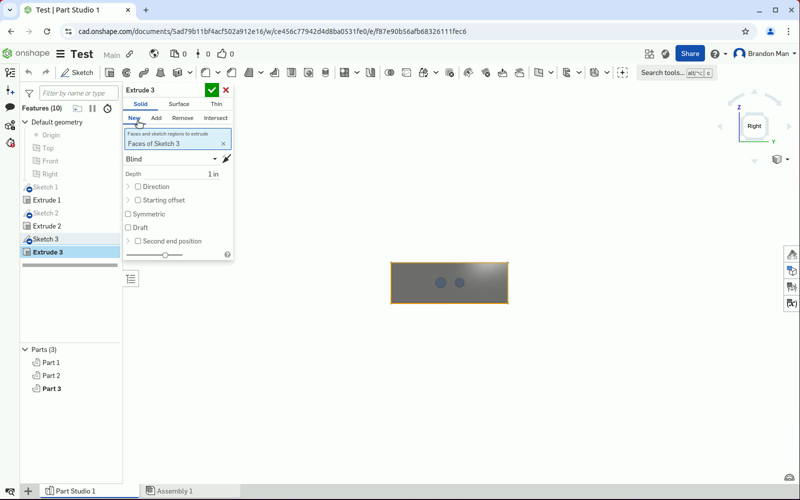
click(137, 120)
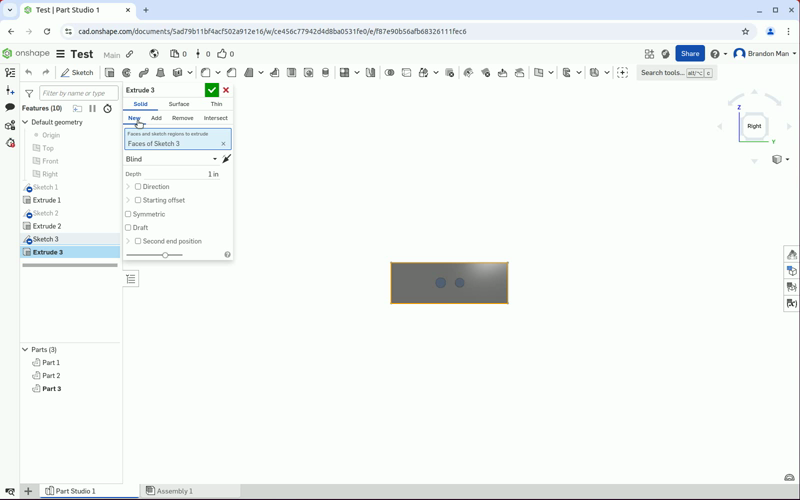
key(tab, 4)
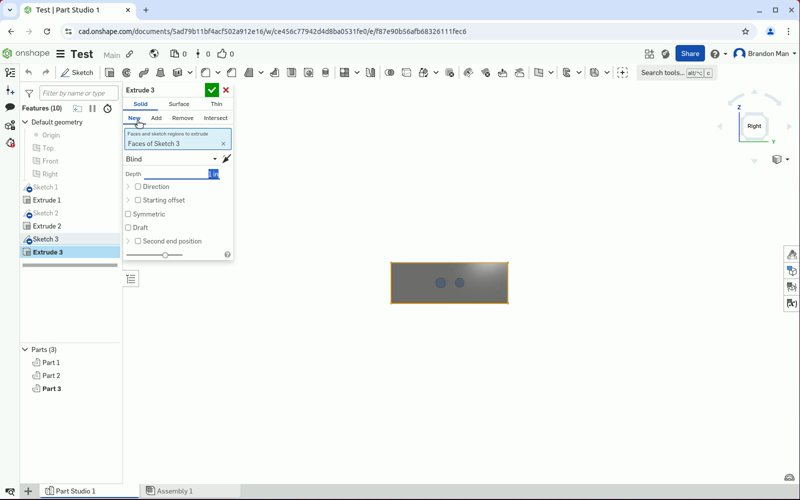
text(3.851)
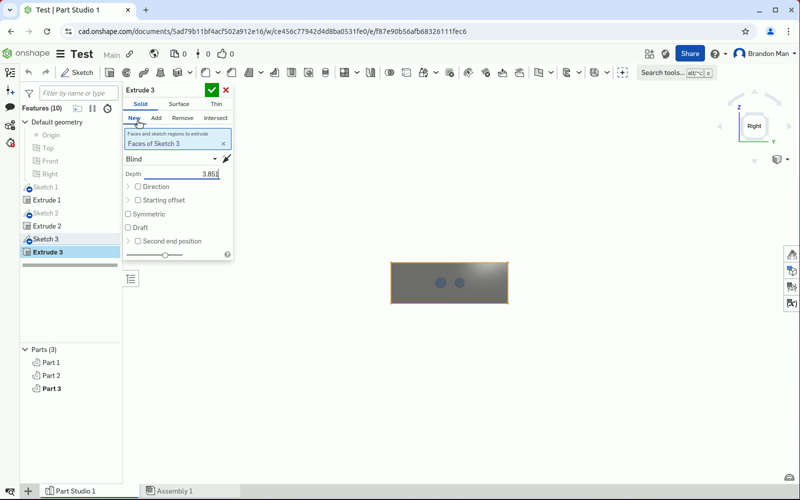
key(enter)
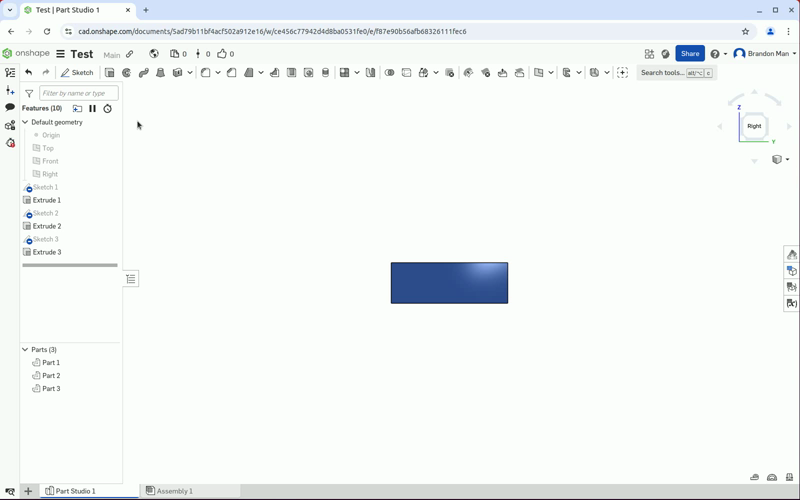
key(shift+h)
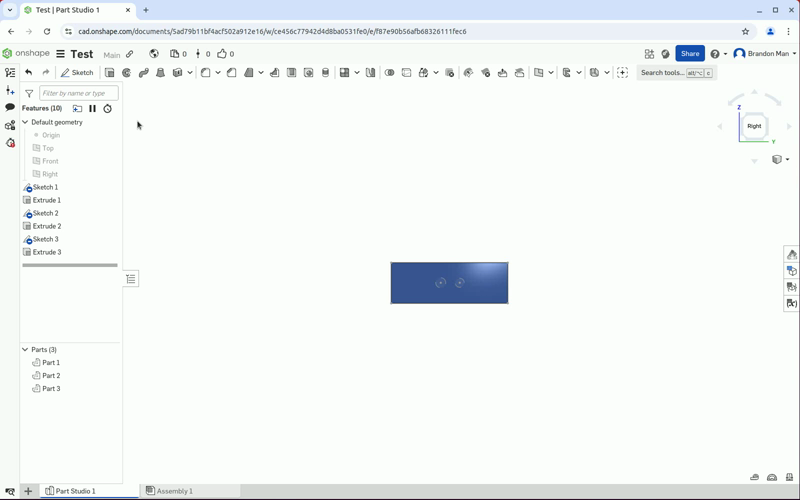
key(shift+h)
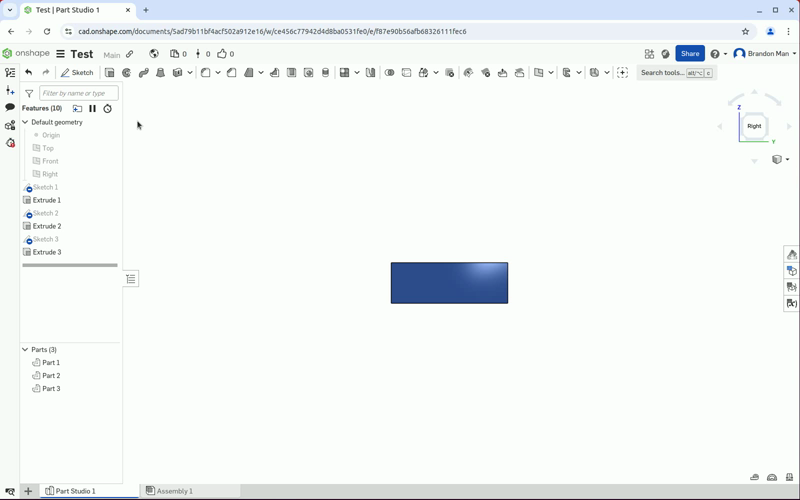
mouse_move(73, 189)
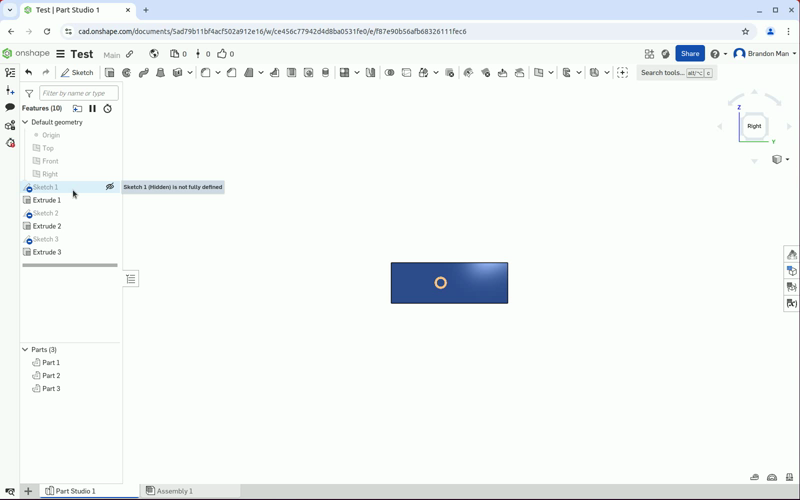
click(73, 189)
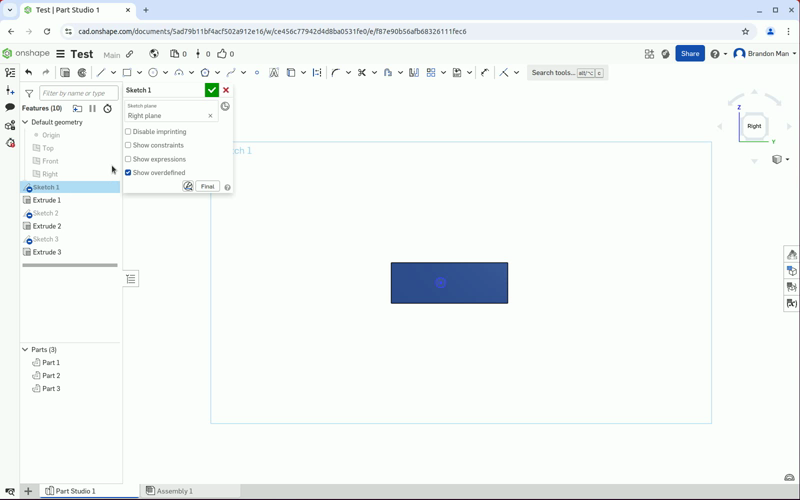
mouse_move(229, 92)
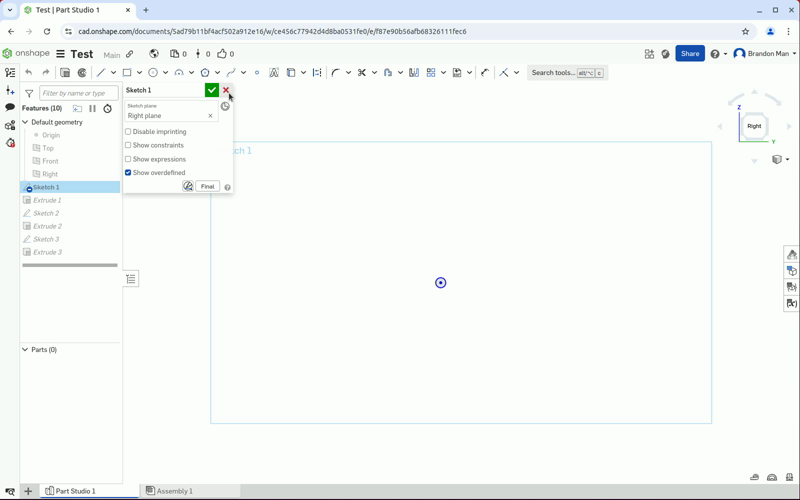
click(229, 92)
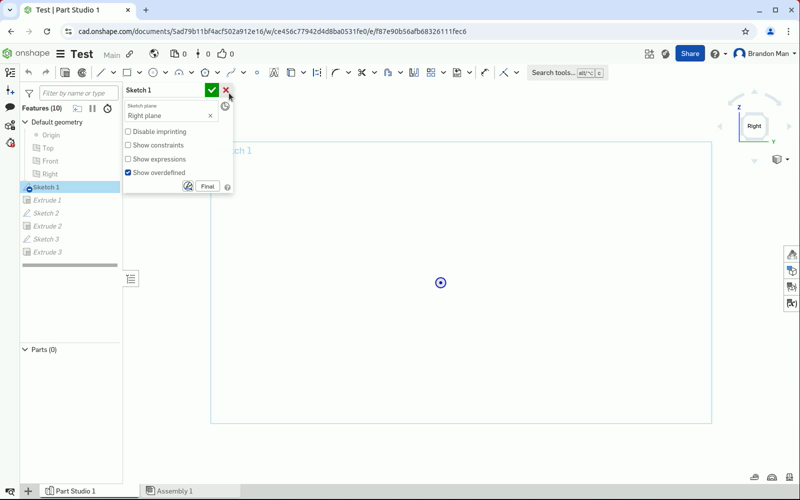
key(shift+s)
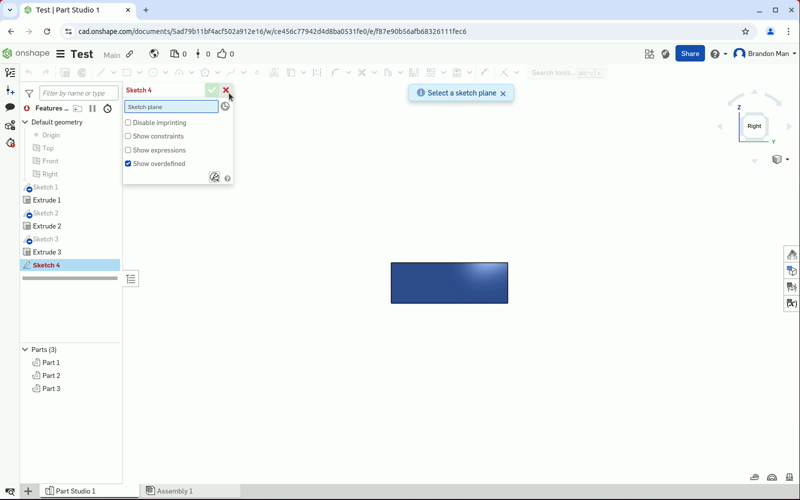
mouse_move(73, 176)
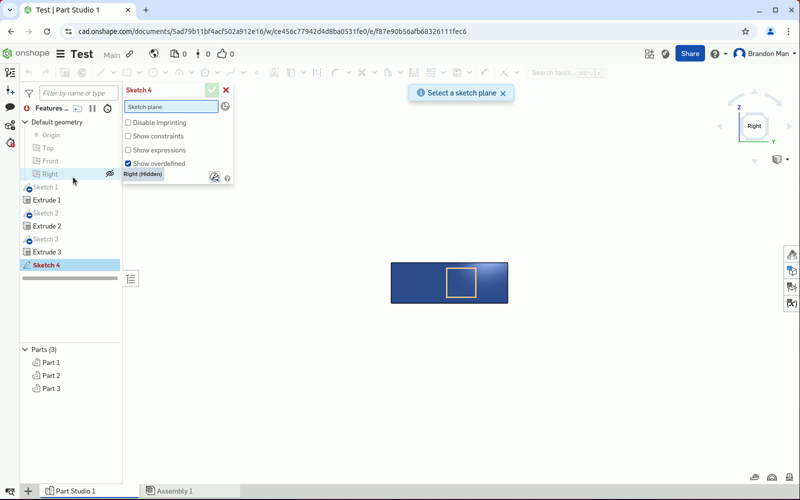
click(73, 176)
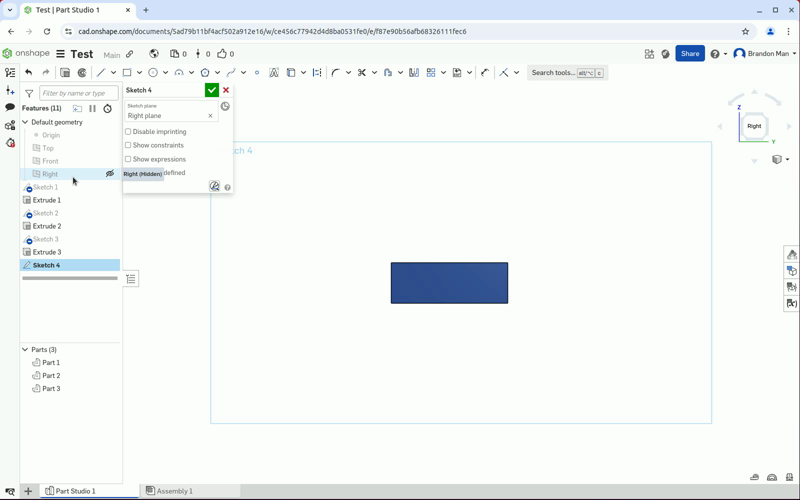
mouse_move(73, 352)
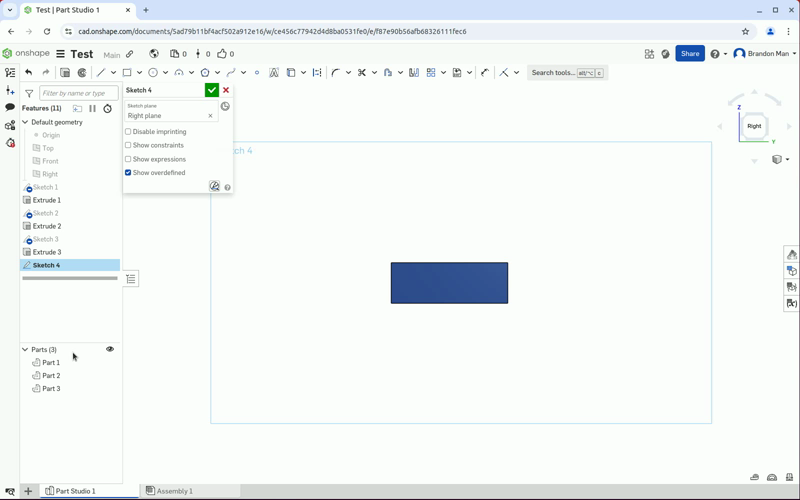
key(y)
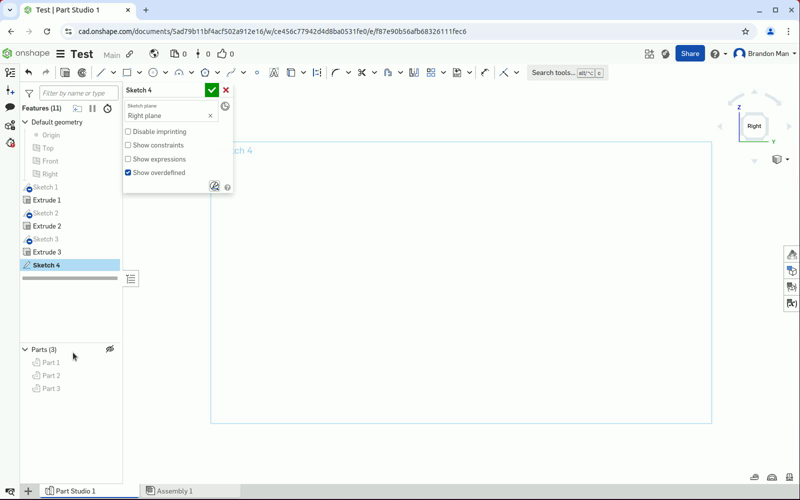
key(c)
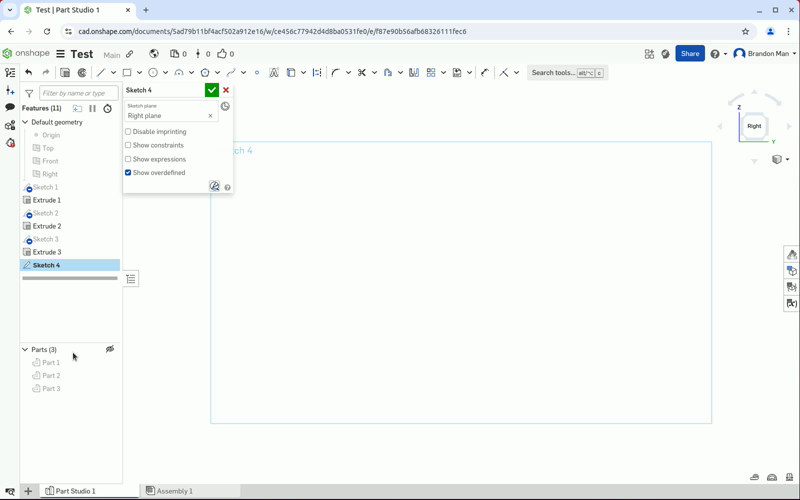
key_down(shift)
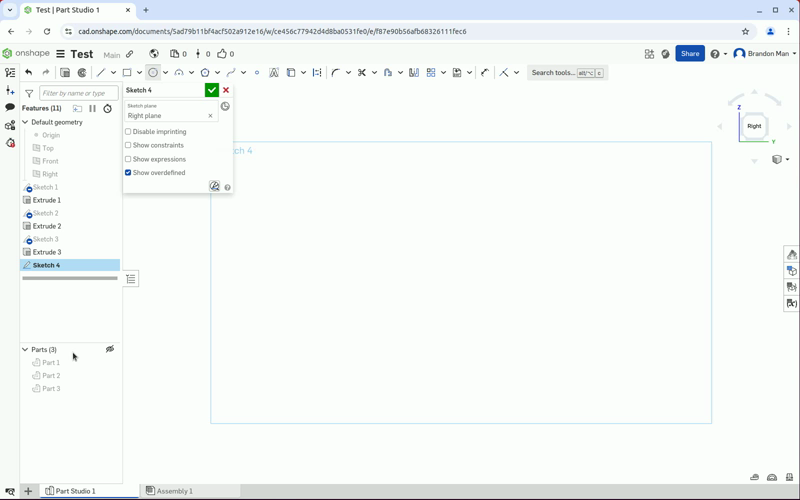
mouse_move(440, 282)
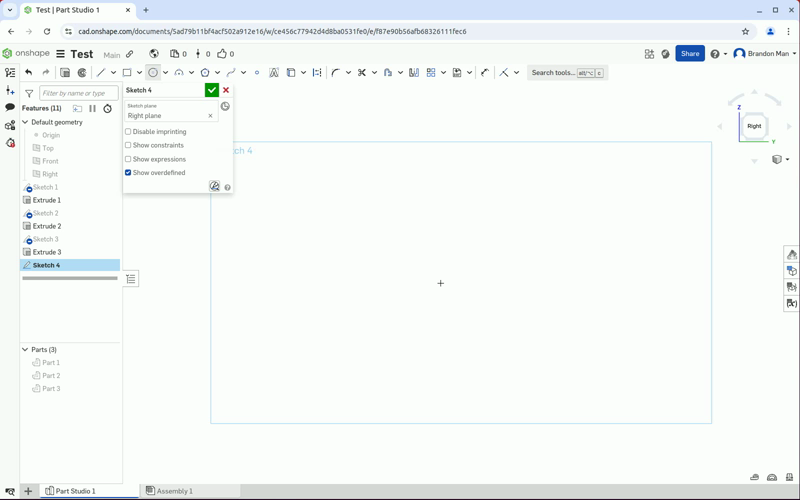
click(440, 282)
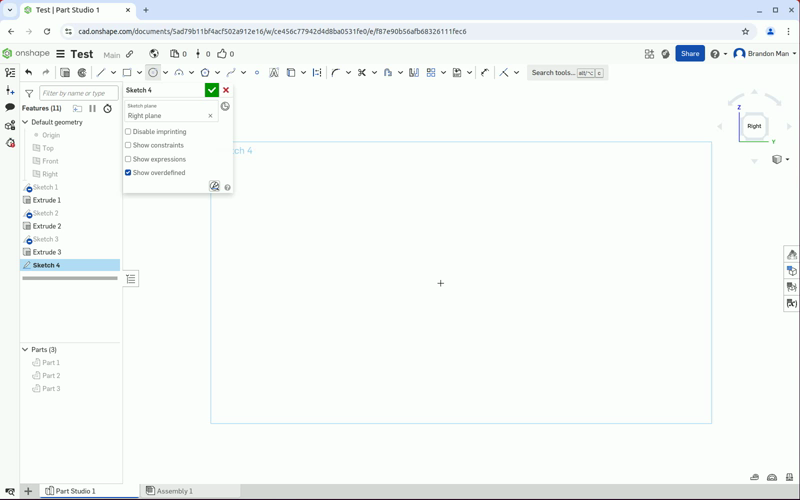
key_up(shift)
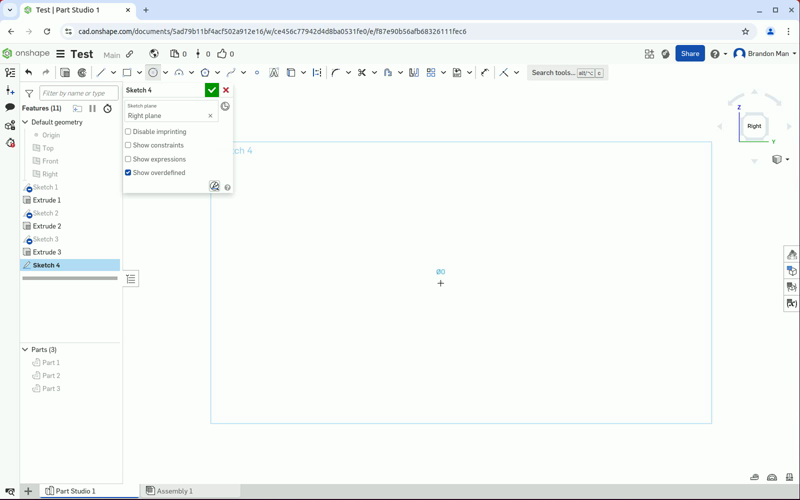
mouse_move(448, 282)
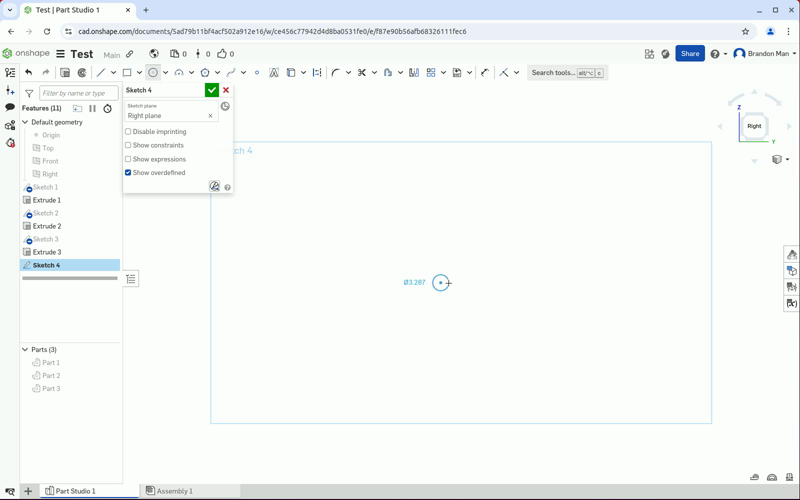
click(448, 282)
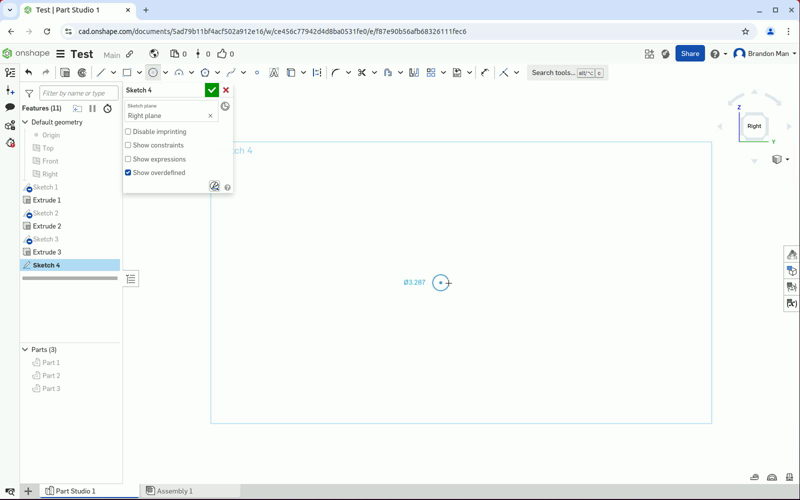
key(esc)
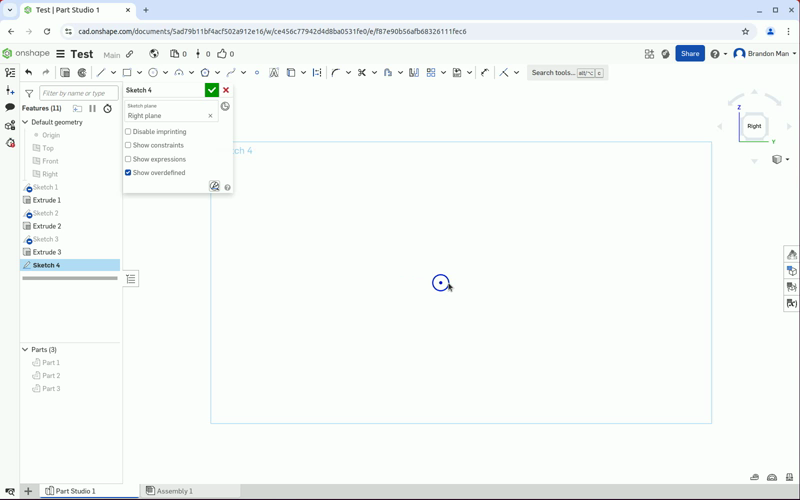
mouse_move(440, 277)
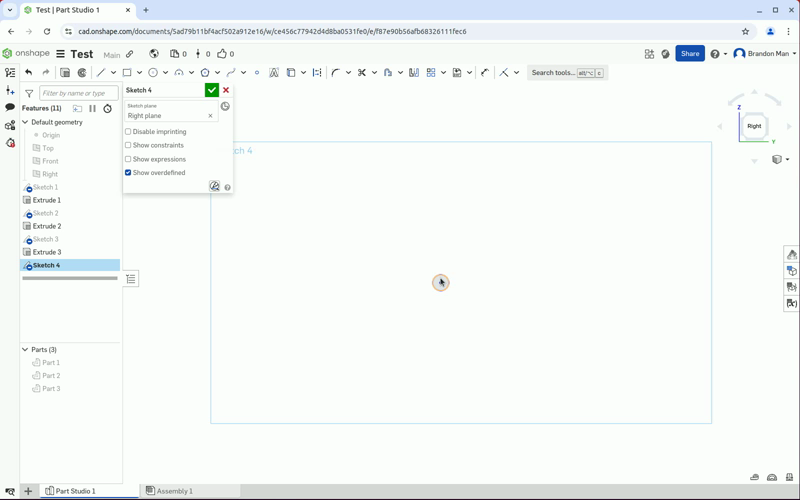
scroll(6)
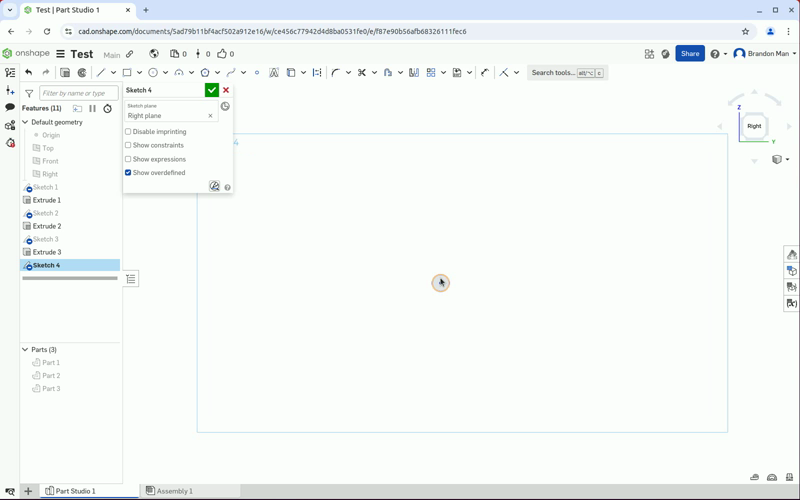
scroll(6)
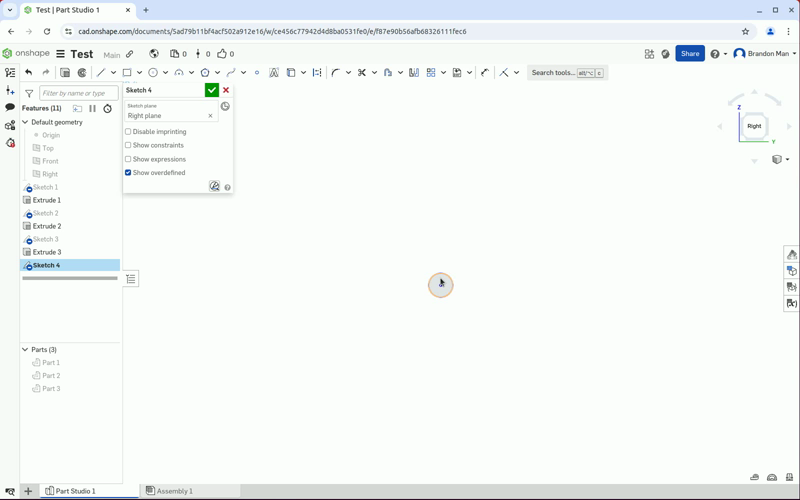
scroll(6)
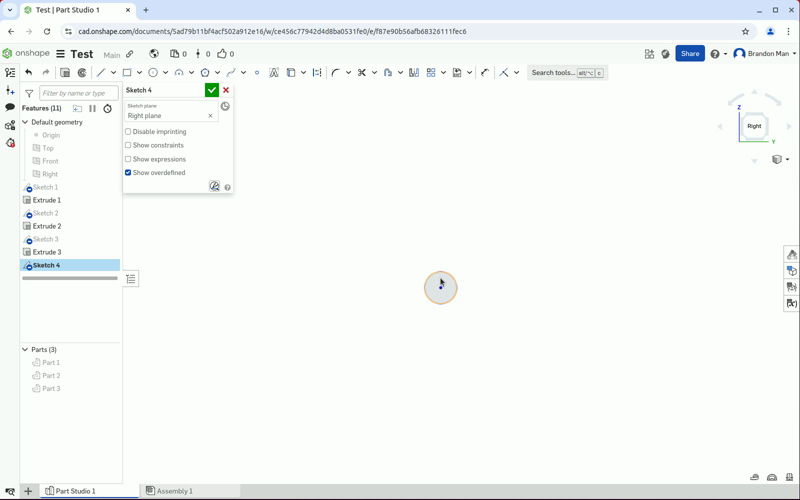
scroll(6)
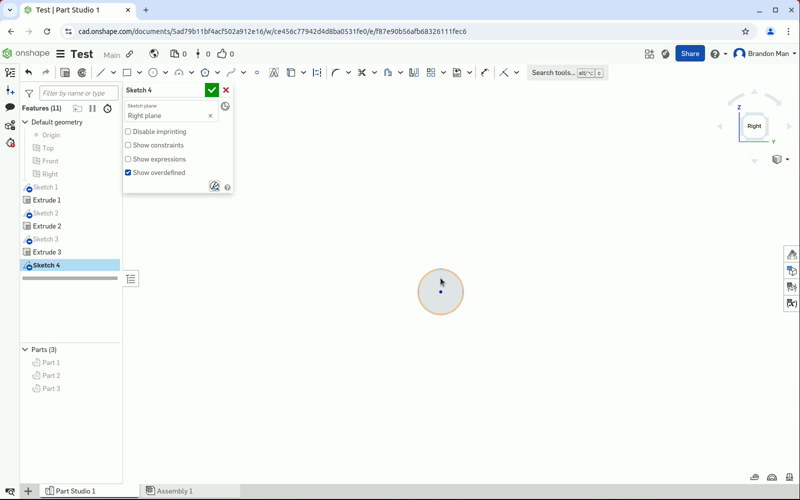
scroll(6)
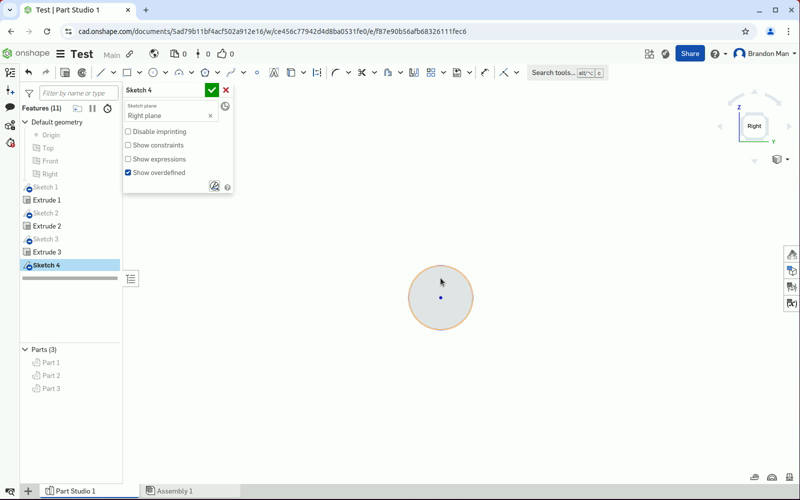
scroll(6)
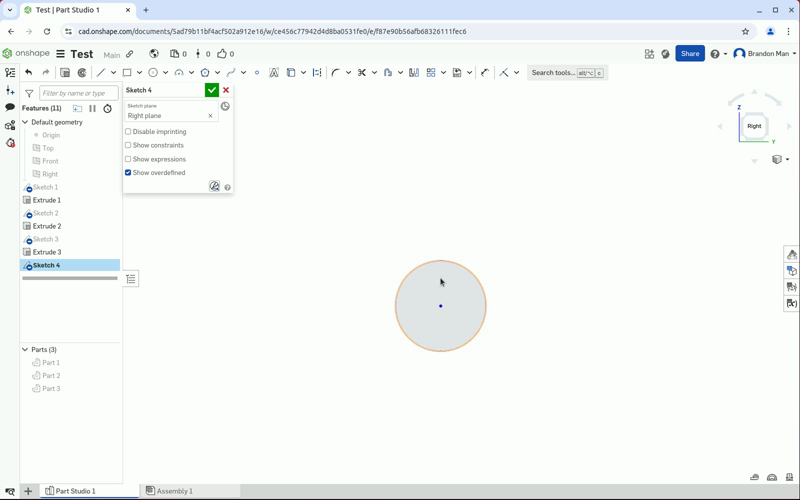
scroll(6)
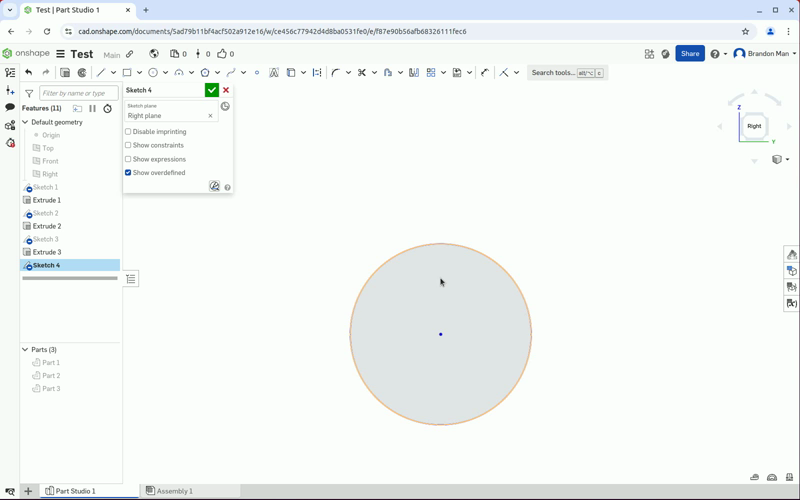
click(440, 277)
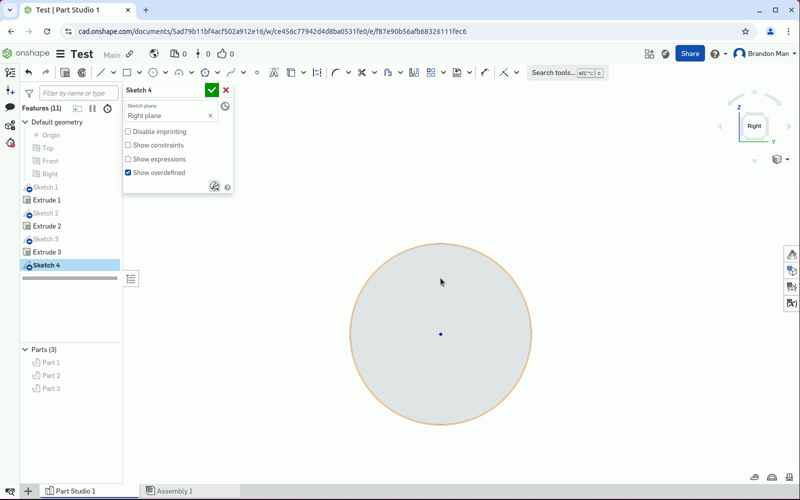
scroll(-6)
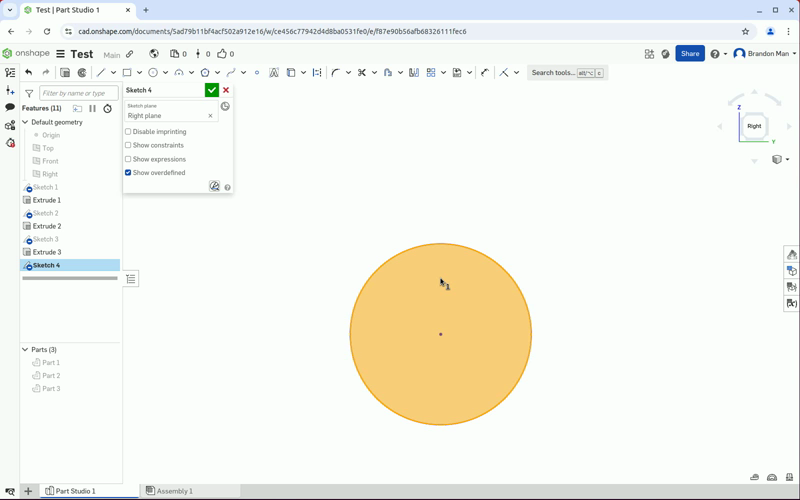
scroll(-6)
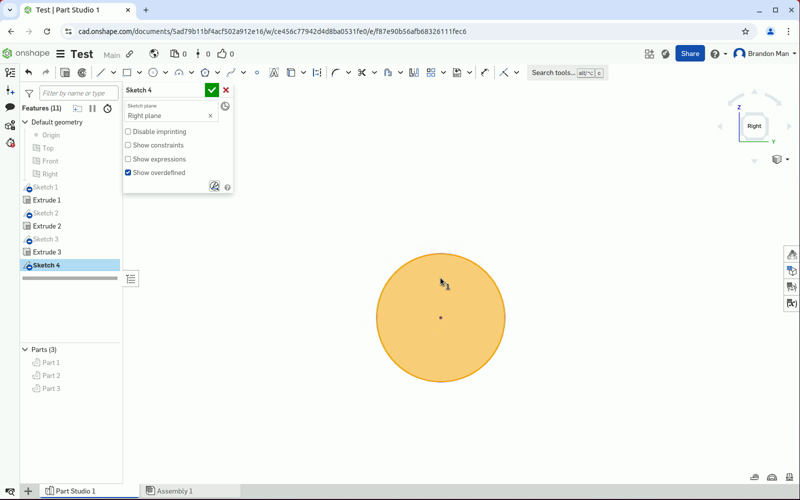
scroll(-6)
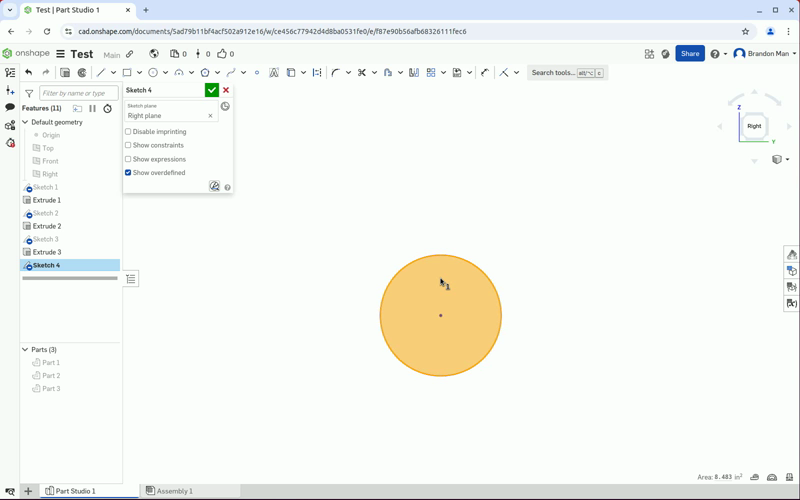
scroll(-6)
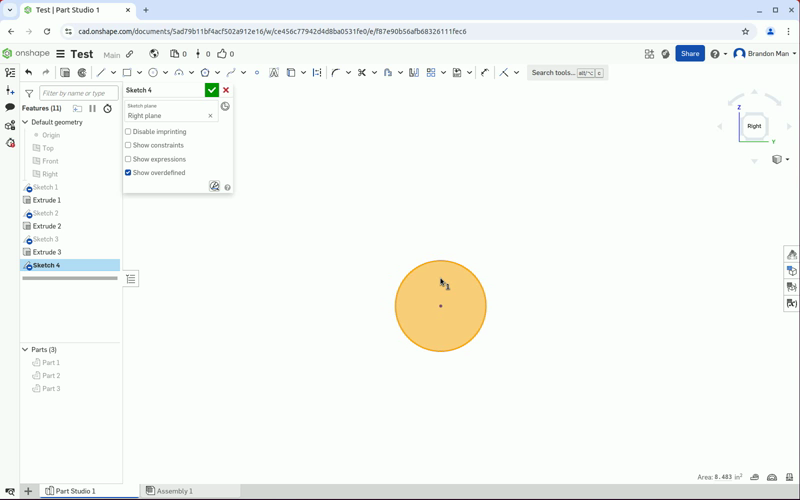
scroll(-6)
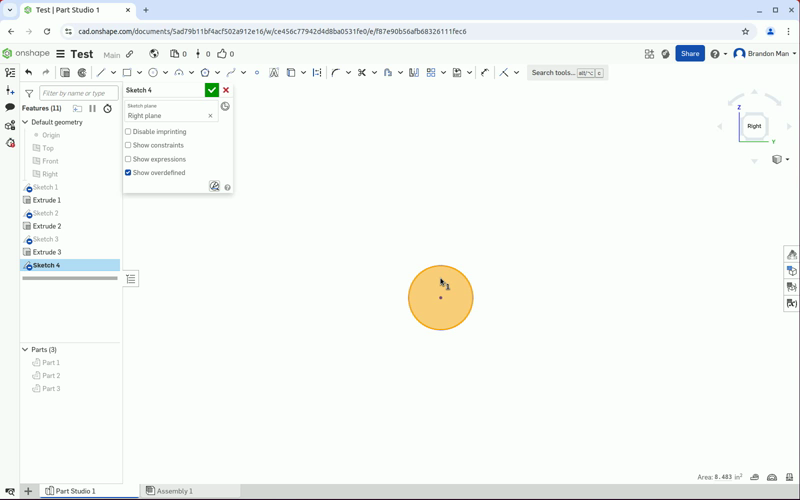
scroll(-6)
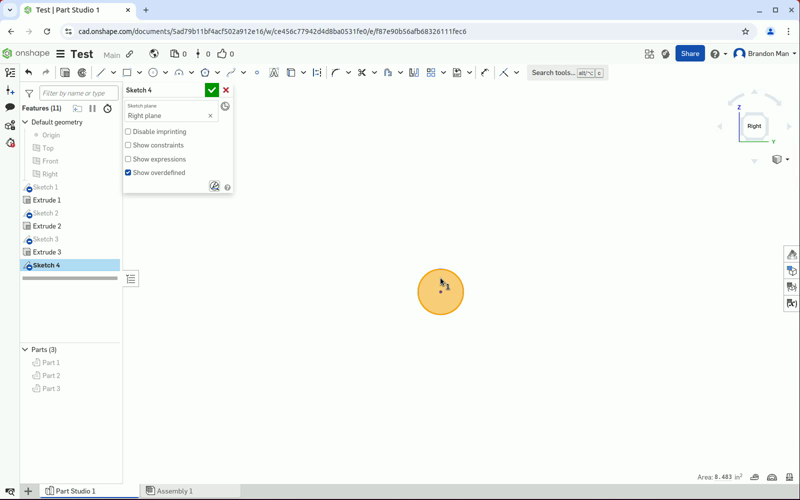
scroll(-6)
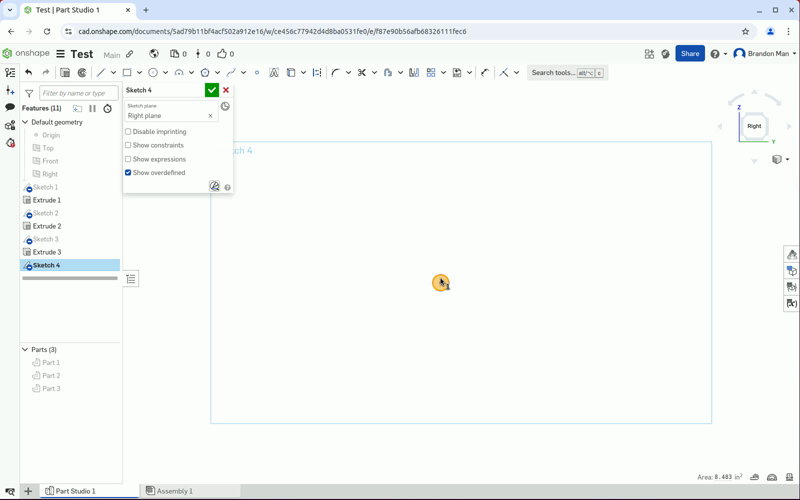
mouse_move(73, 352)
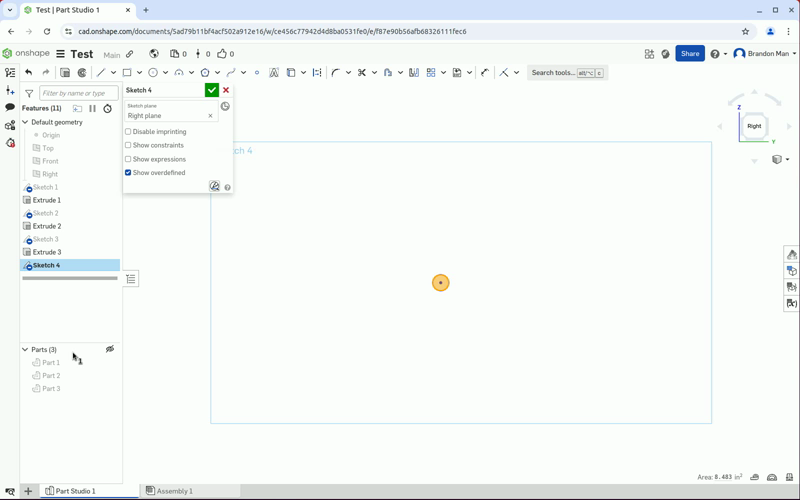
key(shift+y)
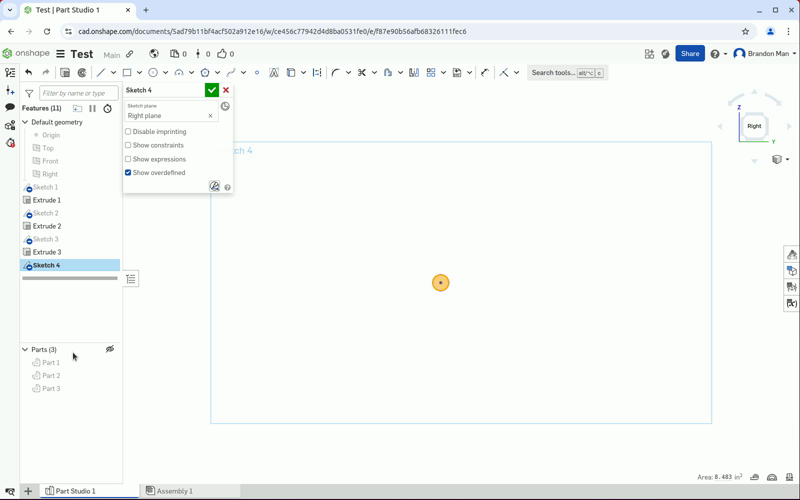
key(shift+e)
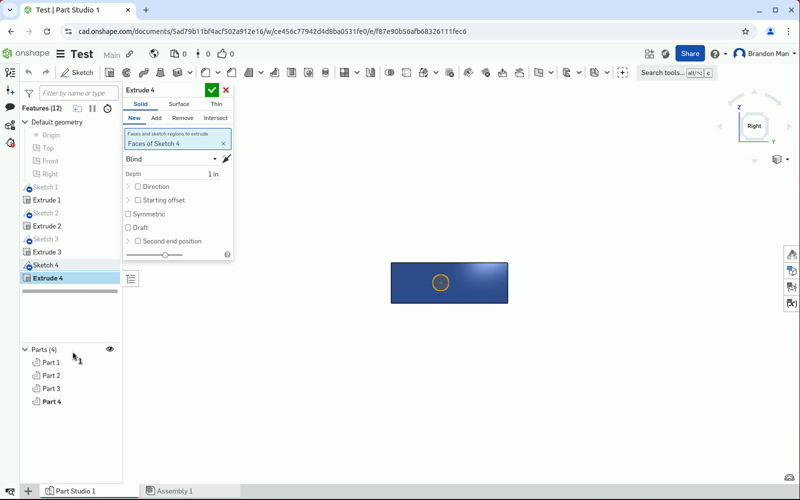
mouse_move(143, 106)
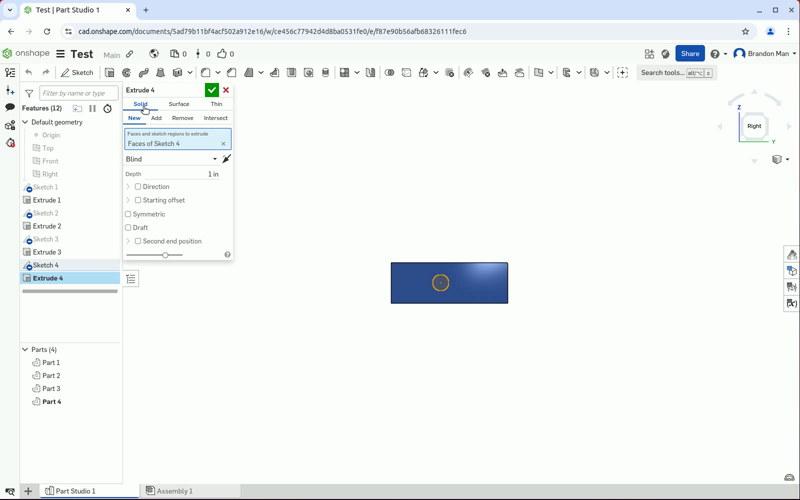
click(143, 106)
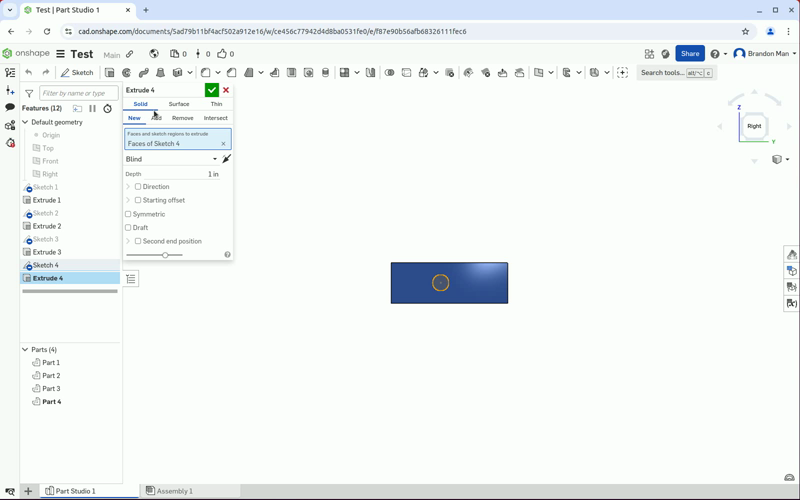
mouse_move(186, 120)
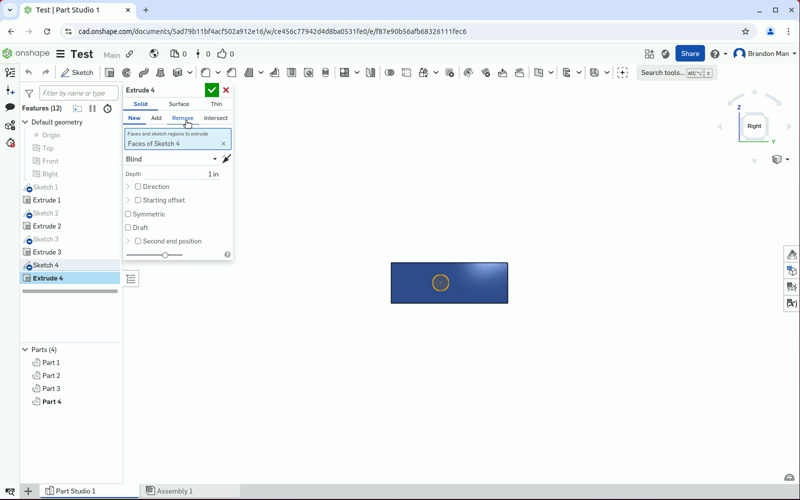
click(186, 120)
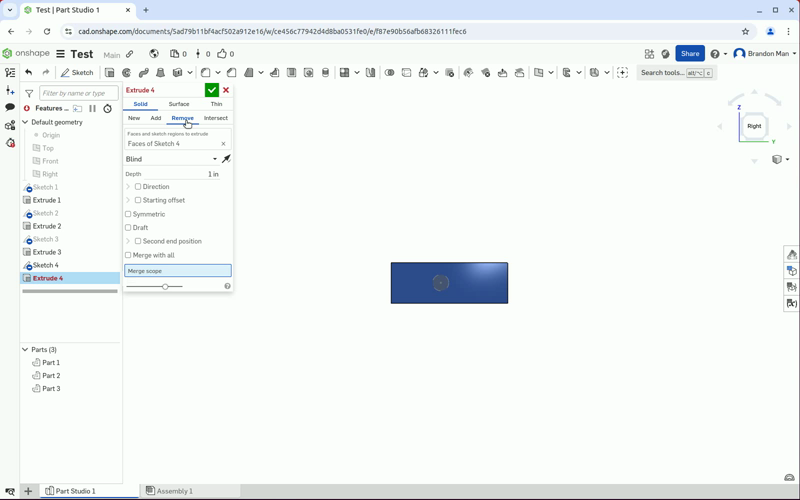
key(tab, 4)
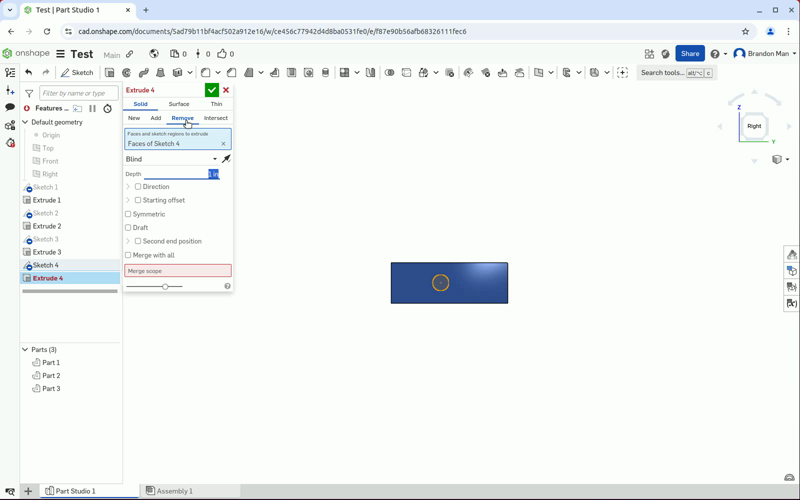
text(-6.018)
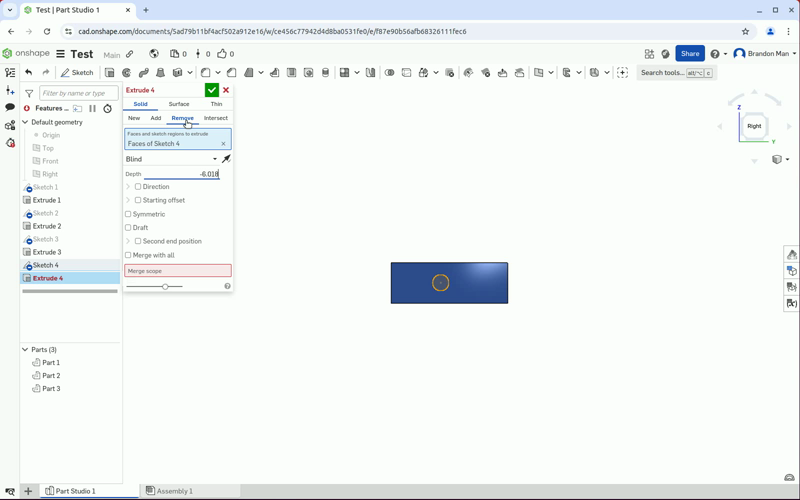
key(tab, 6)
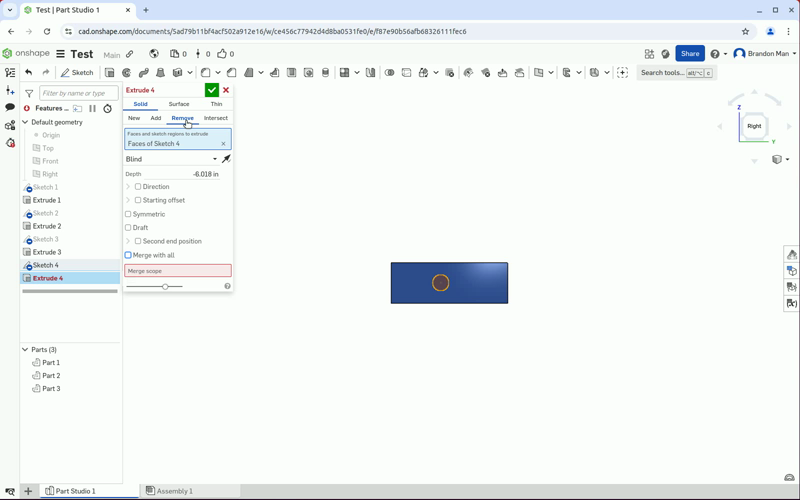
key(space)
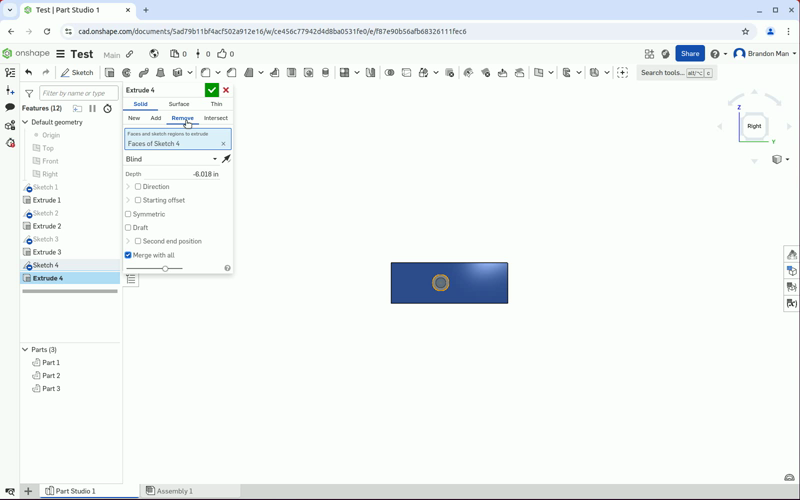
key(enter)
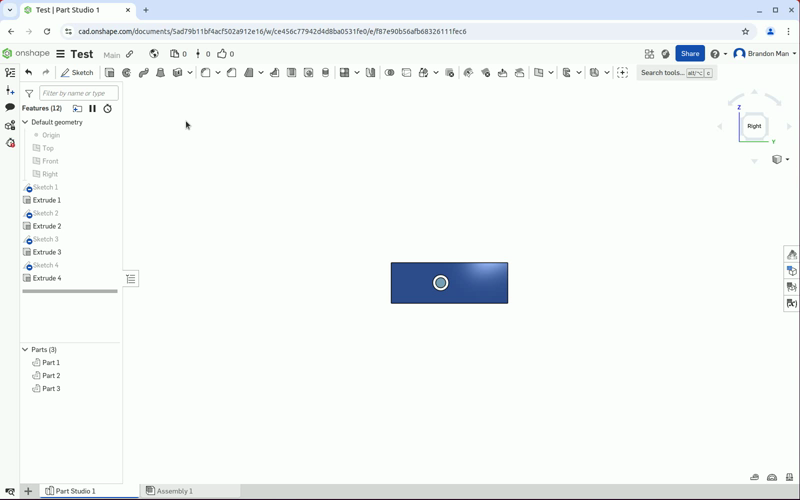
key(shift+h)
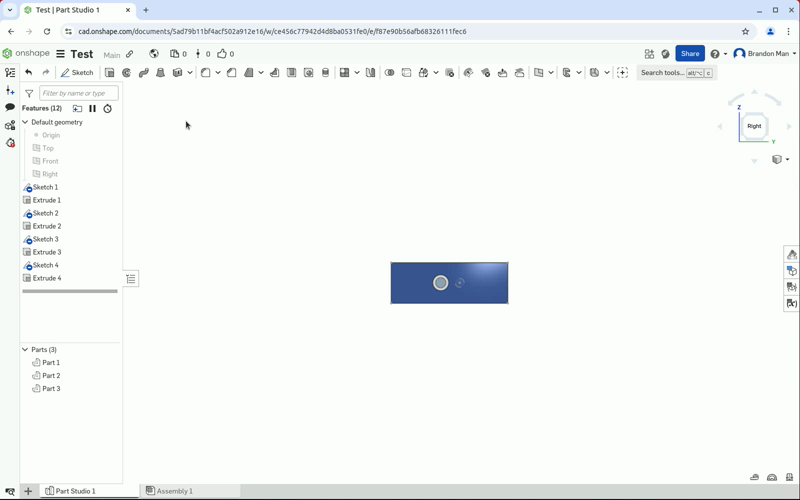
key(shift+h)
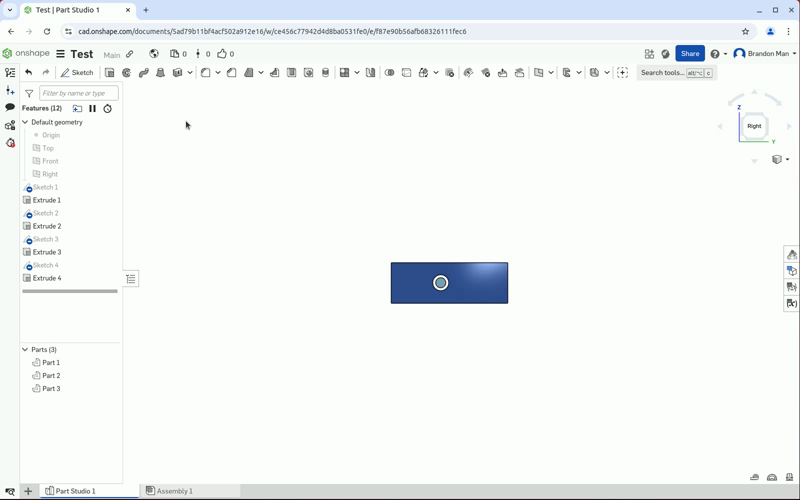
mouse_move(73, 189)
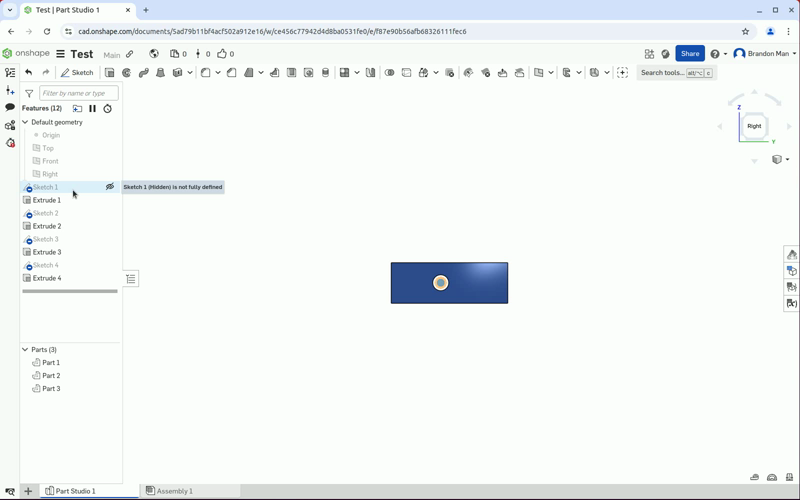
click(73, 189)
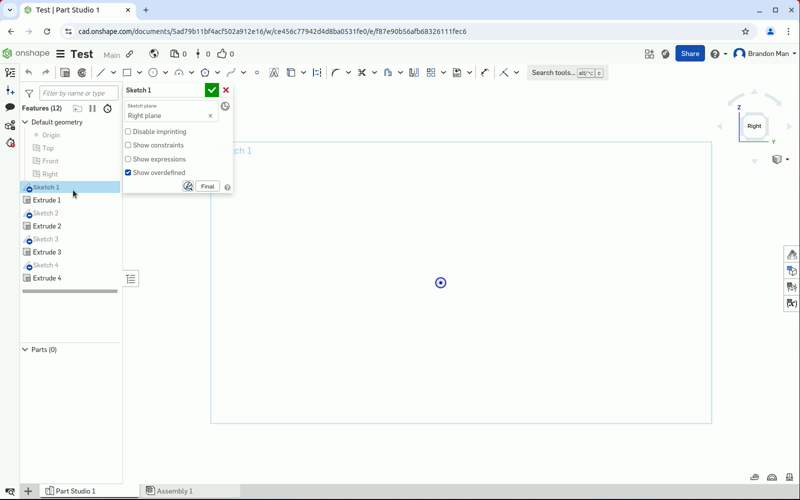
mouse_move(229, 92)
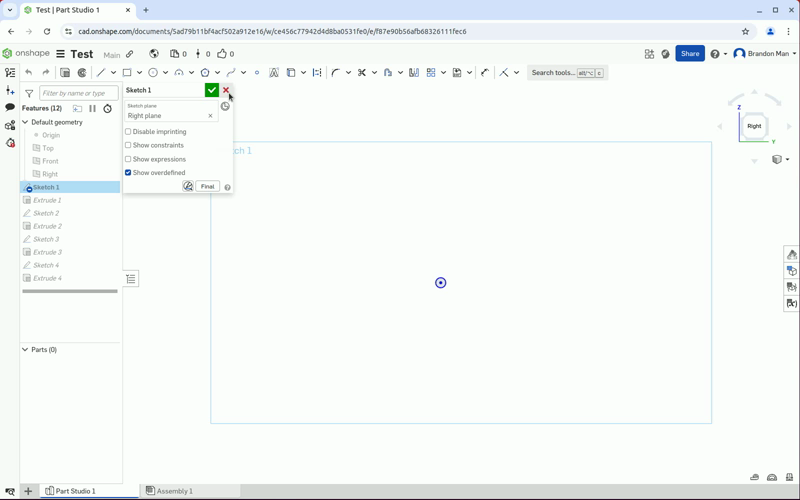
click(229, 92)
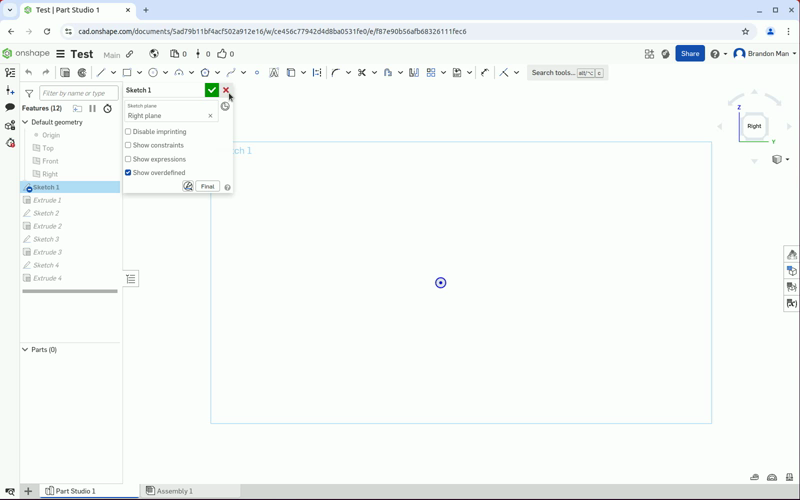
key(shift+s)
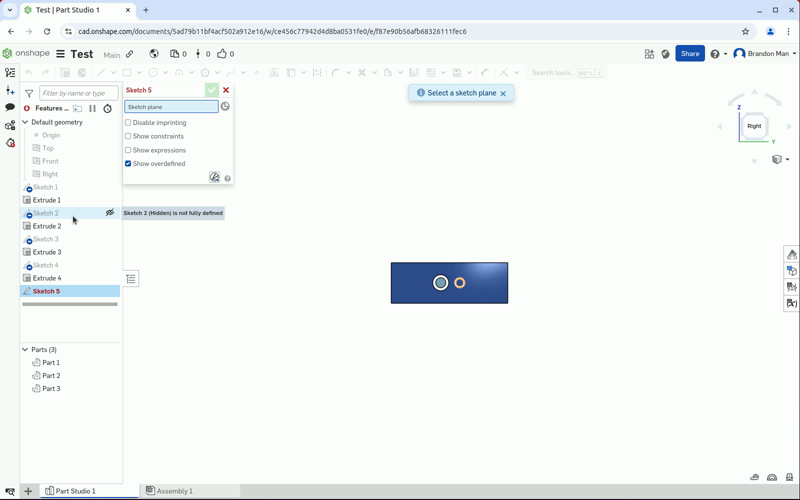
scroll(3)
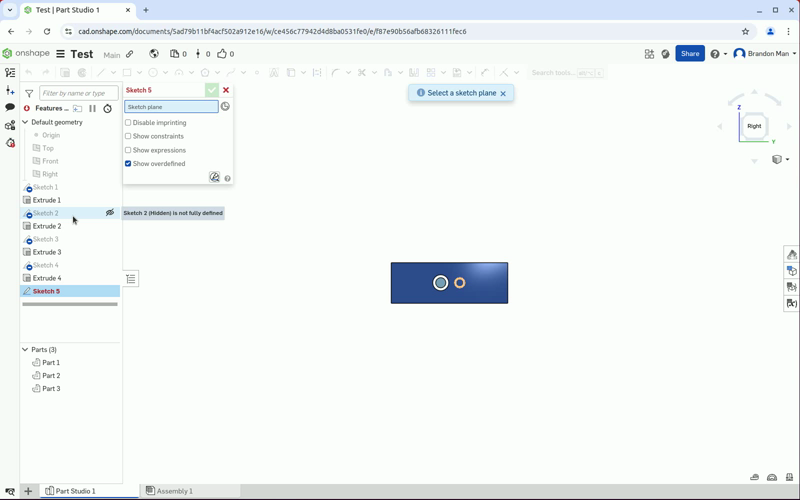
mouse_move(73, 176)
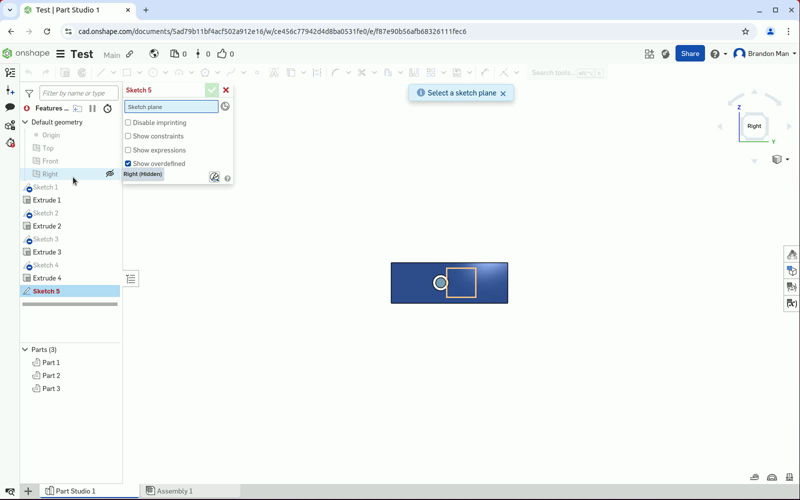
click(73, 176)
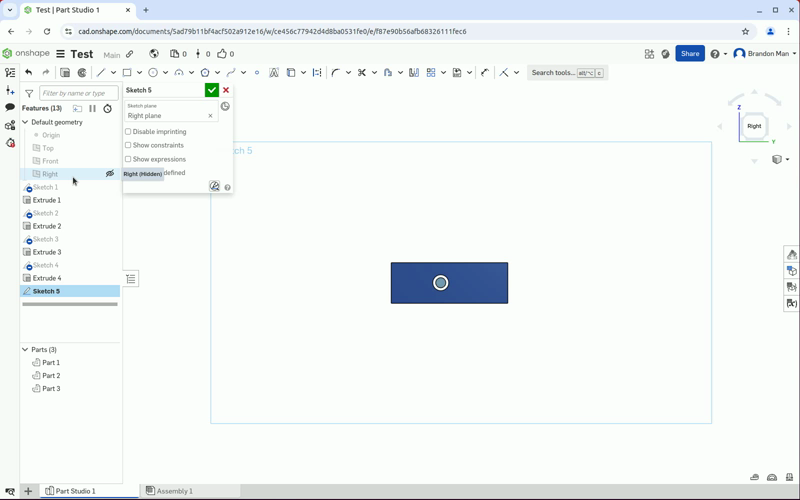
mouse_move(73, 352)
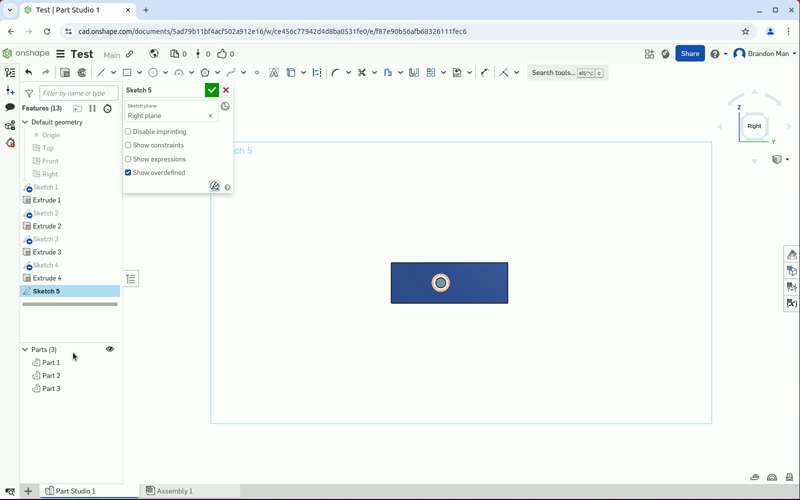
key(y)
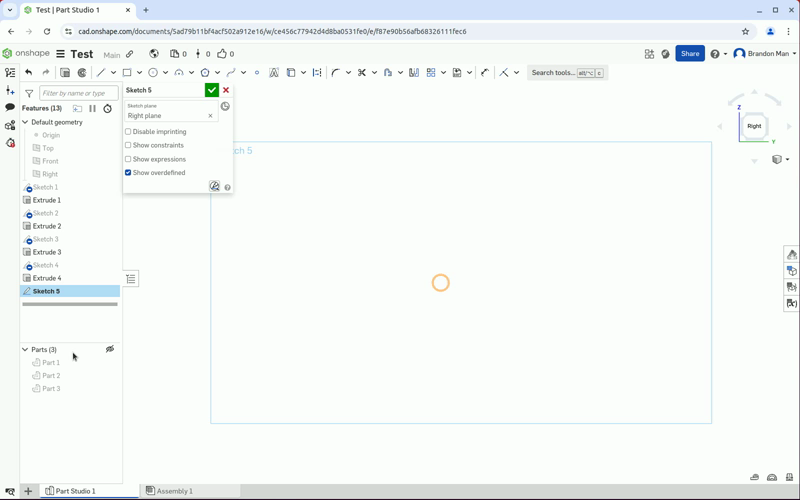
key(c)
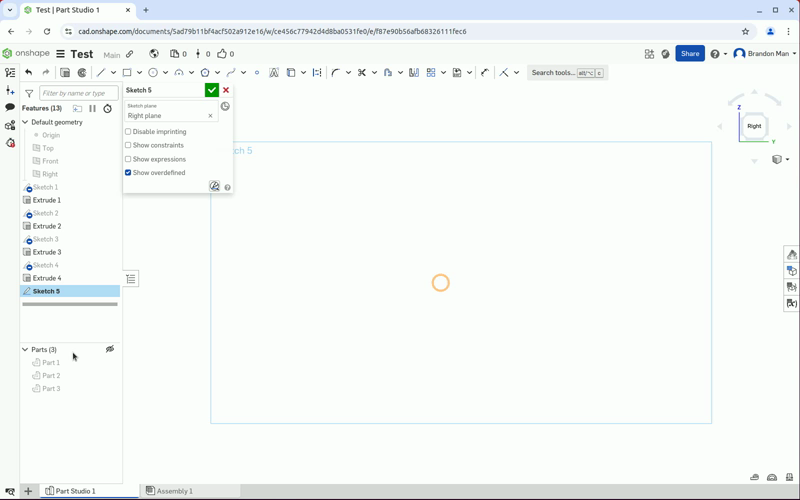
key_down(shift)
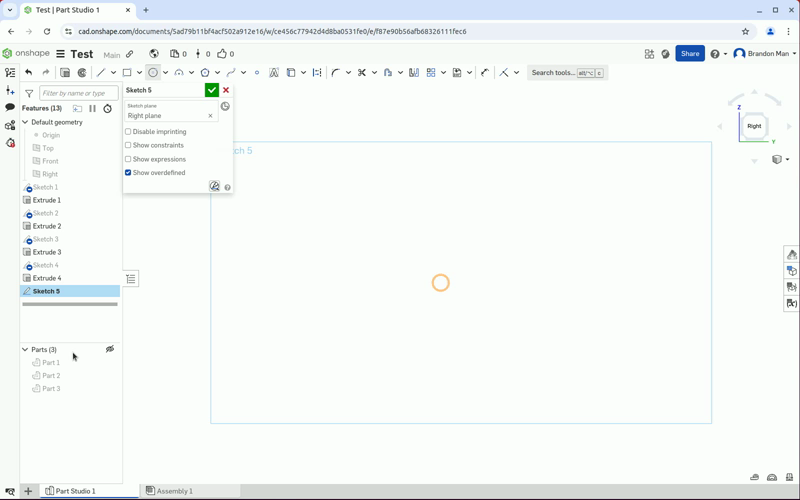
mouse_move(459, 282)
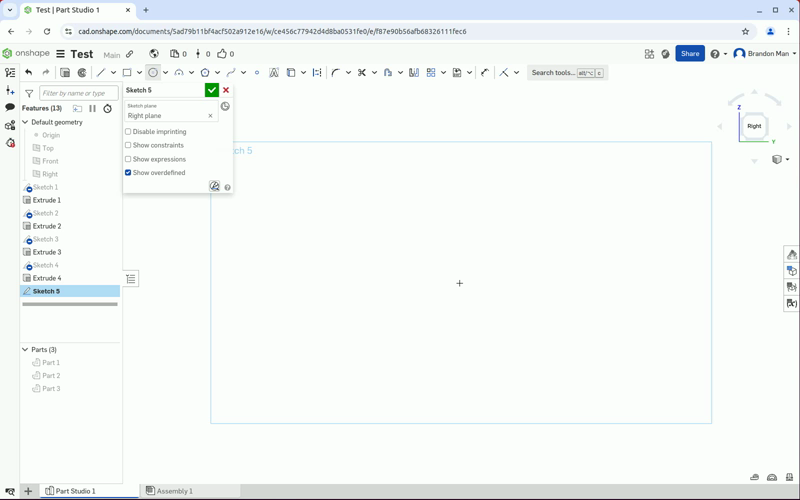
click(459, 282)
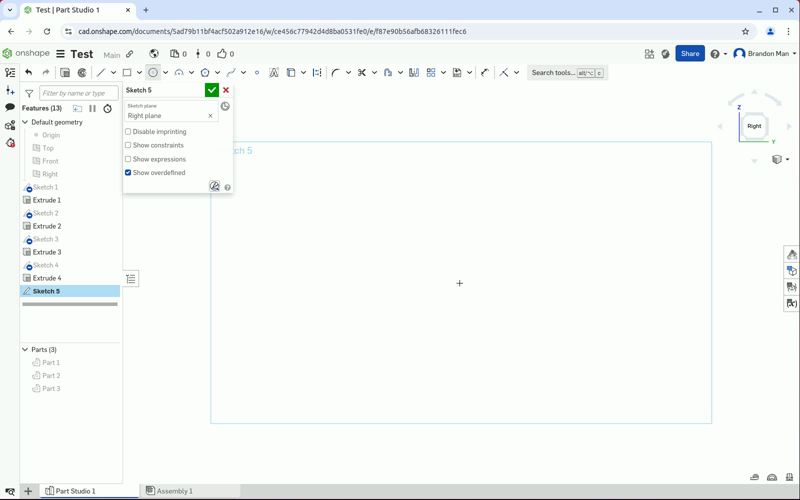
key_up(shift)
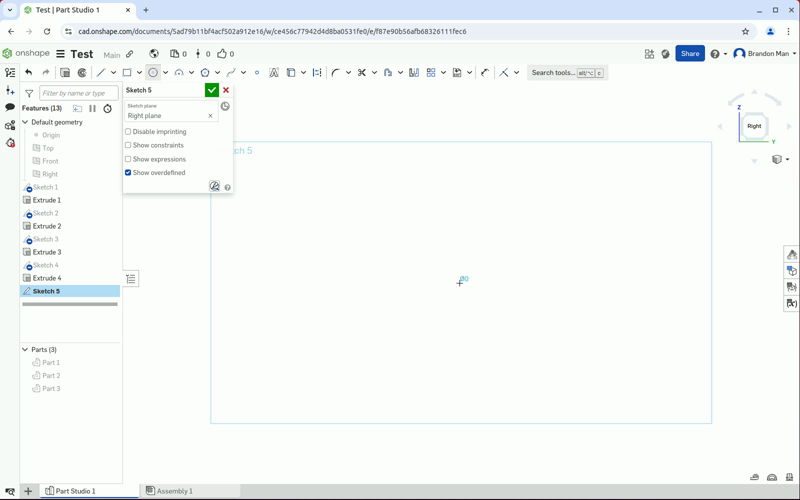
mouse_move(467, 282)
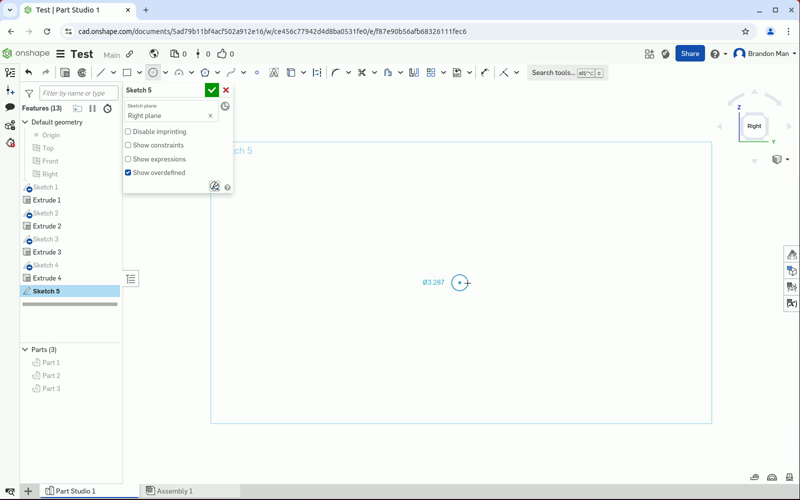
click(467, 282)
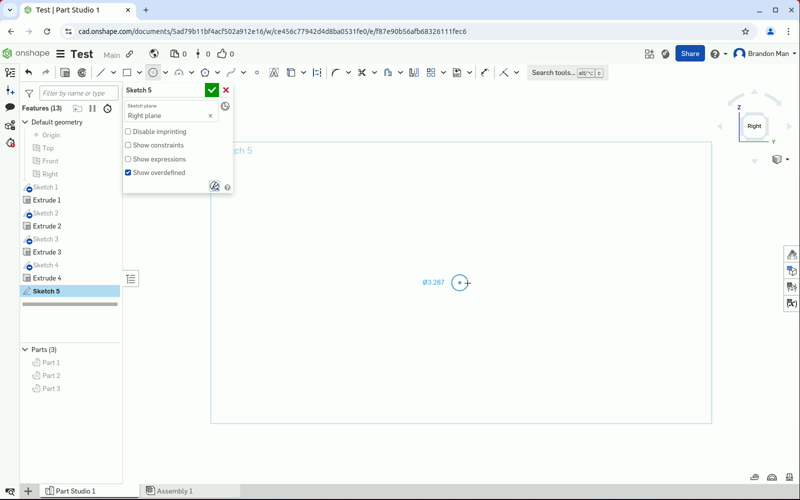
key(esc)
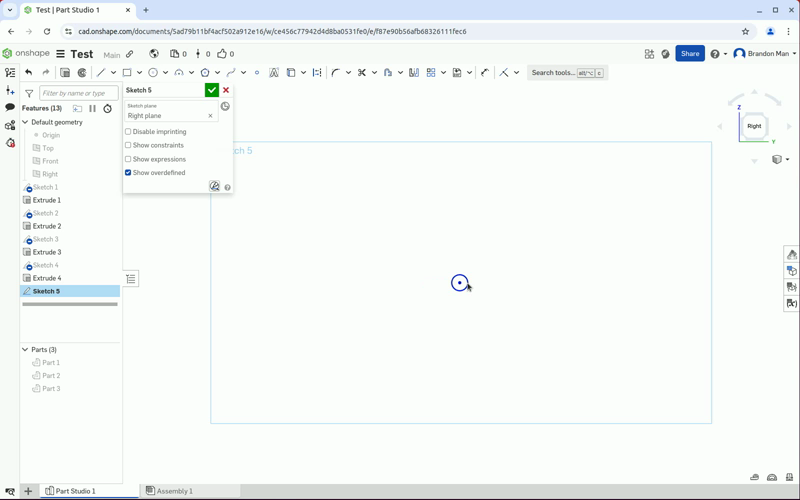
mouse_move(465, 285)
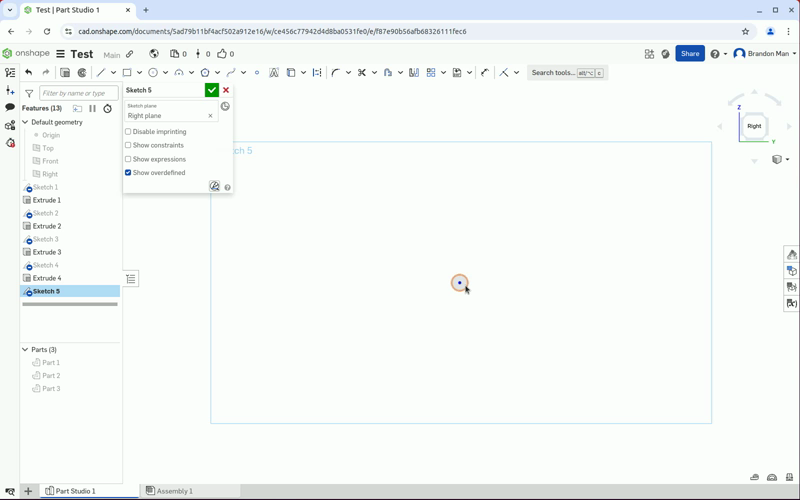
scroll(6)
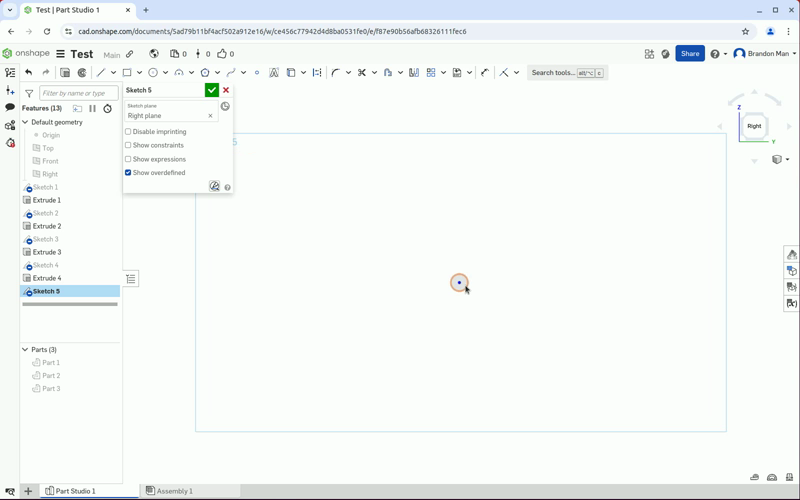
scroll(6)
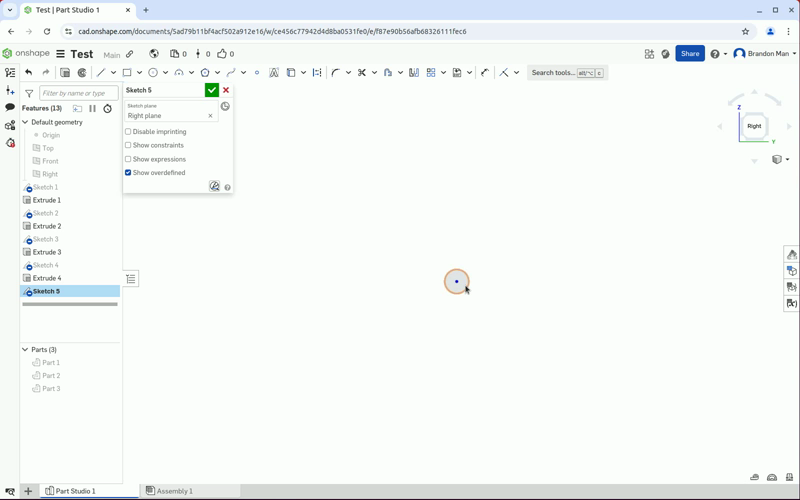
scroll(6)
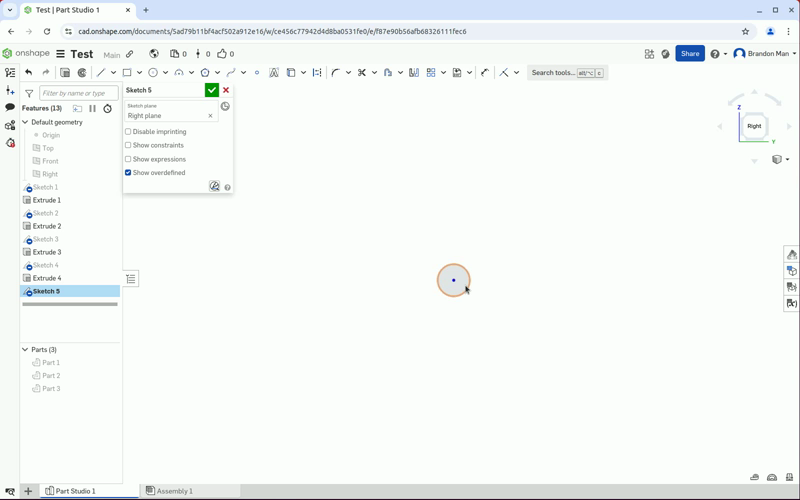
scroll(6)
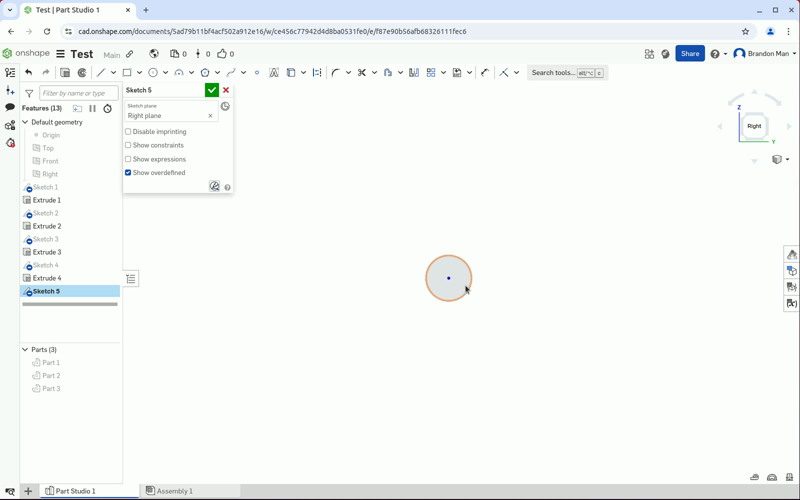
scroll(6)
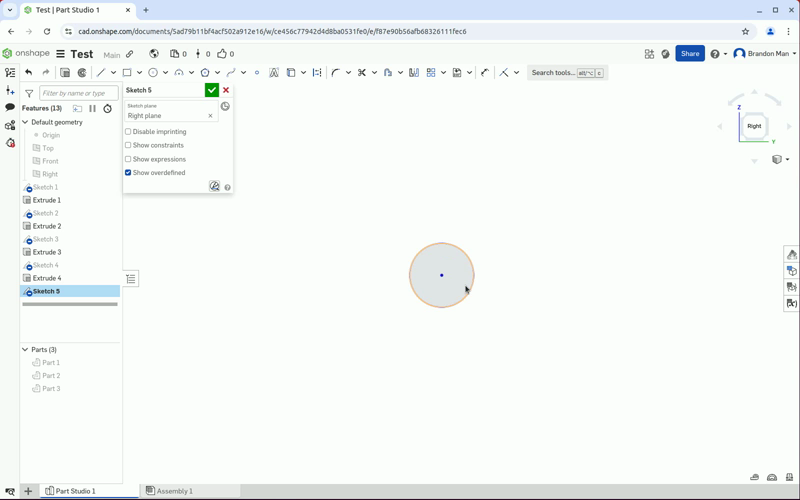
scroll(6)
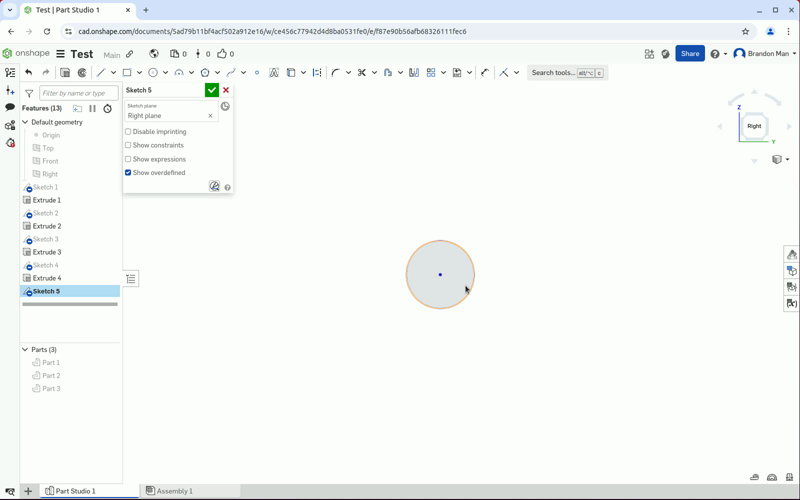
scroll(6)
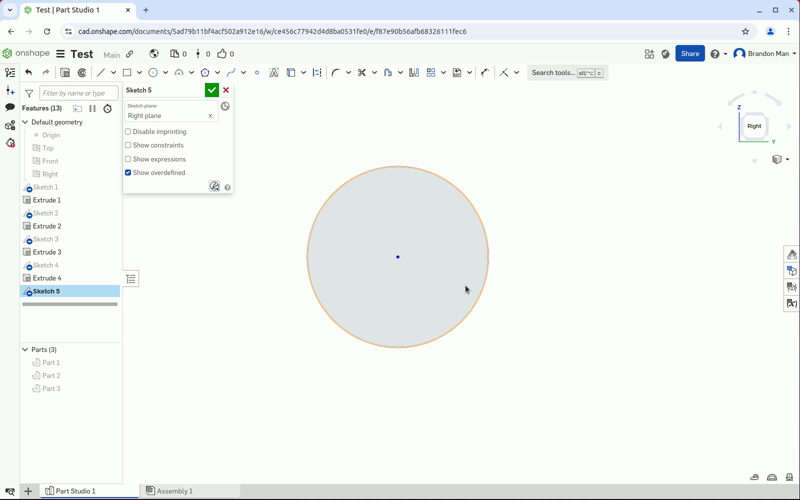
click(465, 285)
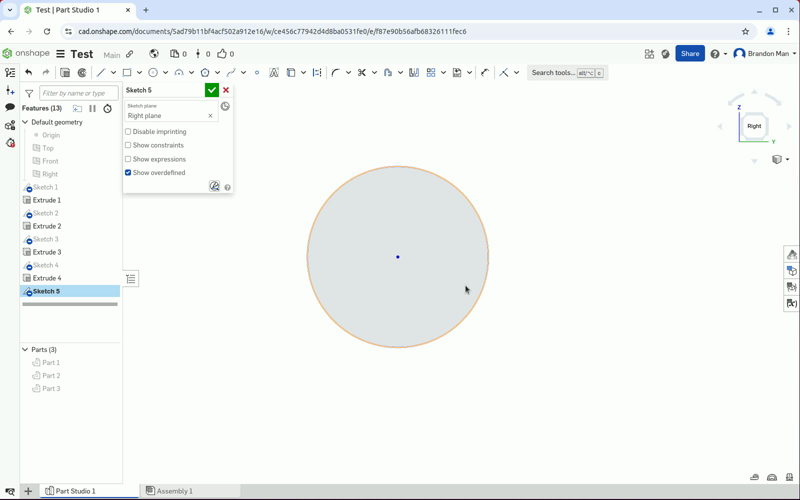
scroll(-6)
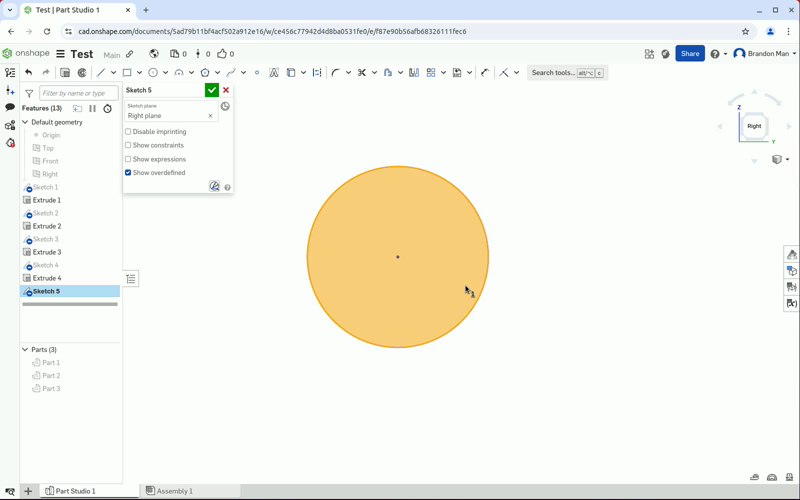
scroll(-6)
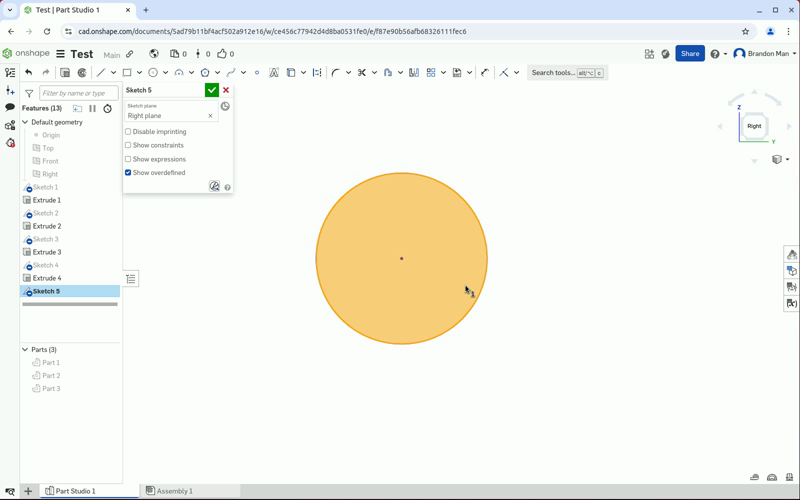
scroll(-6)
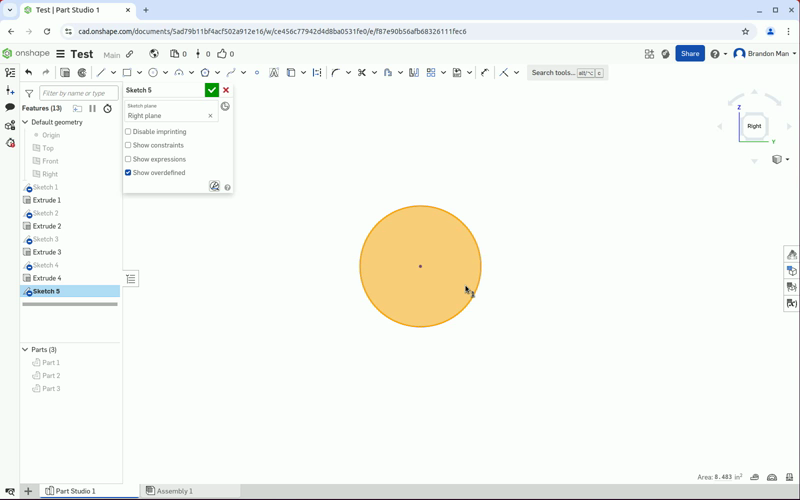
scroll(-6)
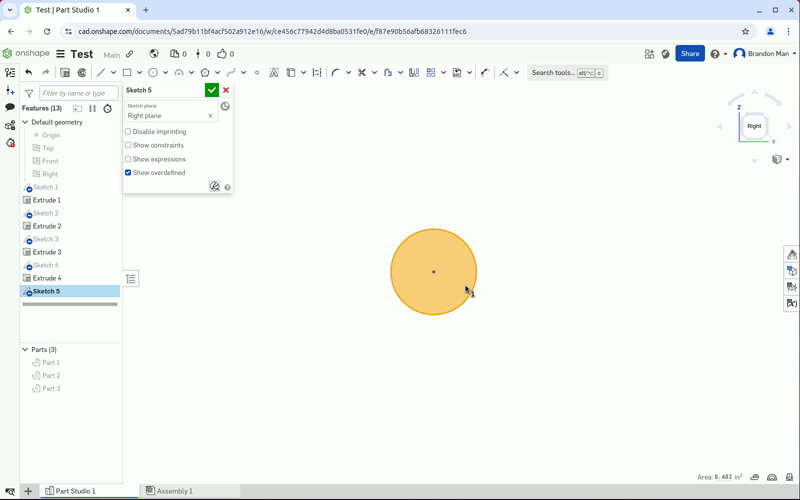
scroll(-6)
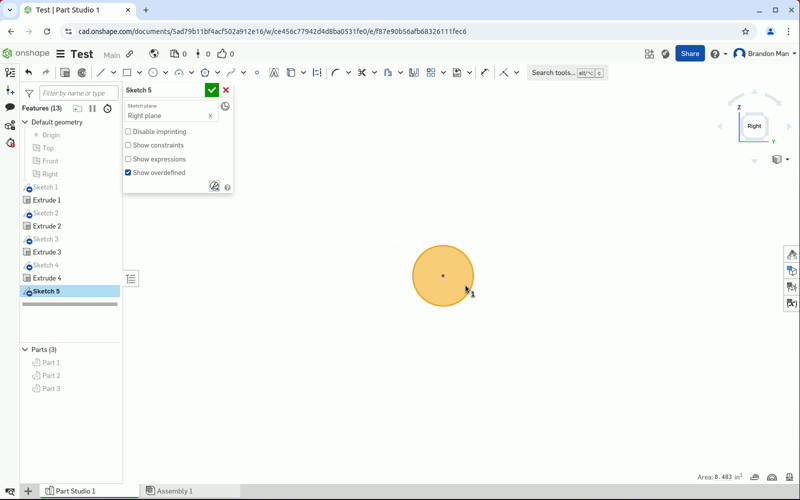
scroll(-6)
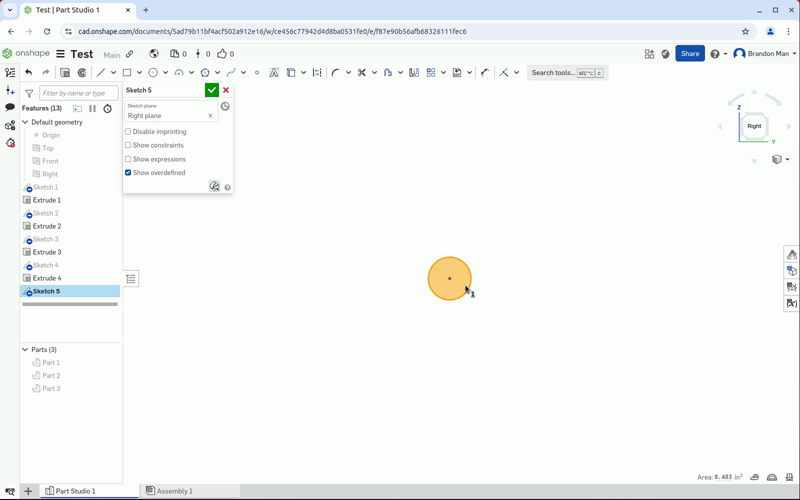
scroll(-6)
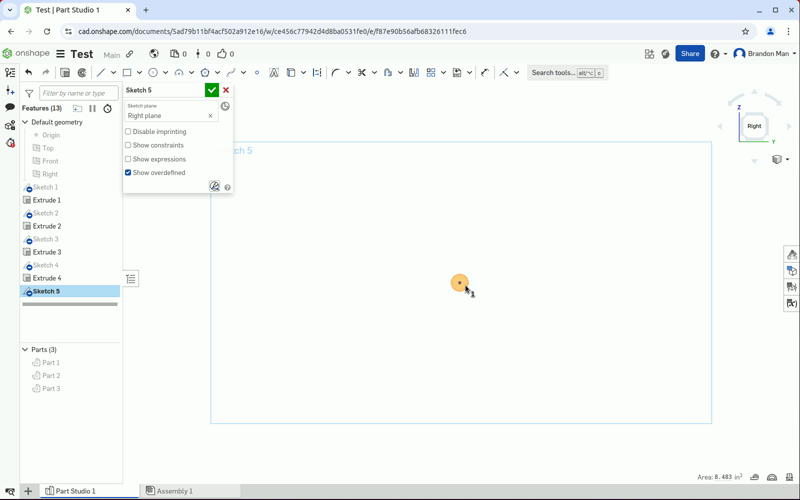
mouse_move(73, 352)
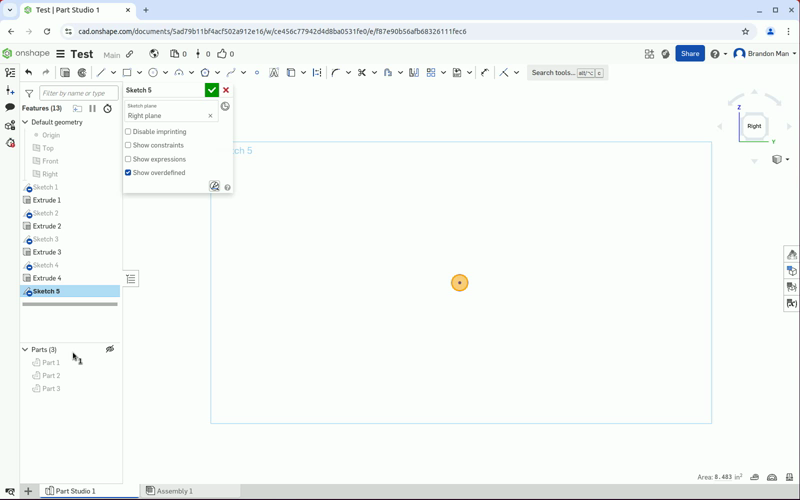
key(shift+y)
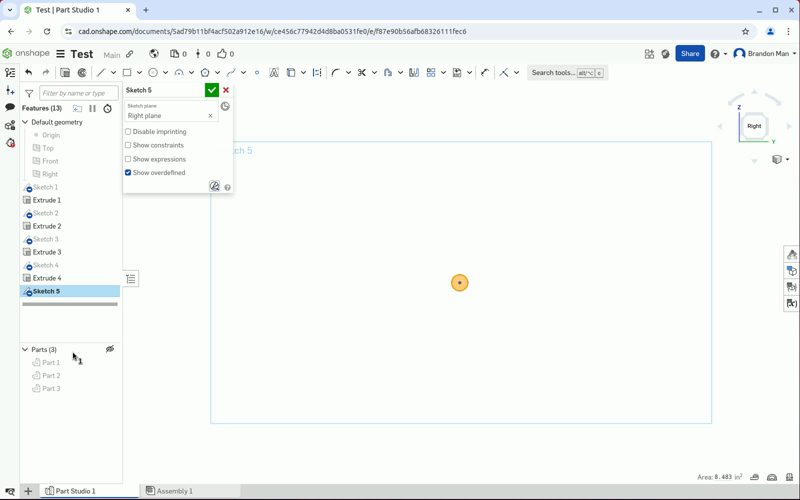
key(shift+e)
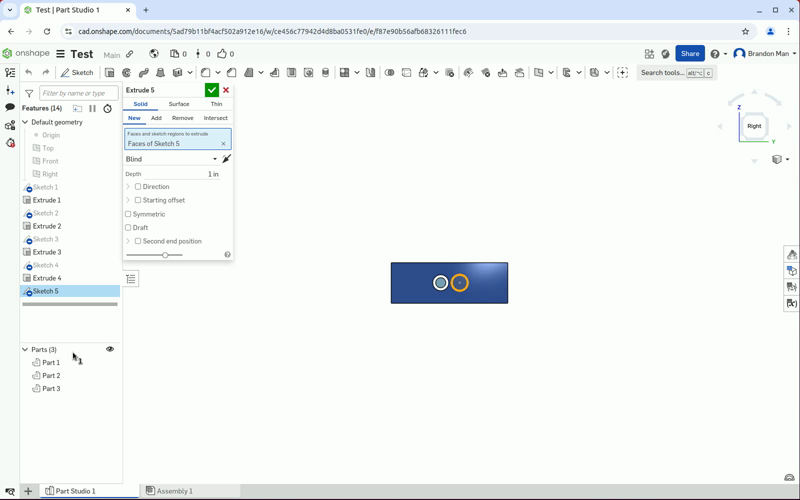
mouse_move(143, 106)
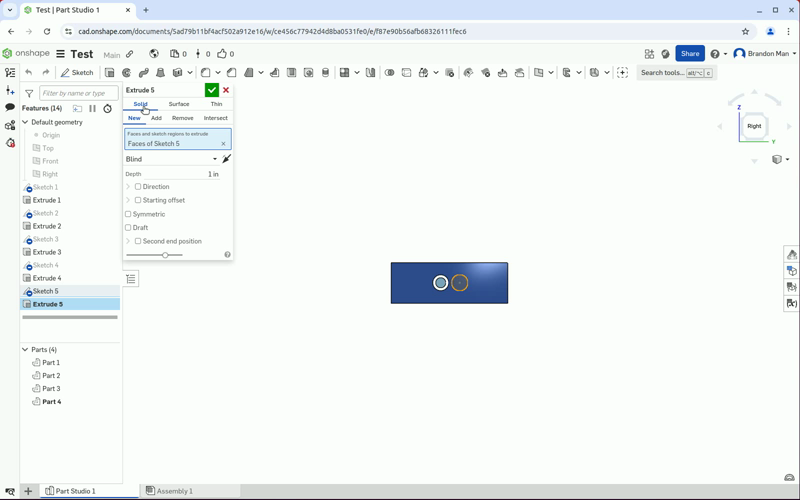
click(143, 106)
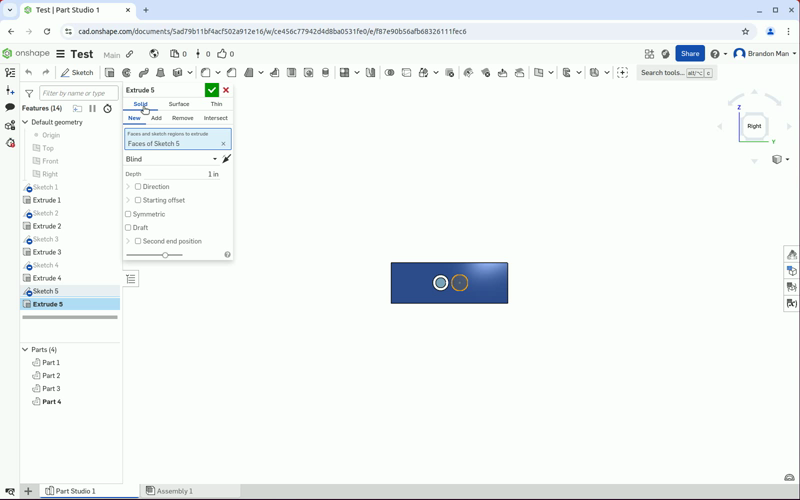
mouse_move(186, 120)
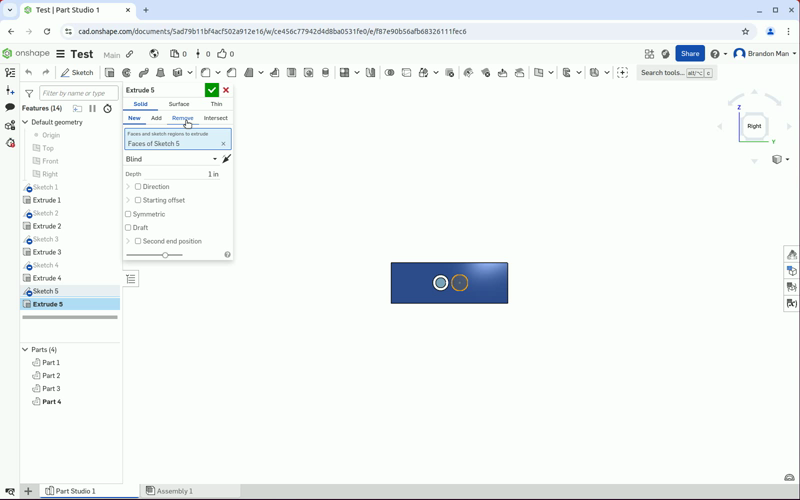
click(186, 120)
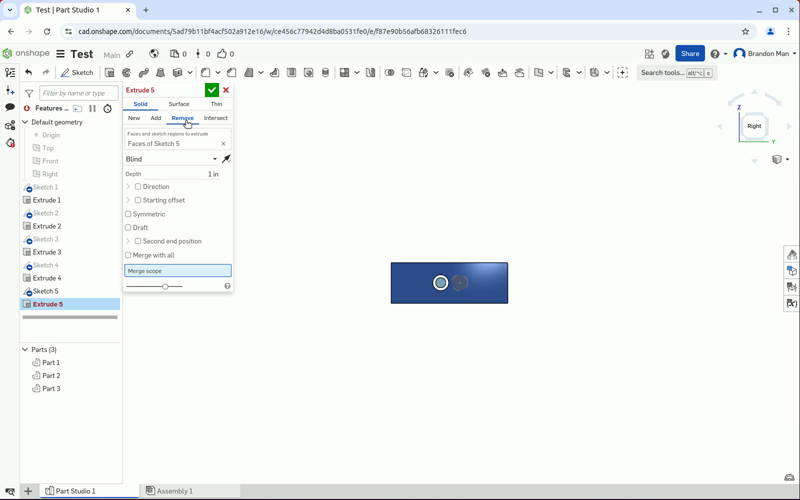
key(tab, 4)
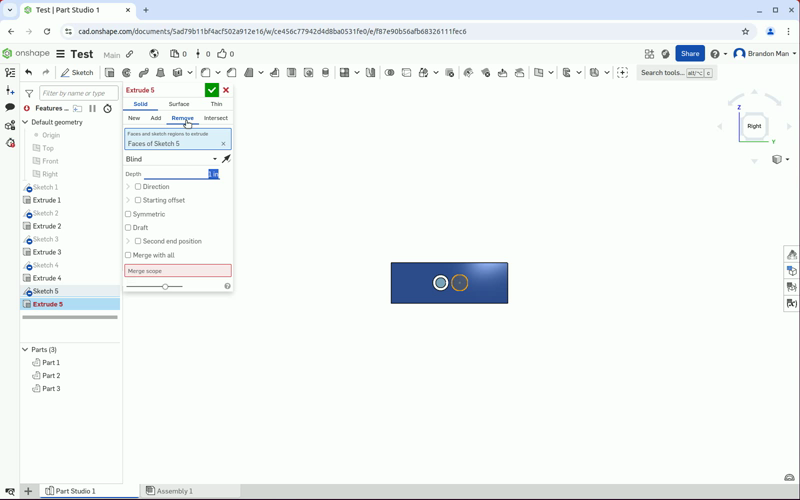
text(-6.018)
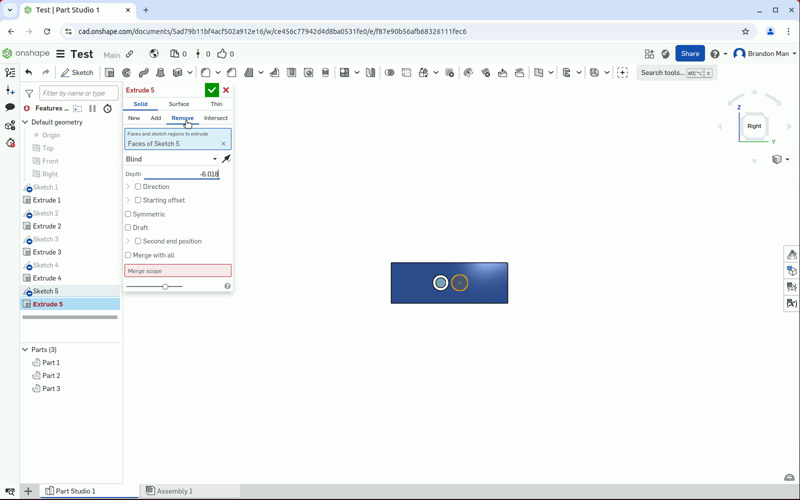
key(tab, 6)
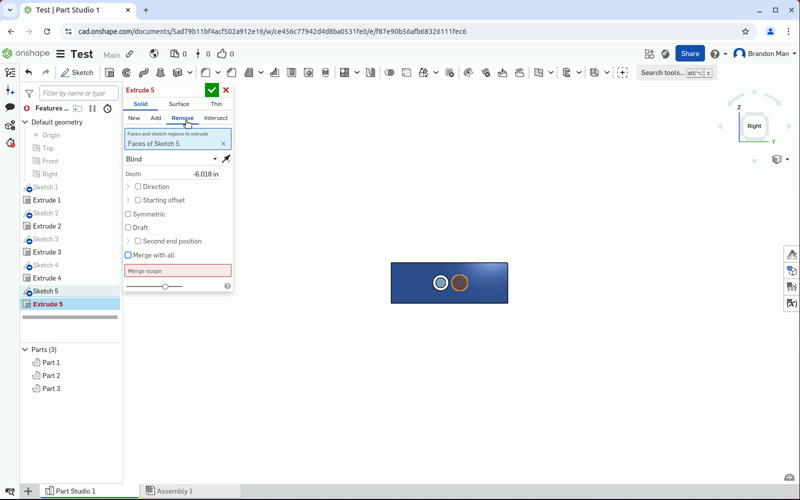
key(space)
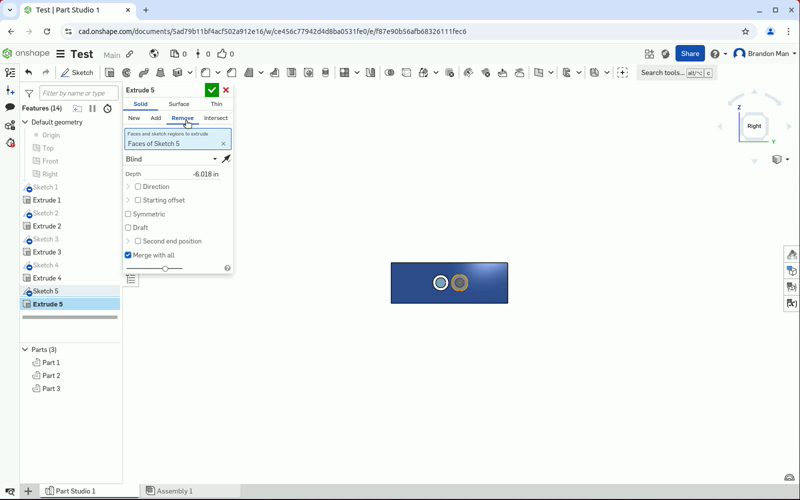
key(enter)
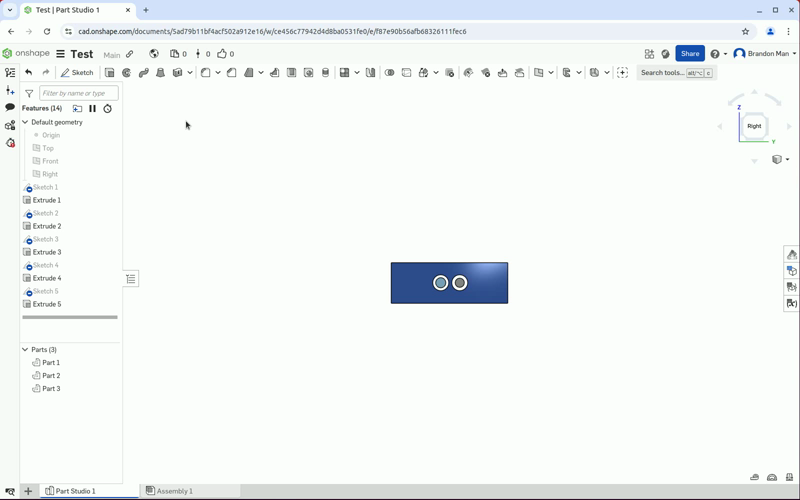
key(shift+h)
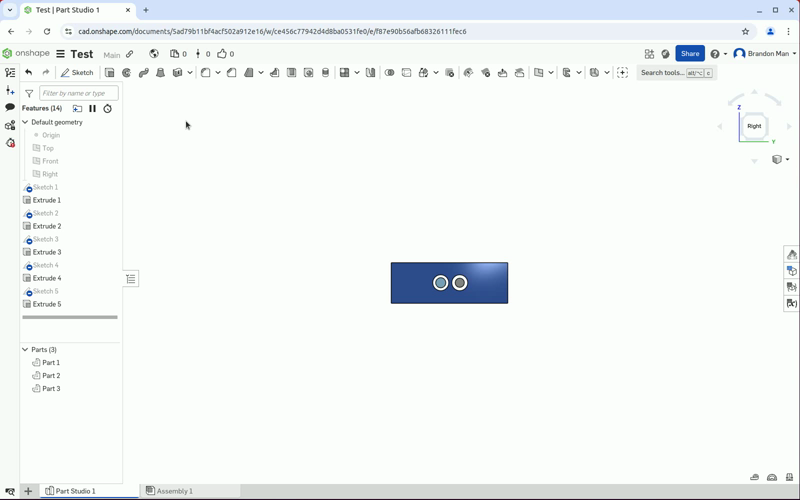
key(shift+h)
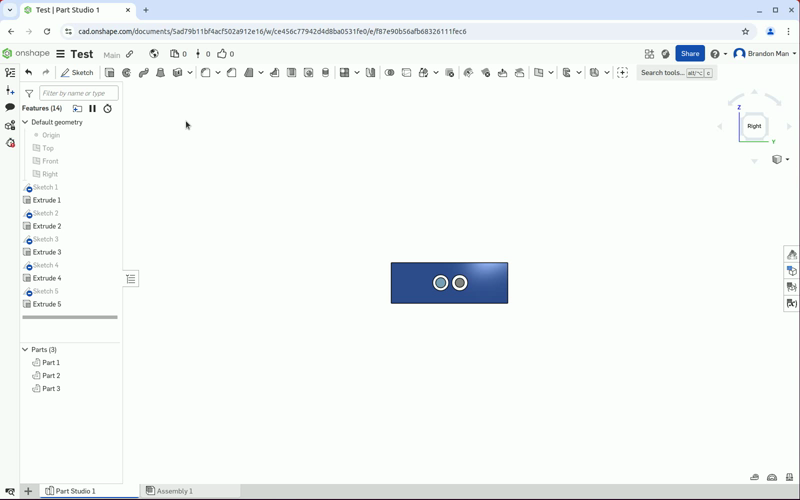
key(shift+7)
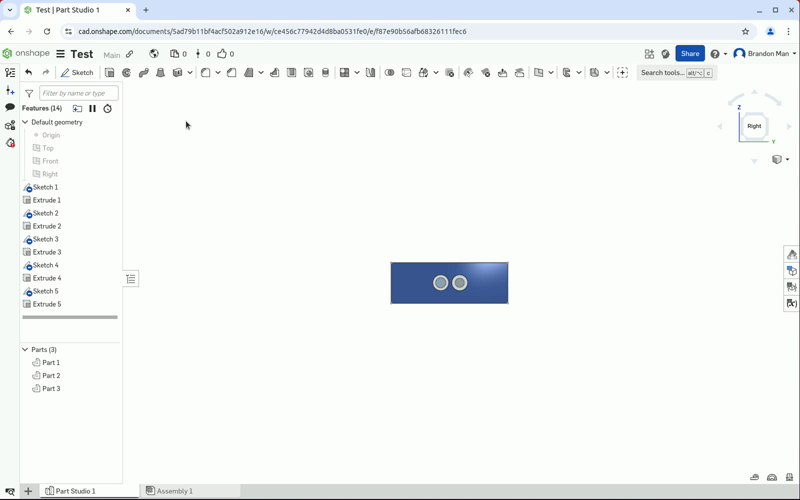
key(right, 2)
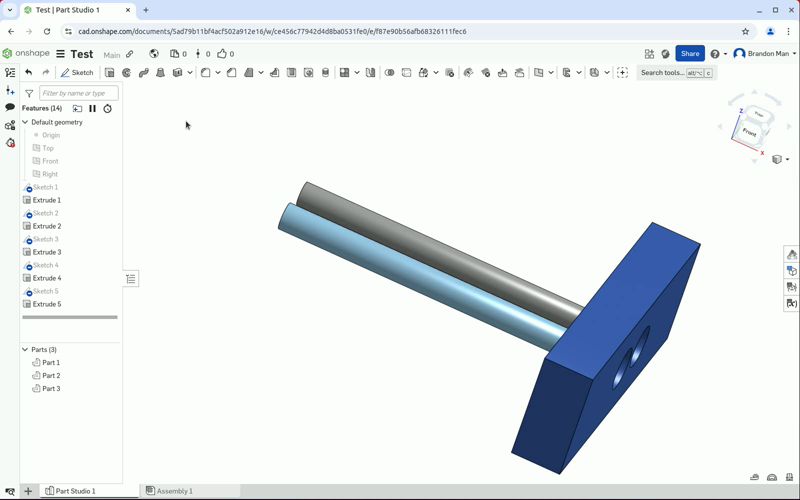
key(down, 2)
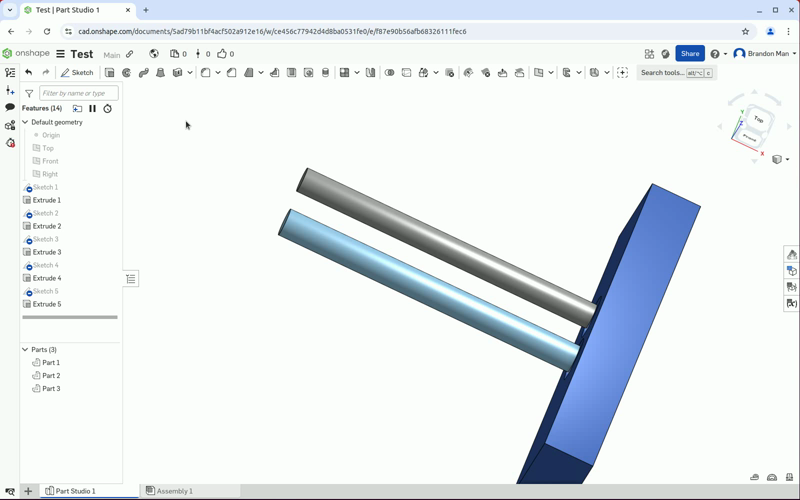
key(up, 2)
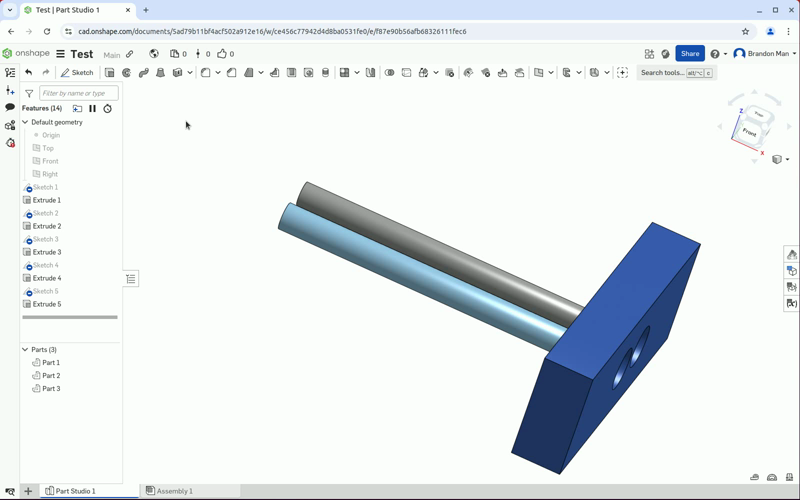
key(left, 2)
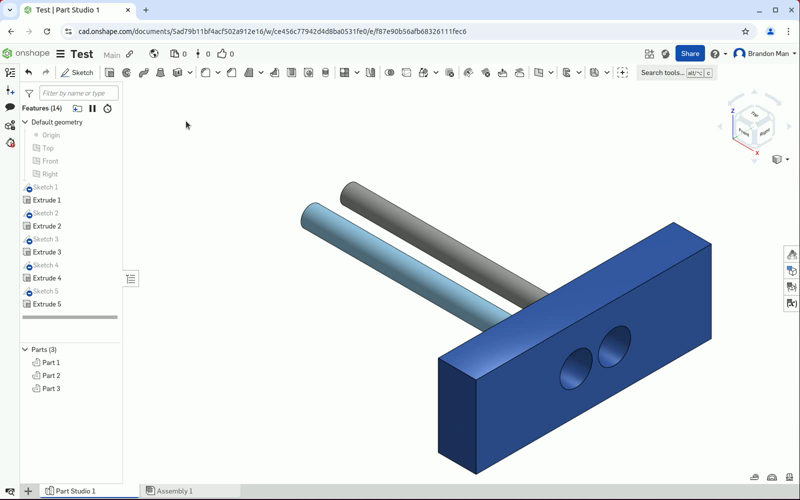
mouse_move(73, 189)
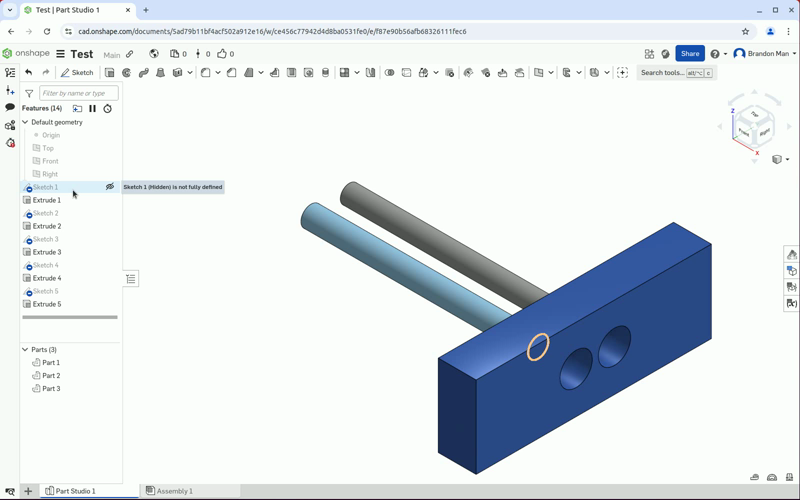
click(73, 189)